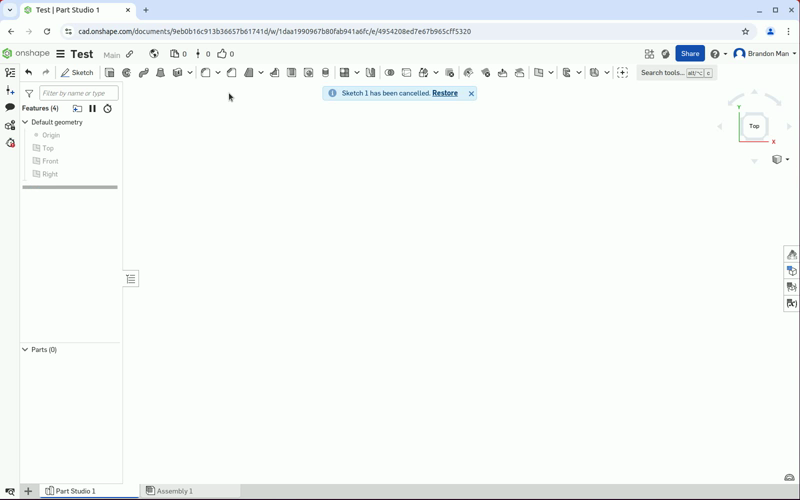
key(shift+h)
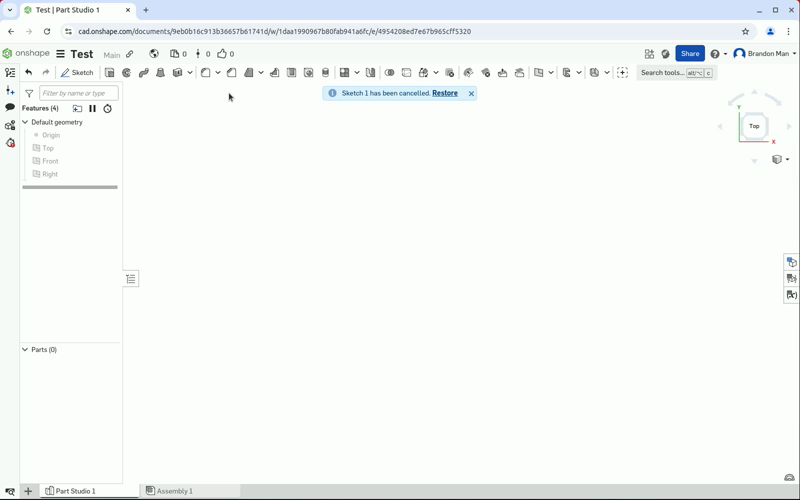
key(shift+s)
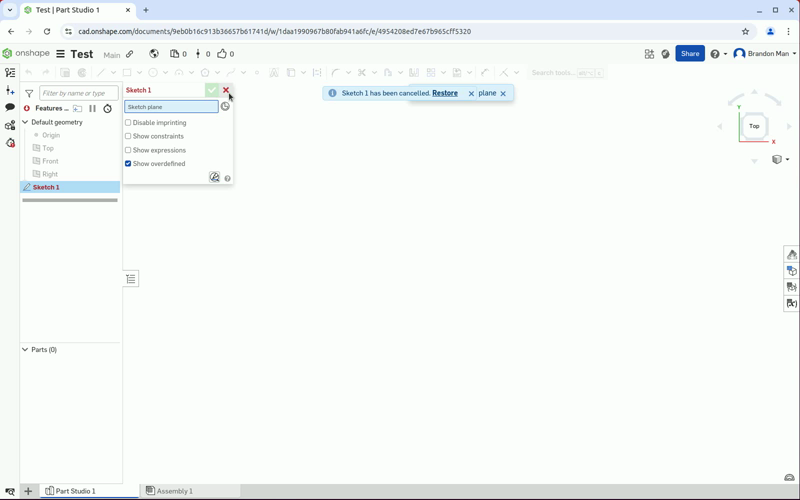
mouse_move(73, 150)
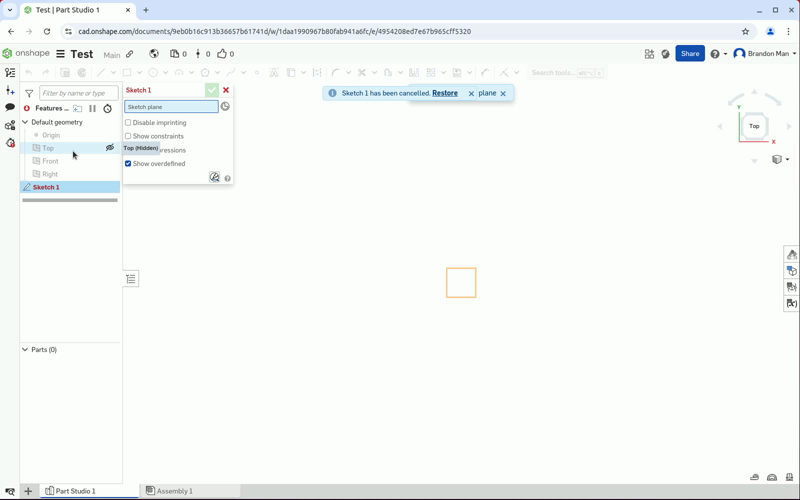
click(73, 150)
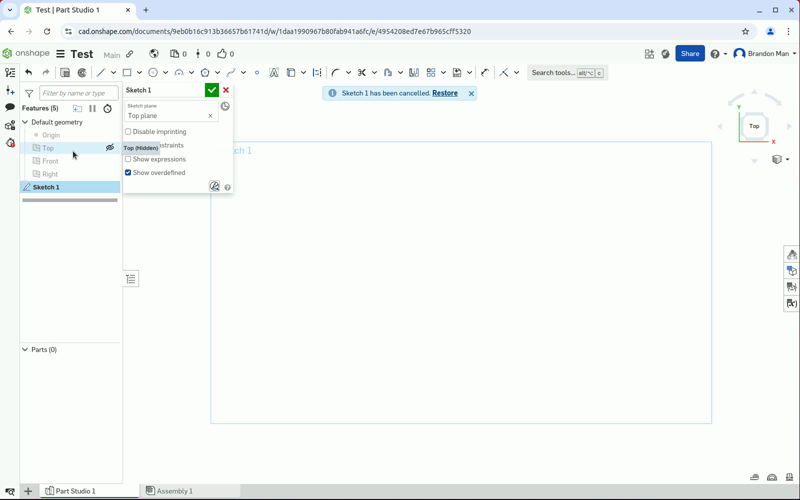
mouse_move(73, 352)
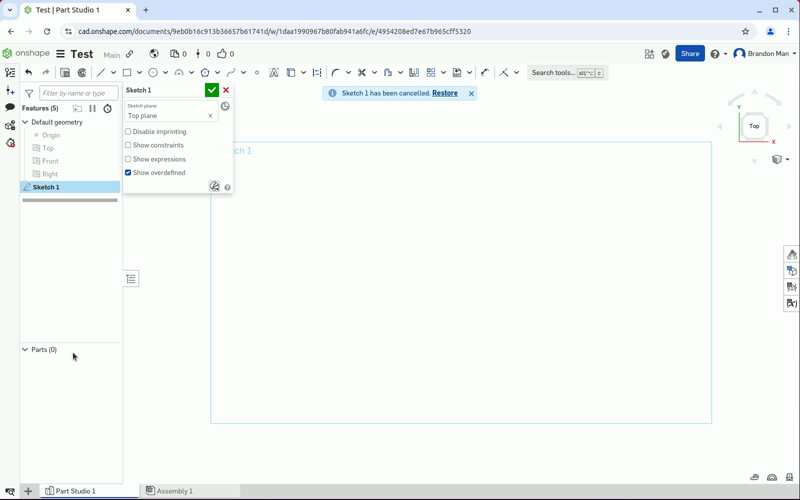
key(y)
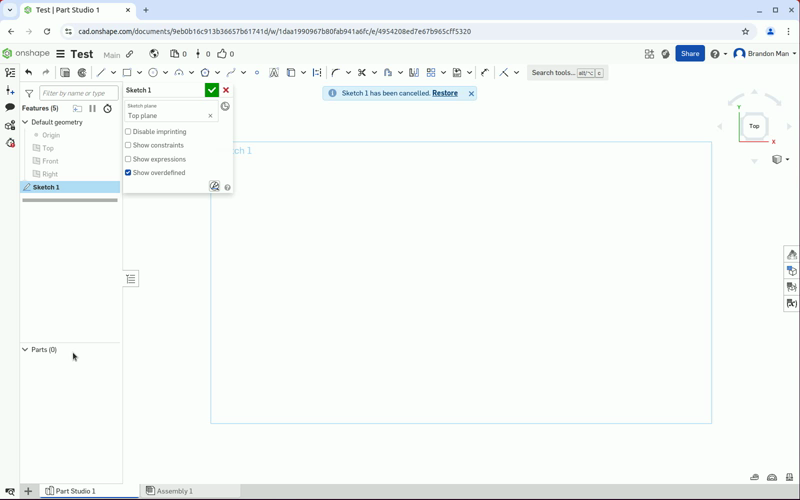
key(l)
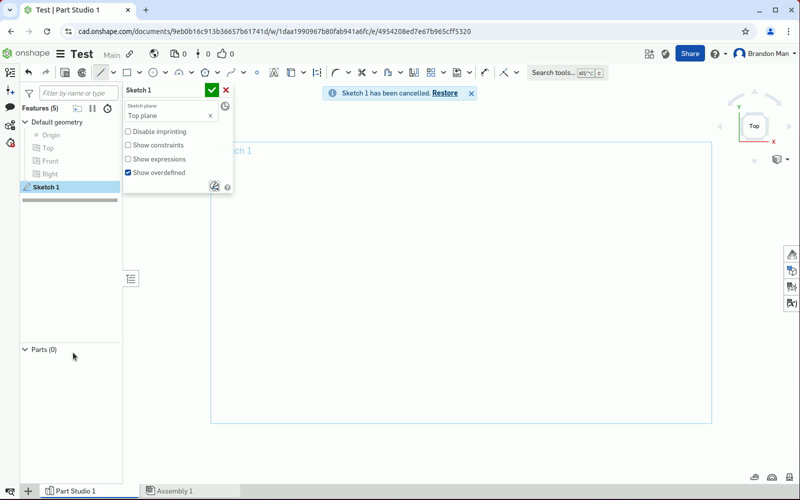
key_down(shift)
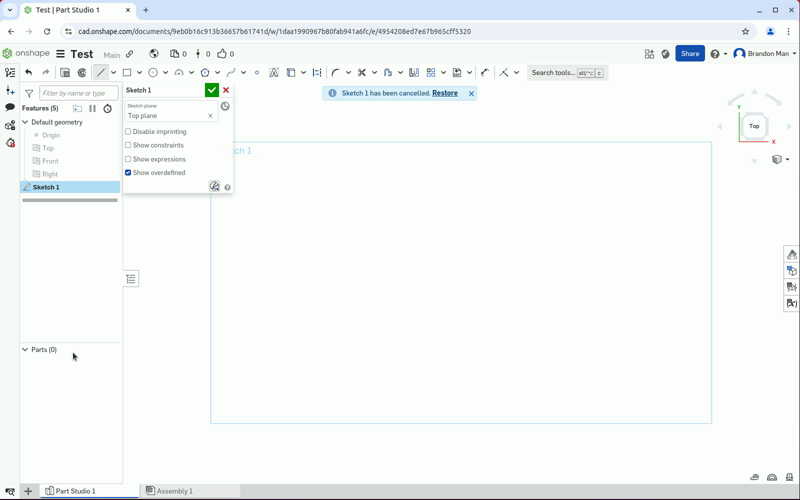
mouse_move(460, 318)
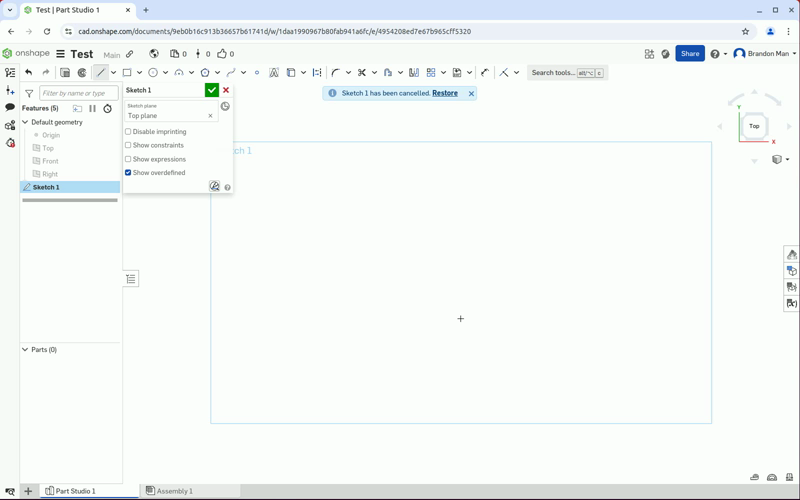
click(460, 318)
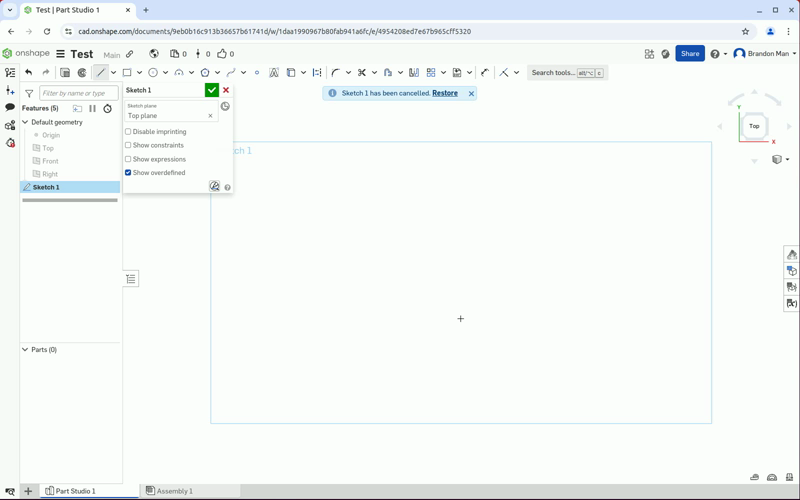
key_up(shift)
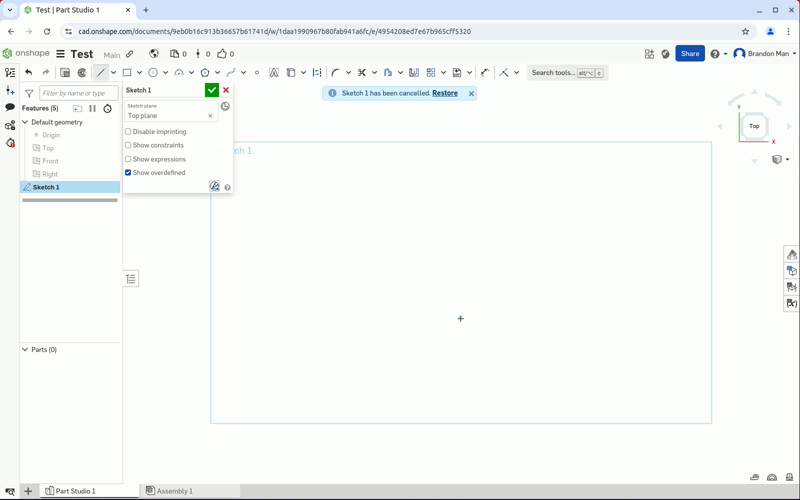
key_down(shift)
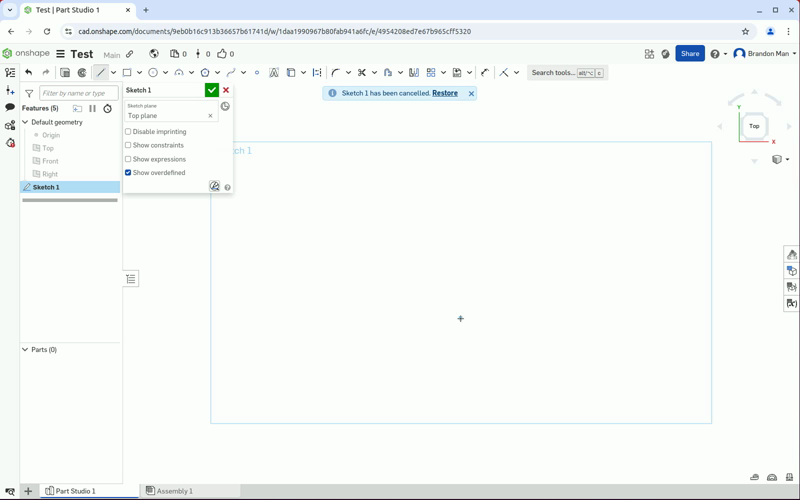
mouse_move(573, 318)
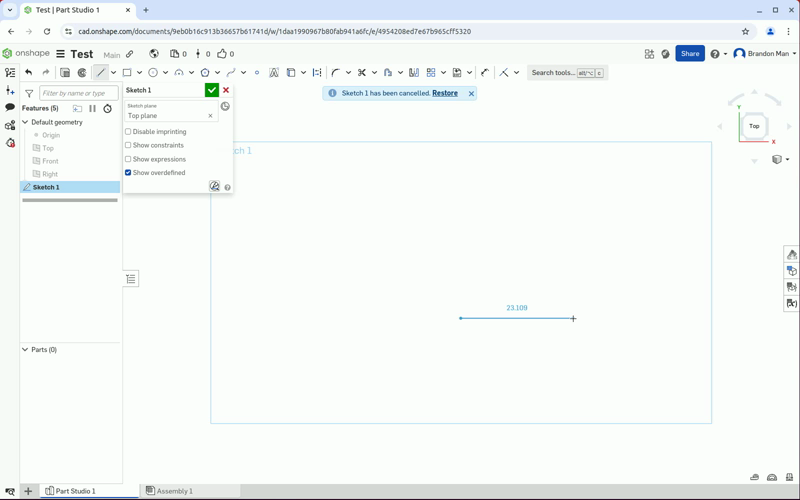
click(573, 318)
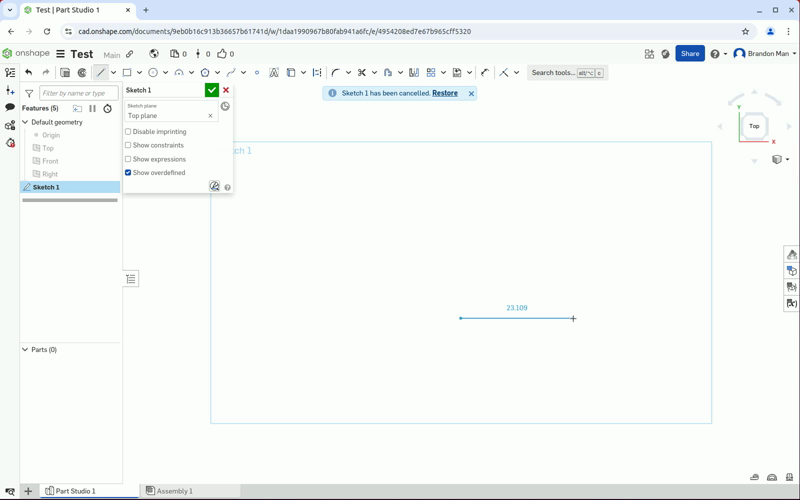
key_up(shift)
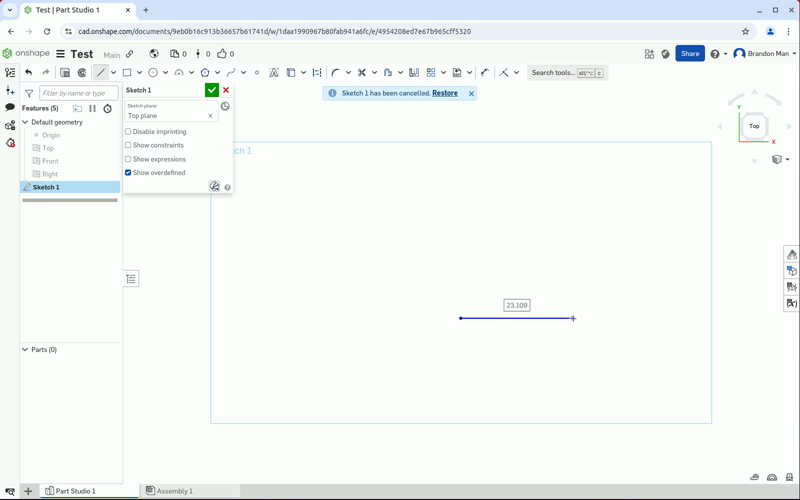
key_down(shift)
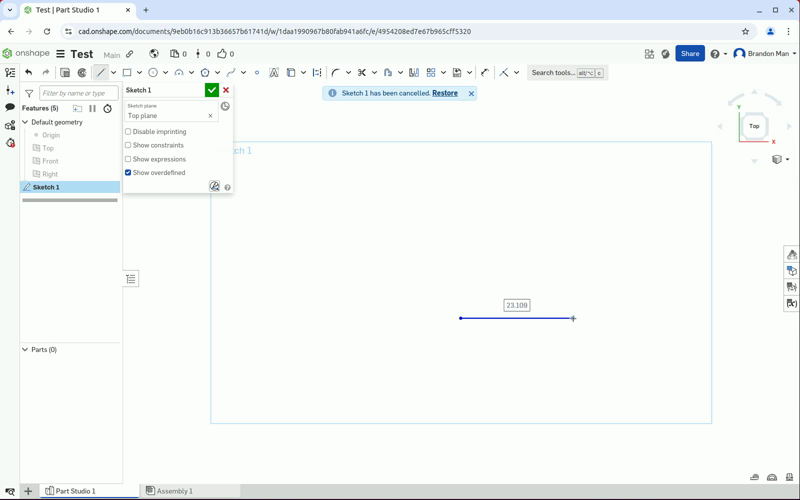
mouse_move(589, 318)
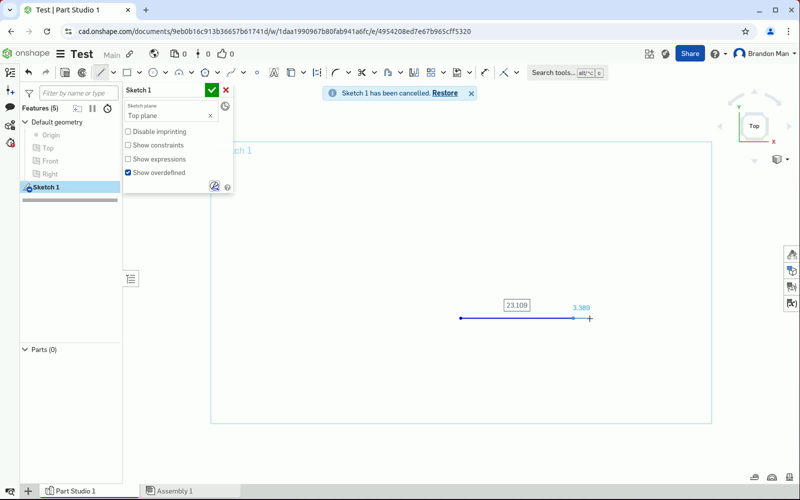
mouse_move(573, 282)
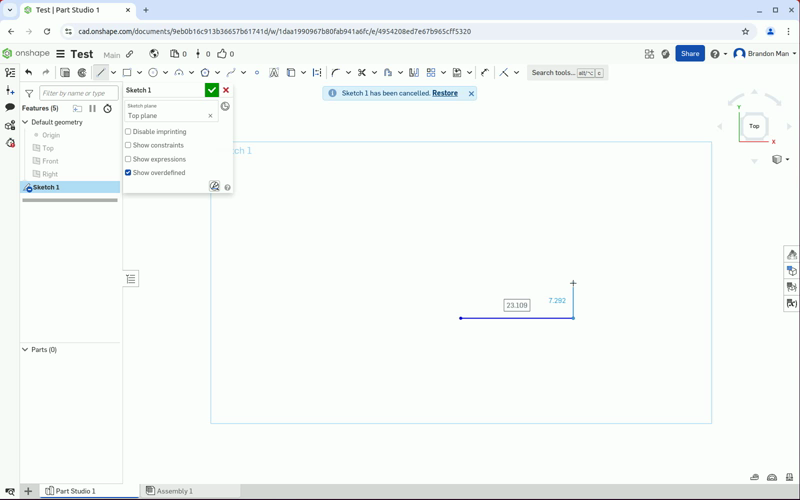
click(573, 282)
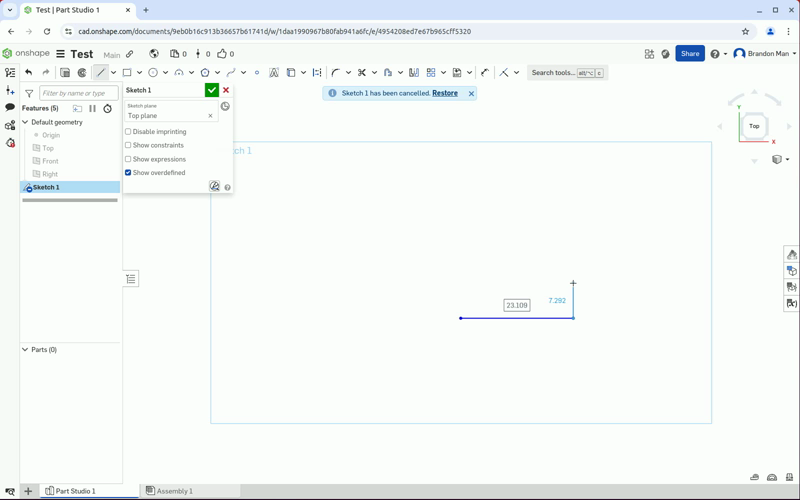
key_up(shift)
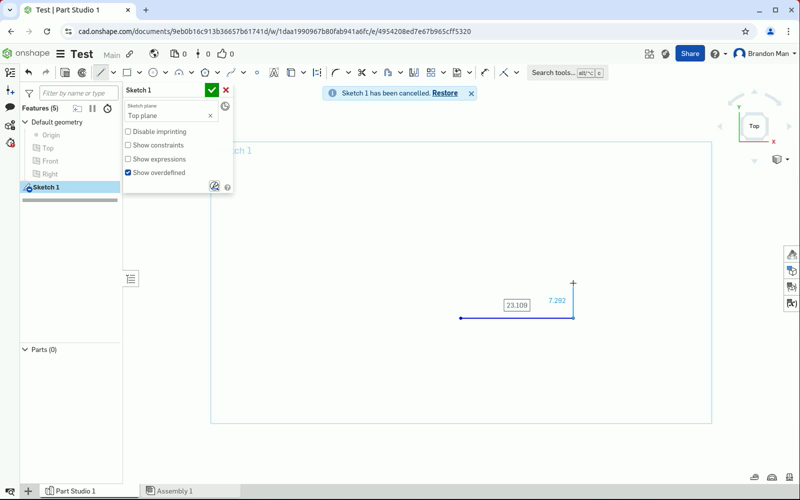
key_down(shift)
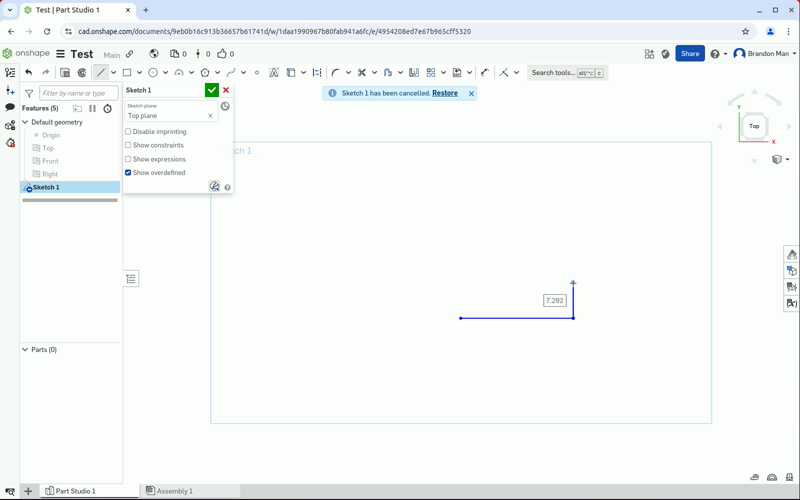
mouse_move(589, 282)
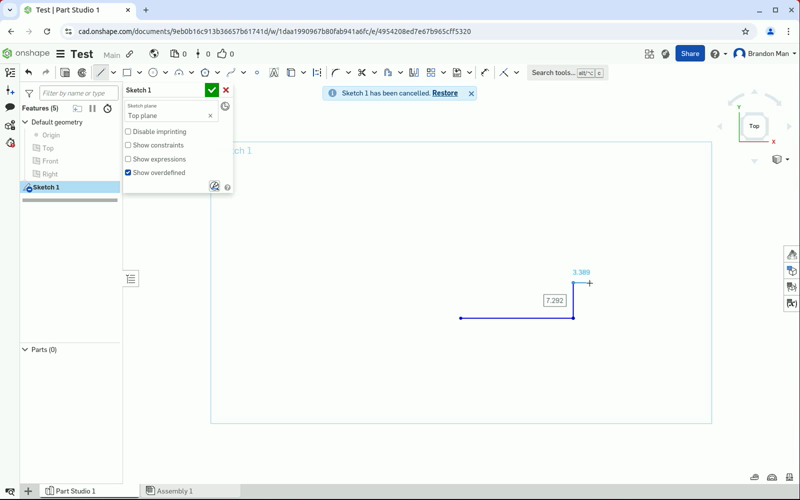
mouse_move(569, 282)
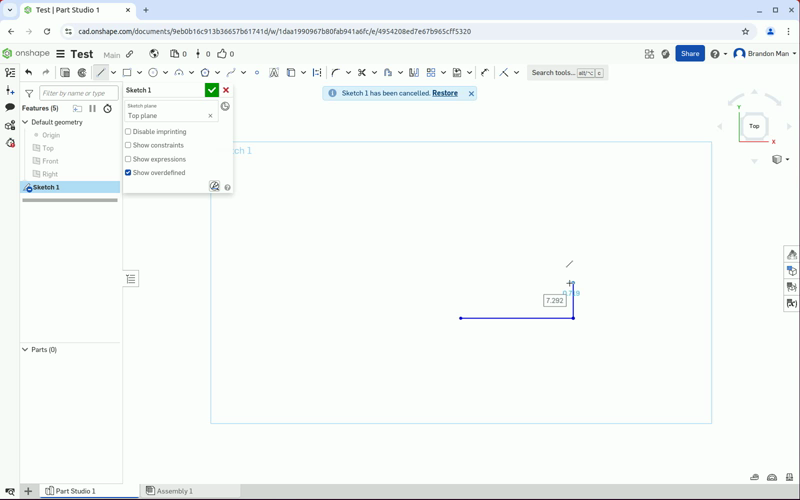
scroll(6)
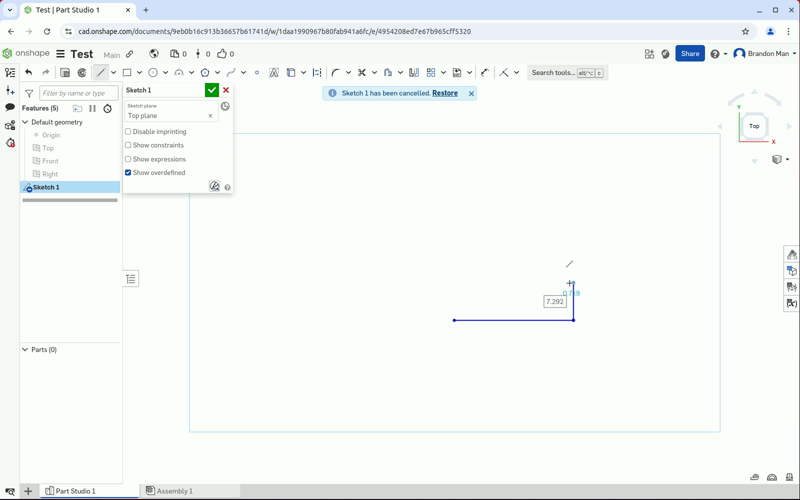
scroll(6)
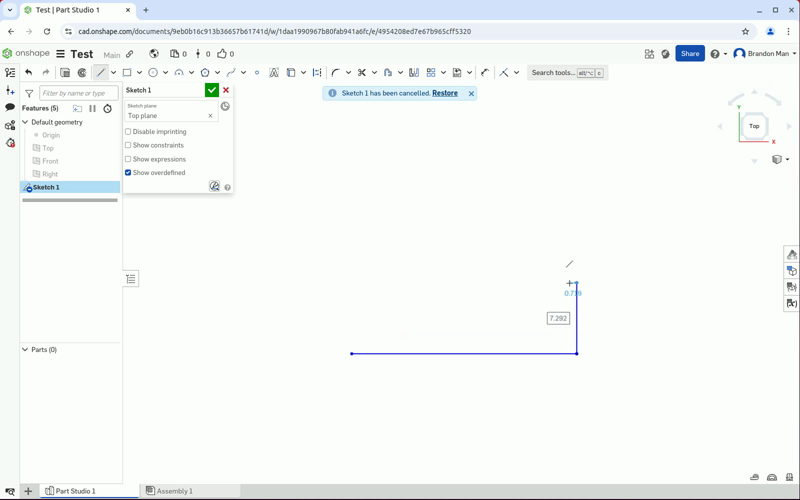
scroll(6)
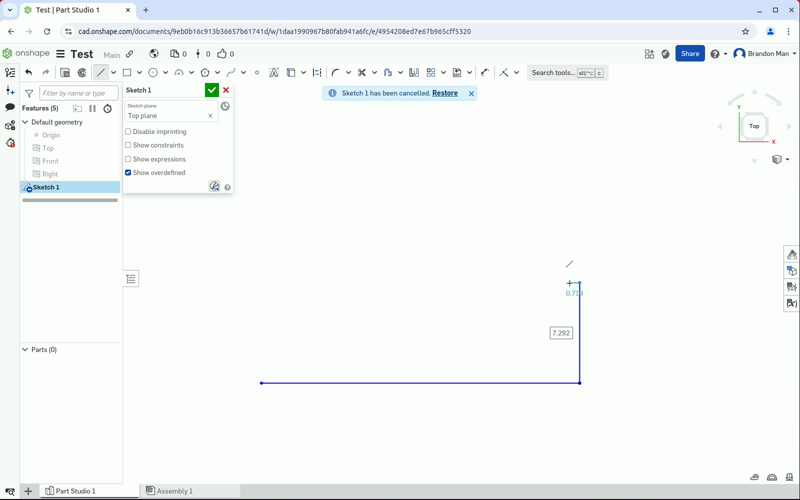
scroll(6)
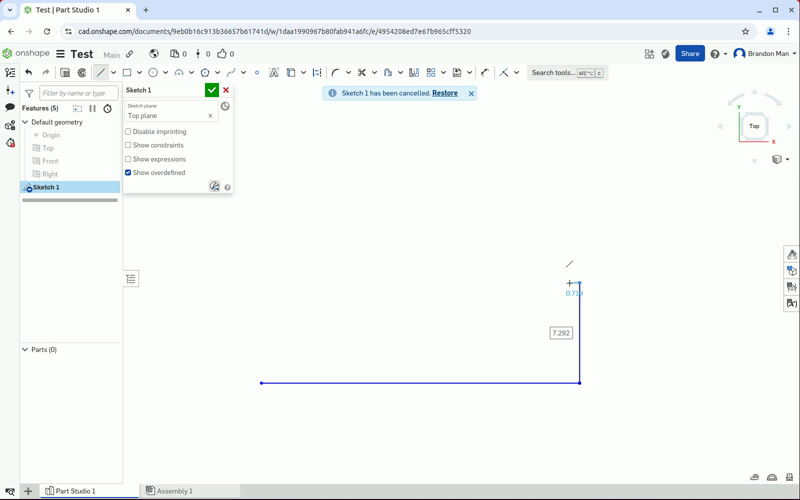
scroll(6)
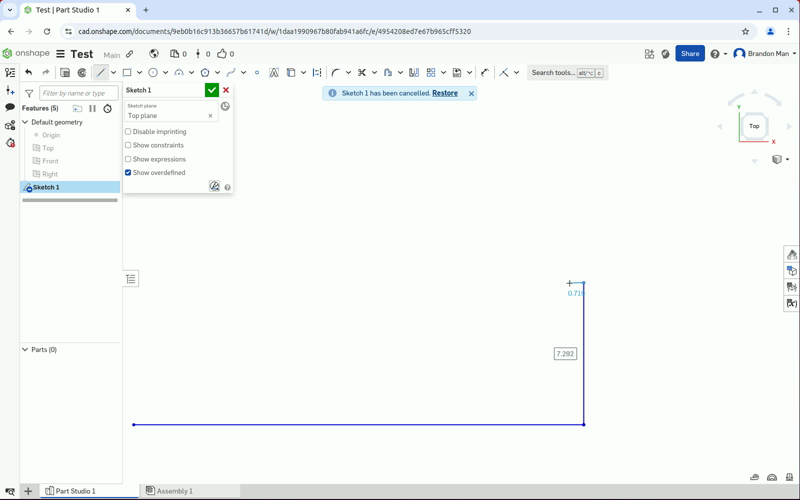
scroll(6)
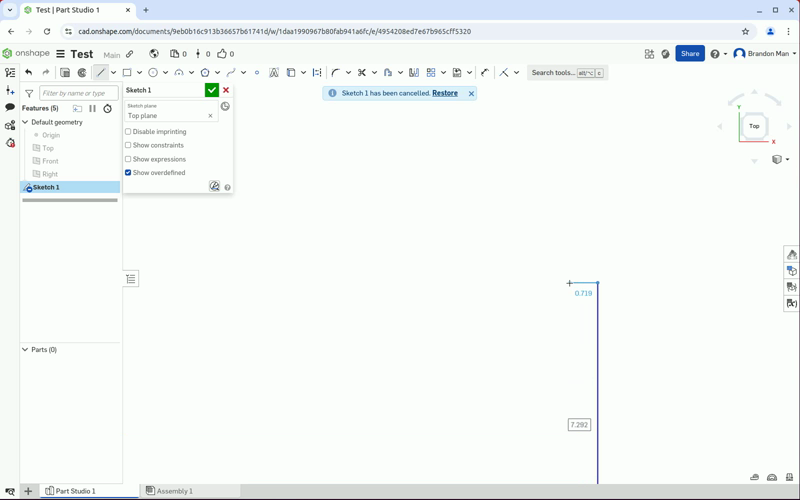
scroll(6)
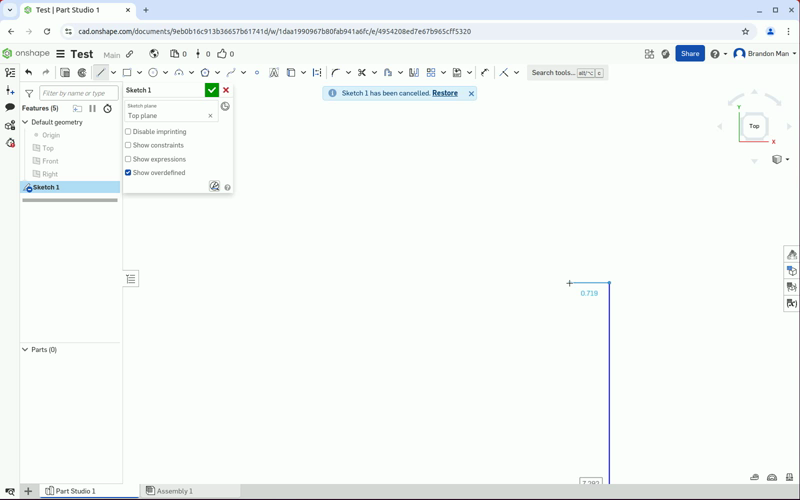
click(569, 282)
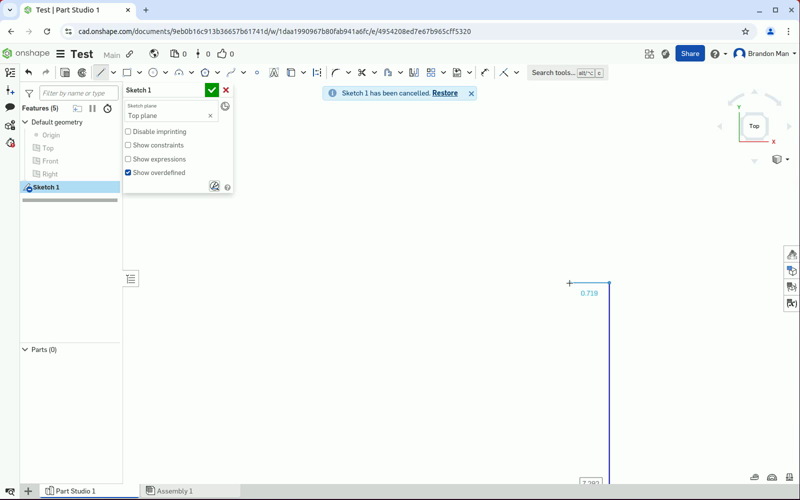
scroll(-6)
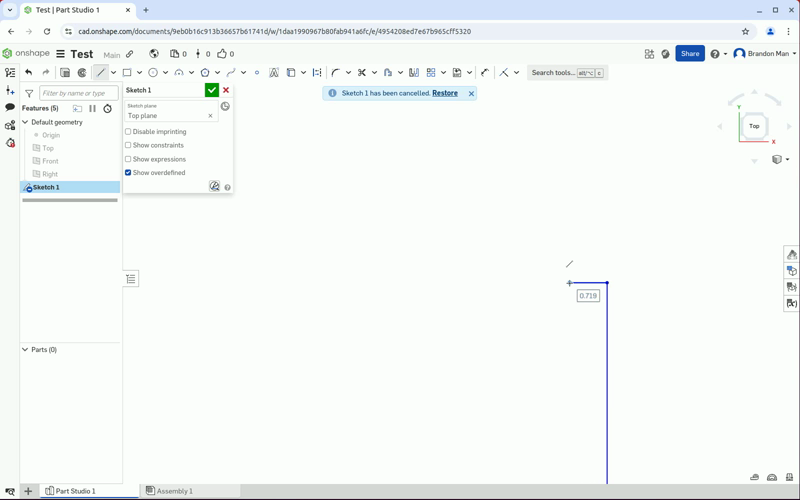
scroll(-6)
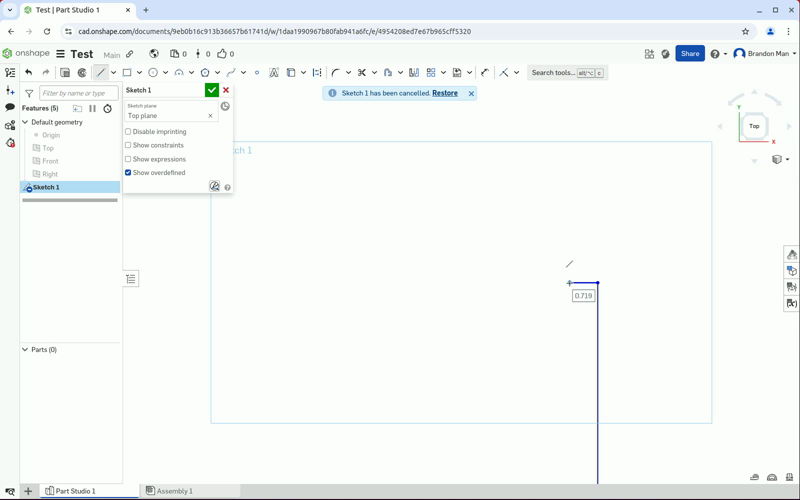
scroll(-6)
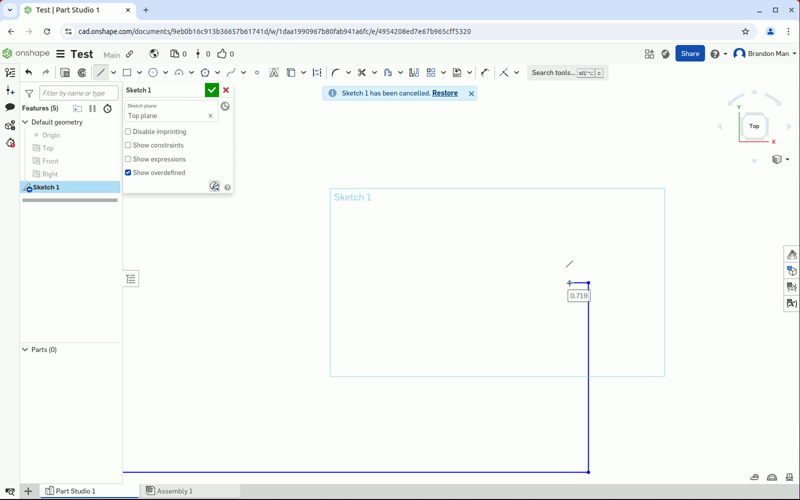
scroll(-6)
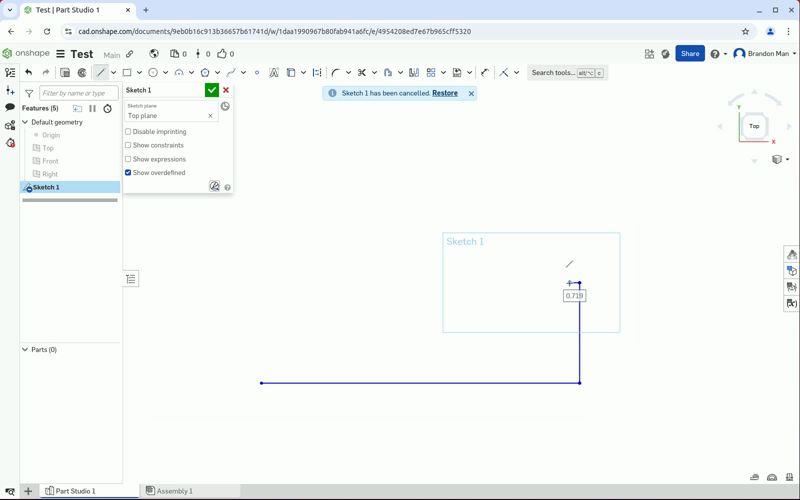
scroll(-6)
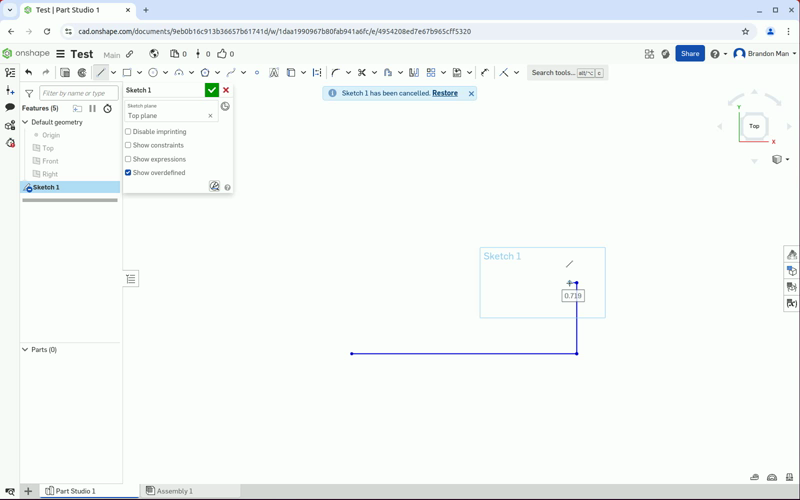
scroll(-6)
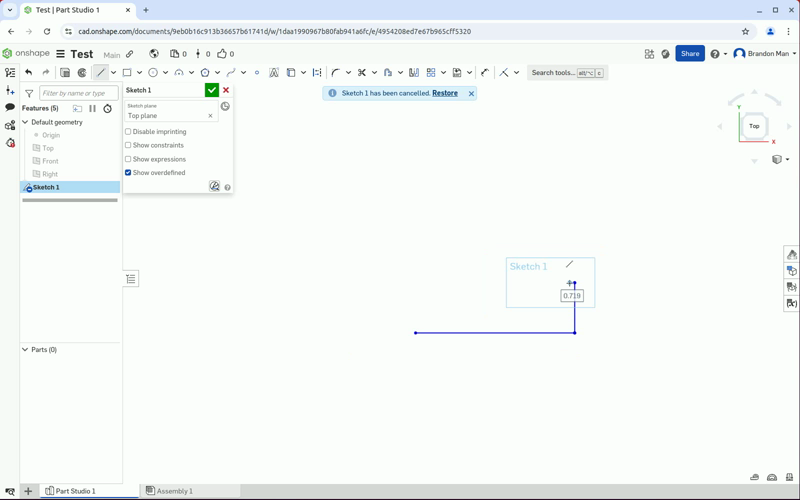
scroll(-6)
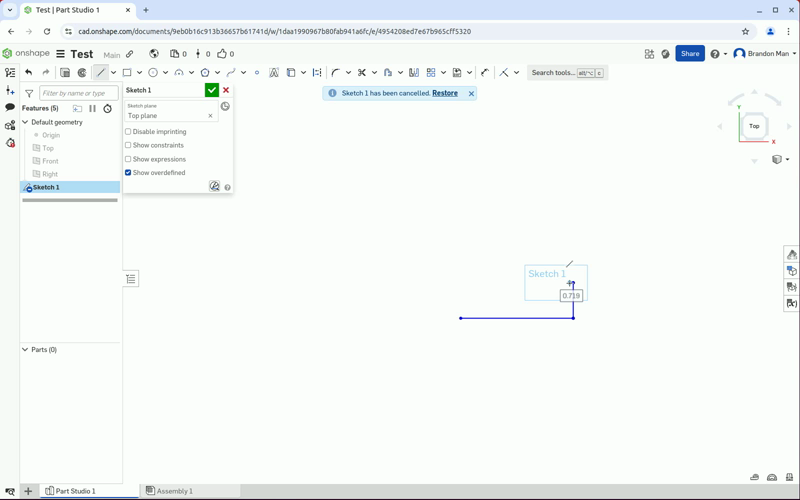
key_up(shift)
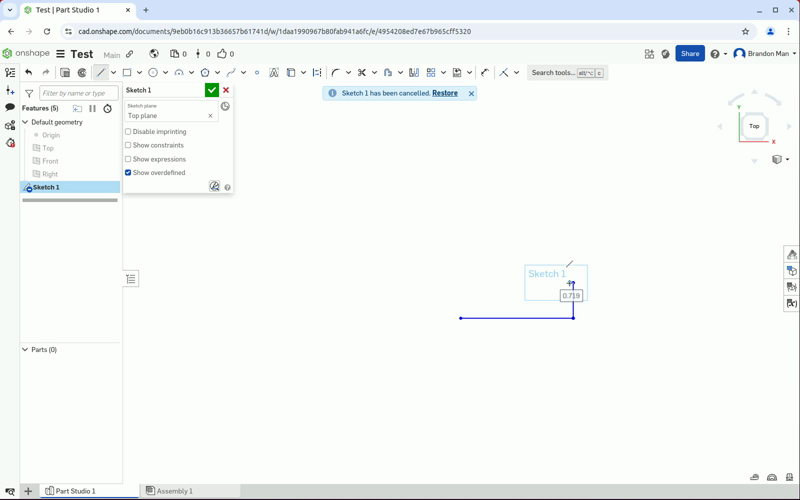
key_down(shift)
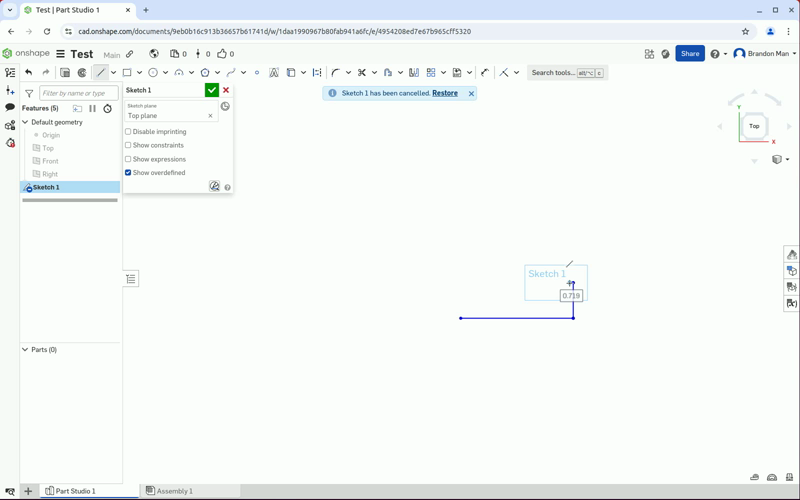
mouse_move(589, 282)
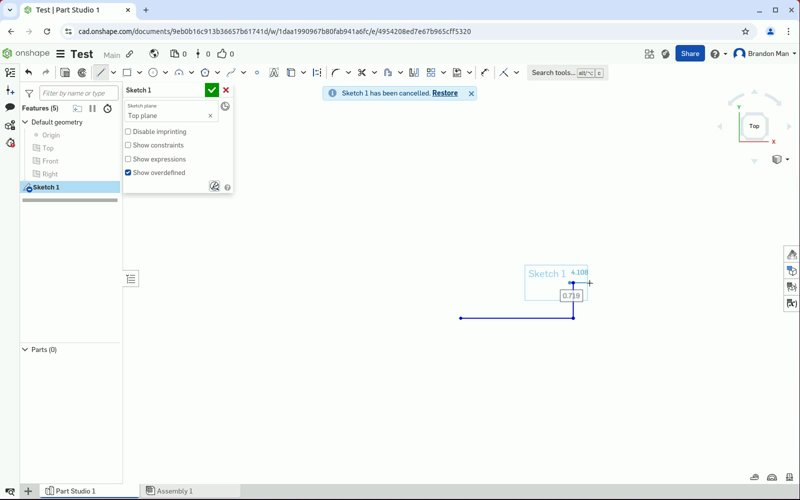
mouse_move(558, 296)
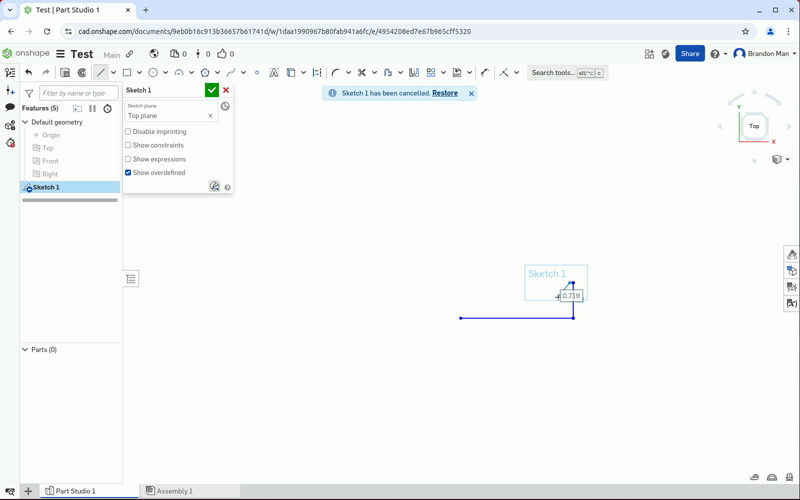
click(558, 296)
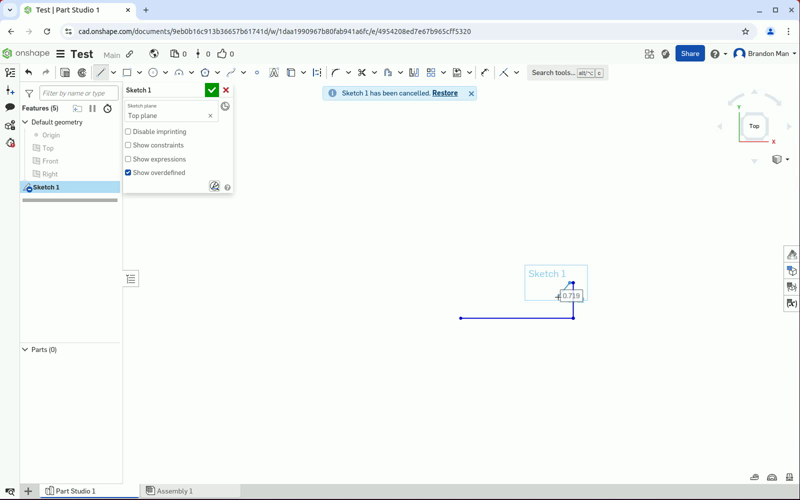
key_up(shift)
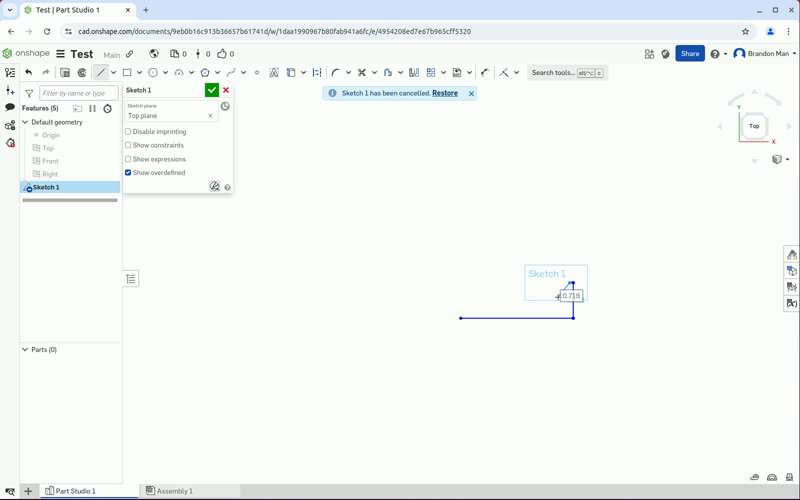
key(esc)
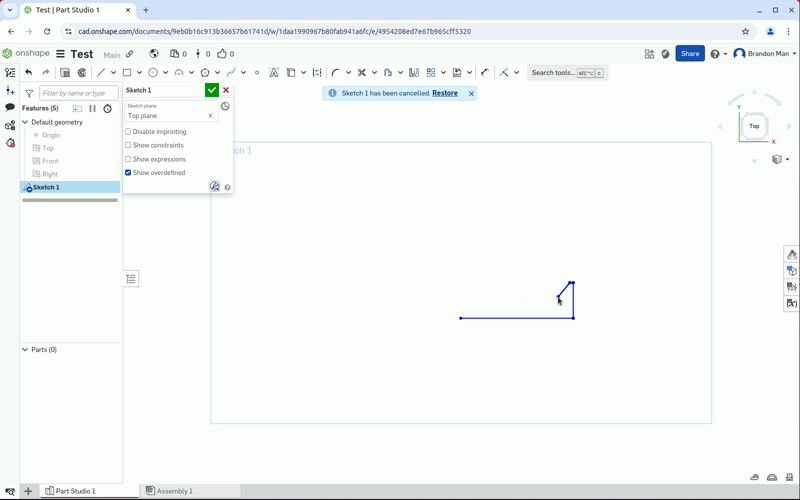
key(a)
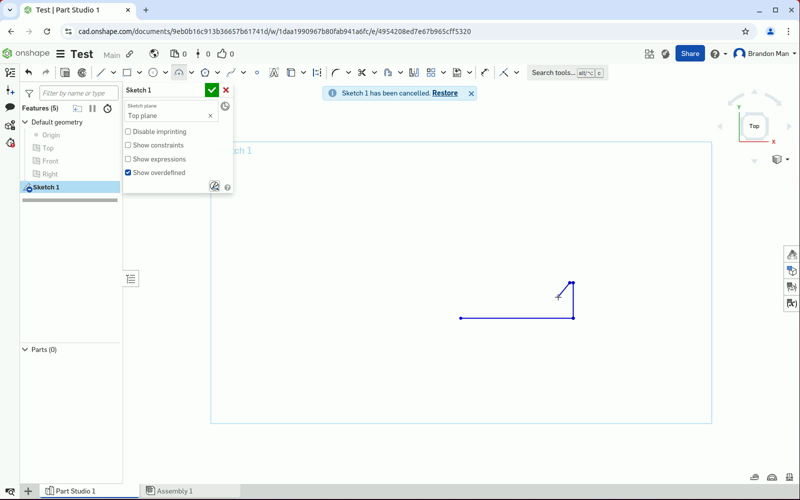
mouse_move(558, 296)
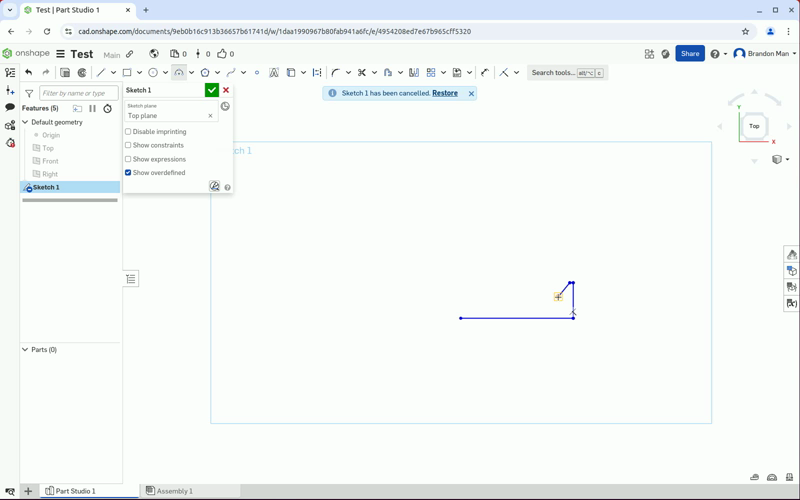
click(558, 296)
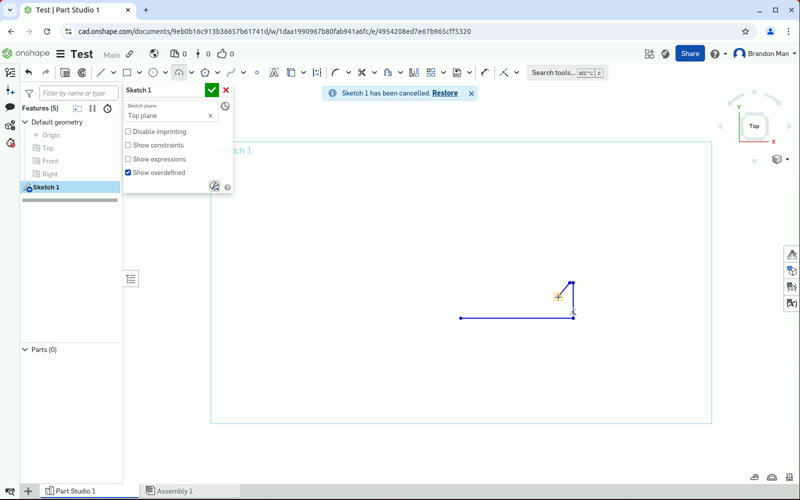
key_down(shift)
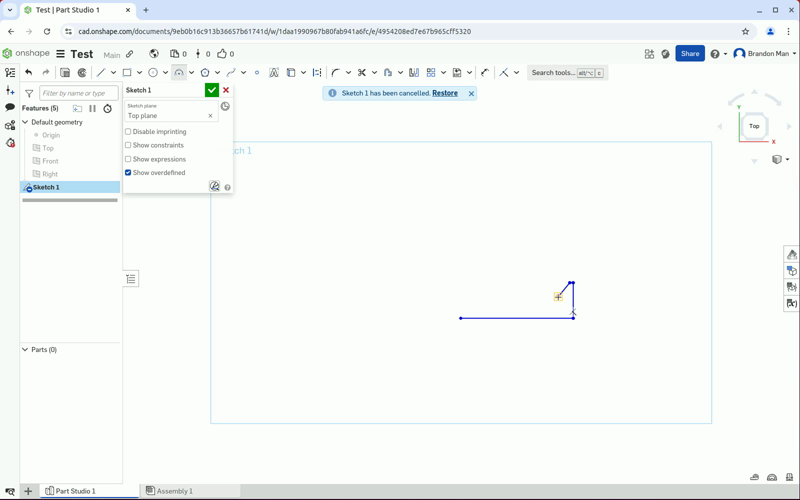
mouse_move(552, 290)
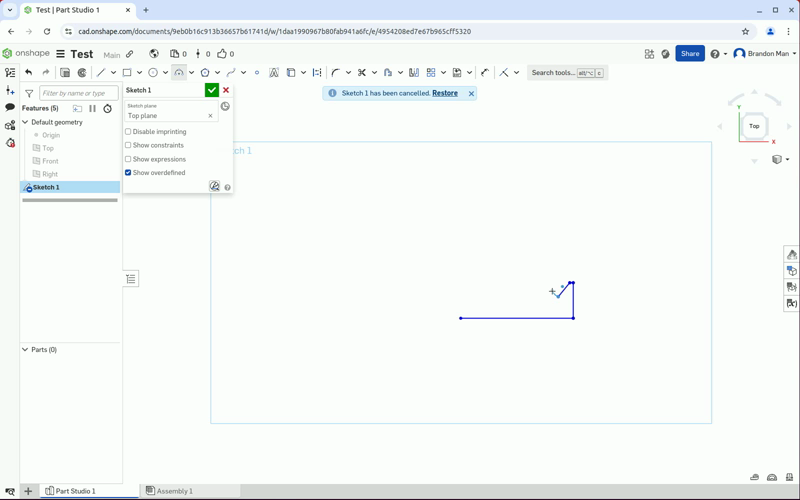
click(552, 290)
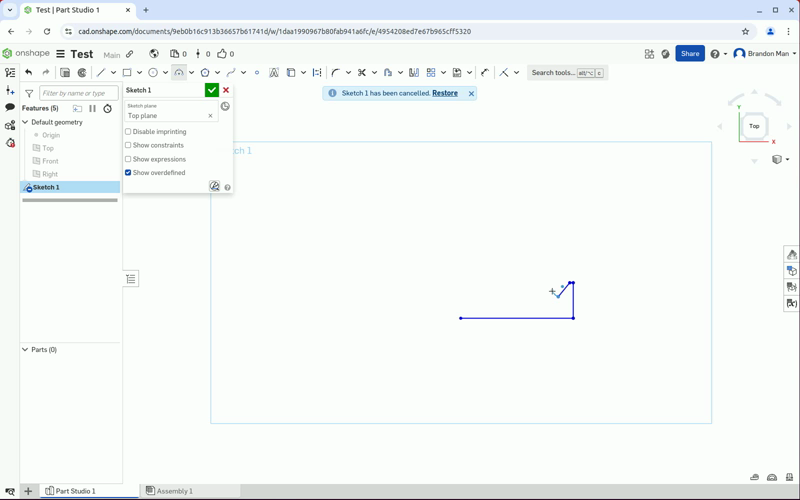
mouse_move(551, 297)
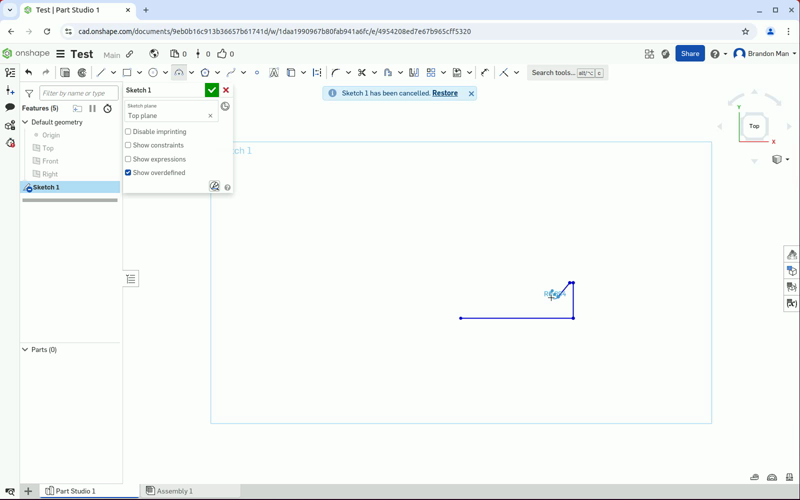
click(551, 297)
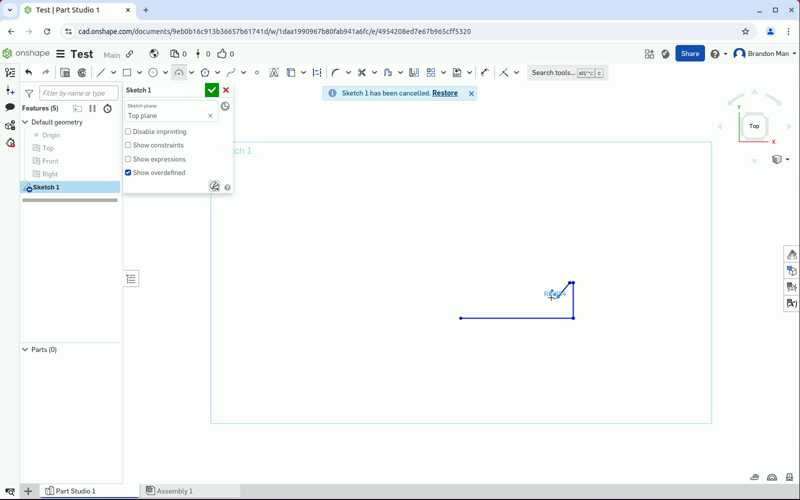
key_up(shift)
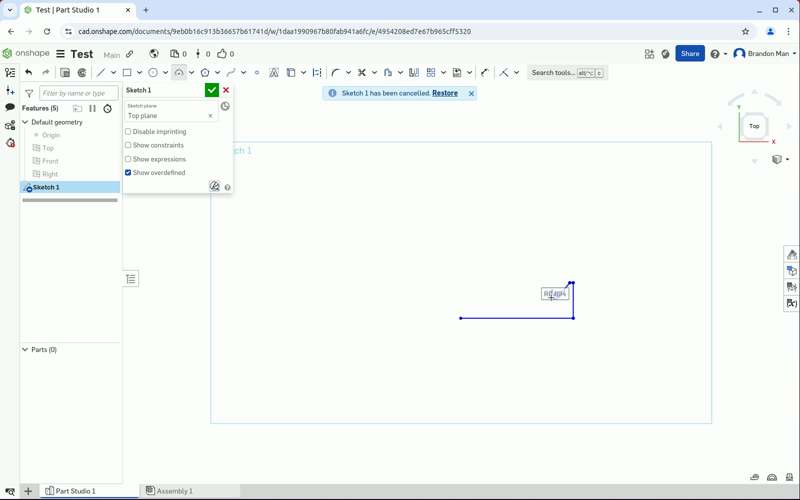
key(esc)
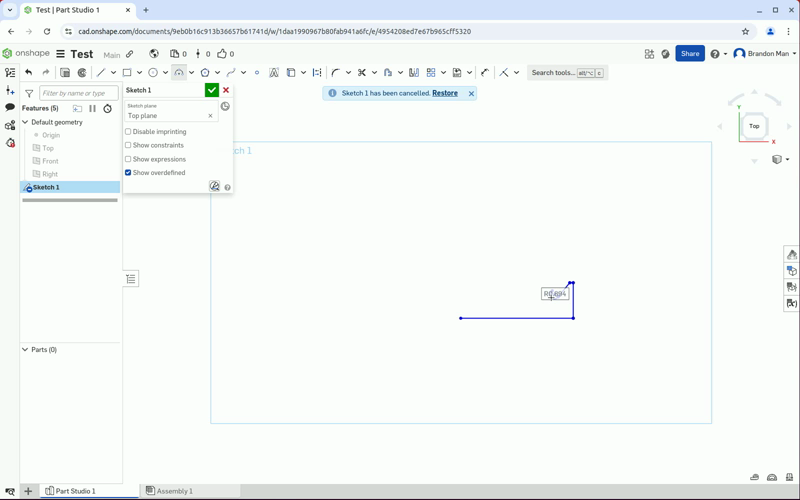
key(l)
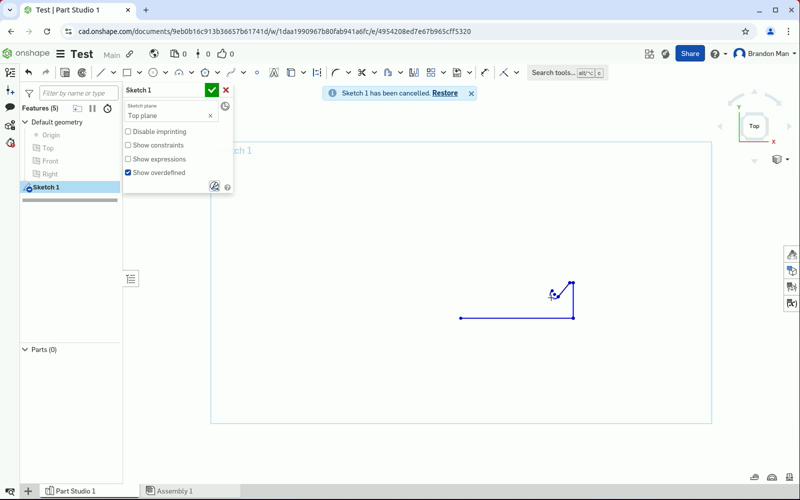
mouse_move(552, 290)
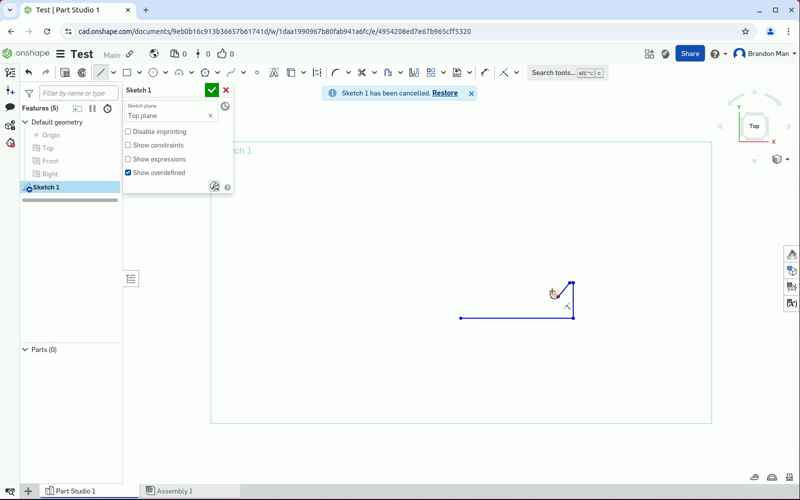
scroll(6)
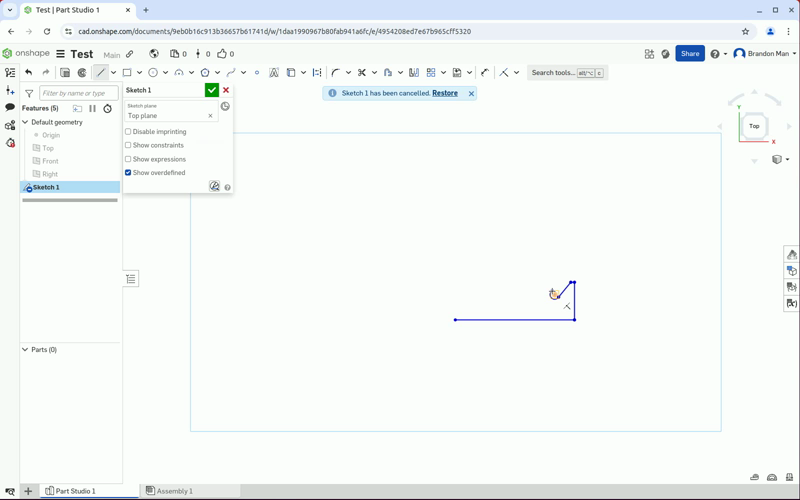
scroll(6)
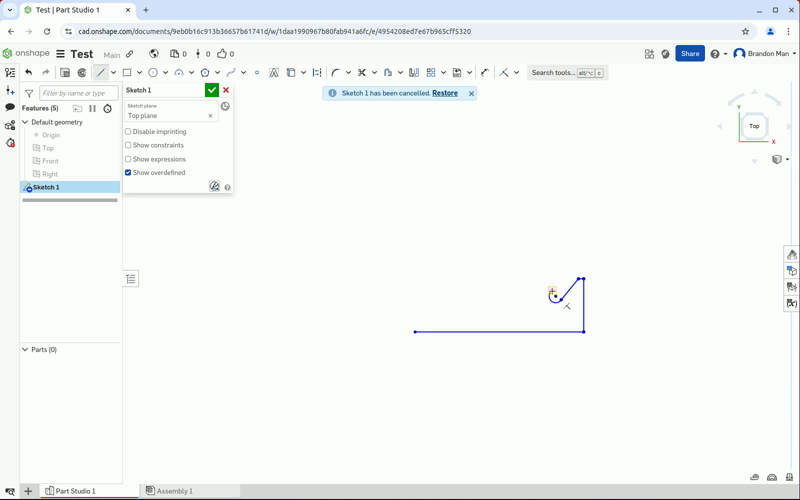
scroll(6)
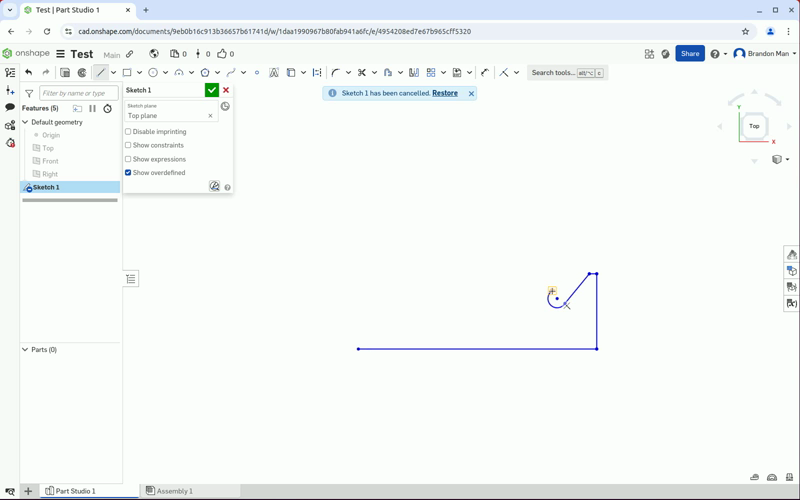
scroll(6)
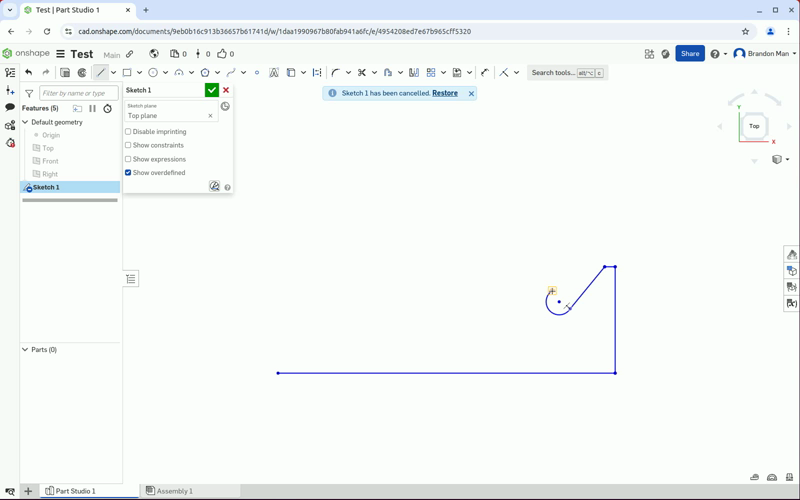
scroll(6)
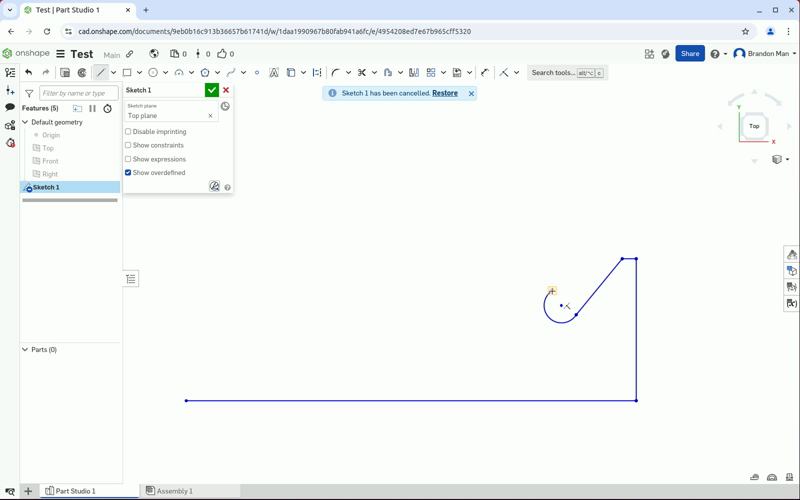
scroll(6)
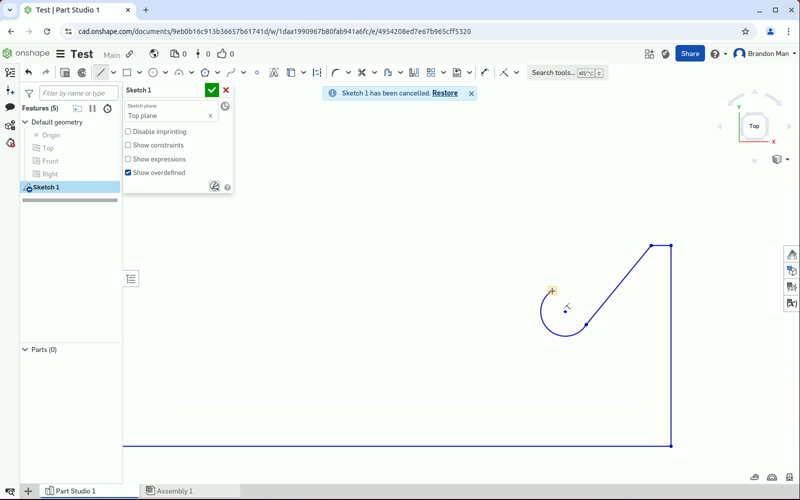
scroll(6)
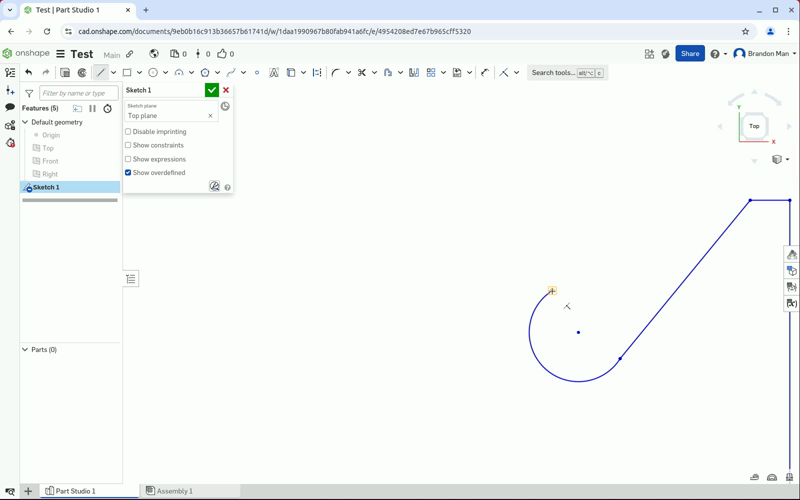
click(552, 290)
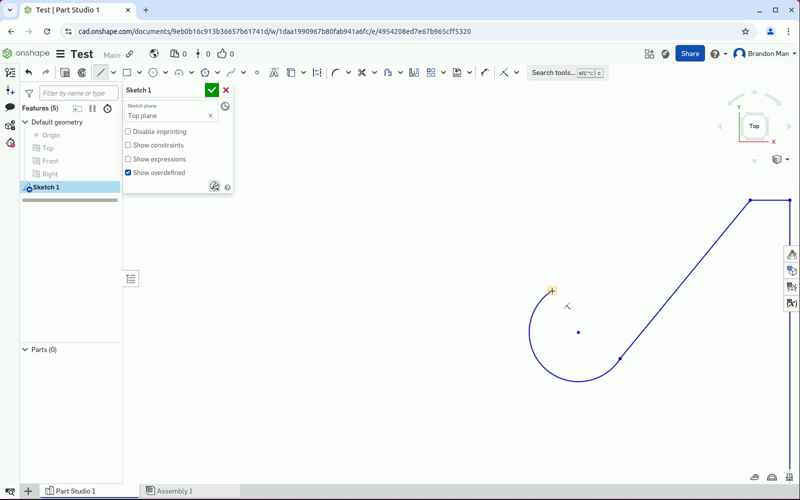
scroll(-6)
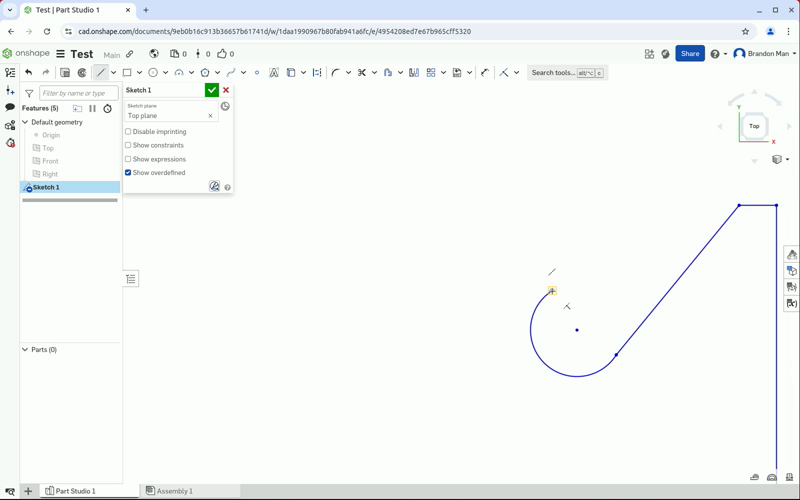
scroll(-6)
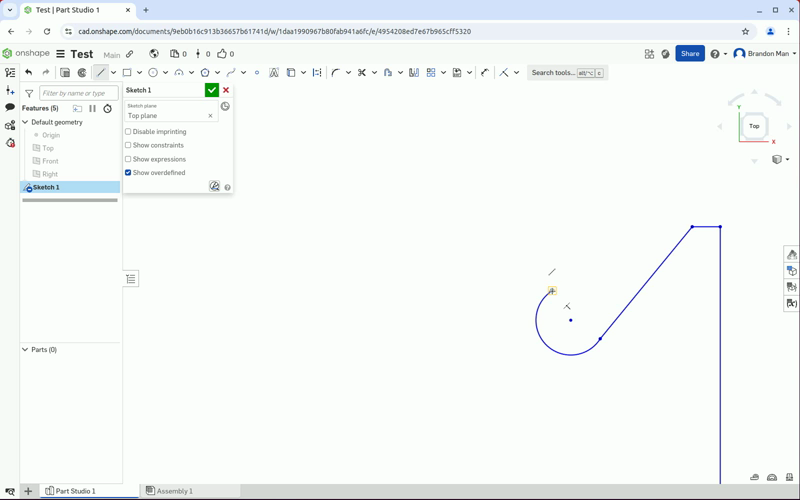
scroll(-6)
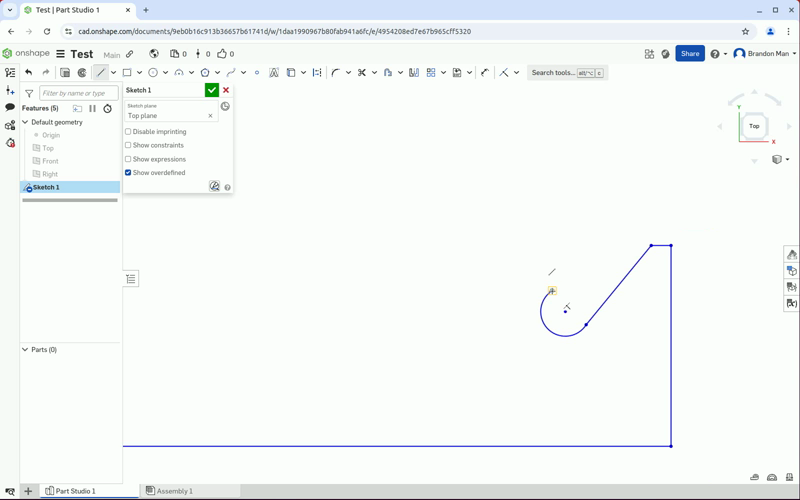
scroll(-6)
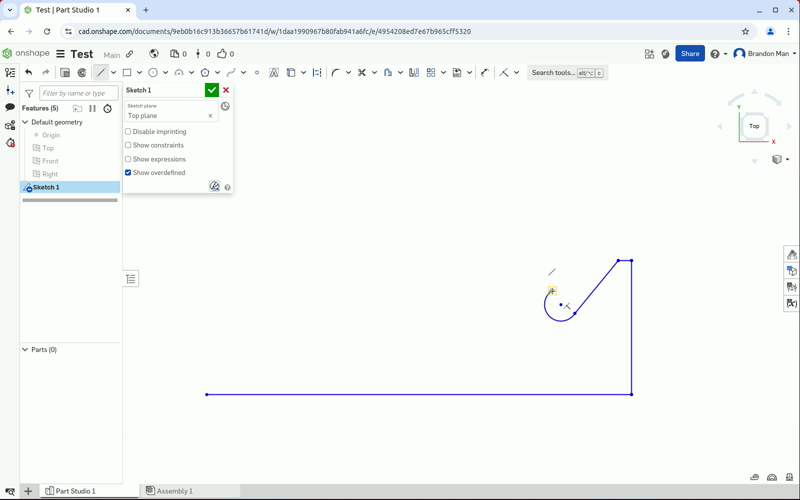
scroll(-6)
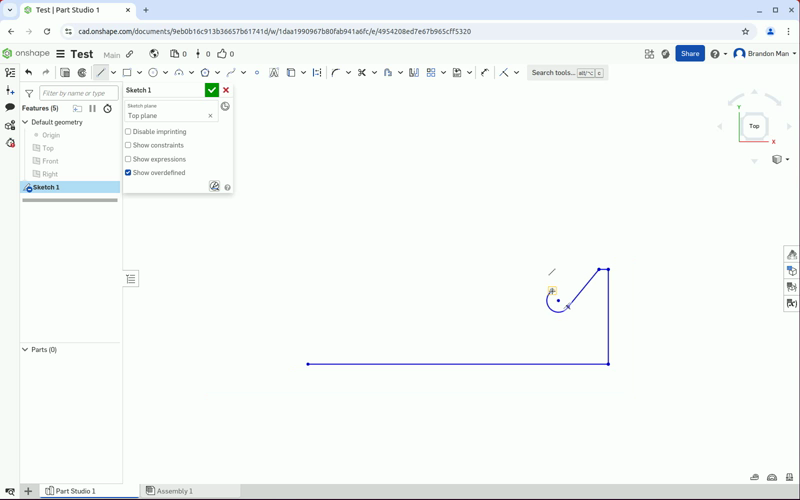
scroll(-6)
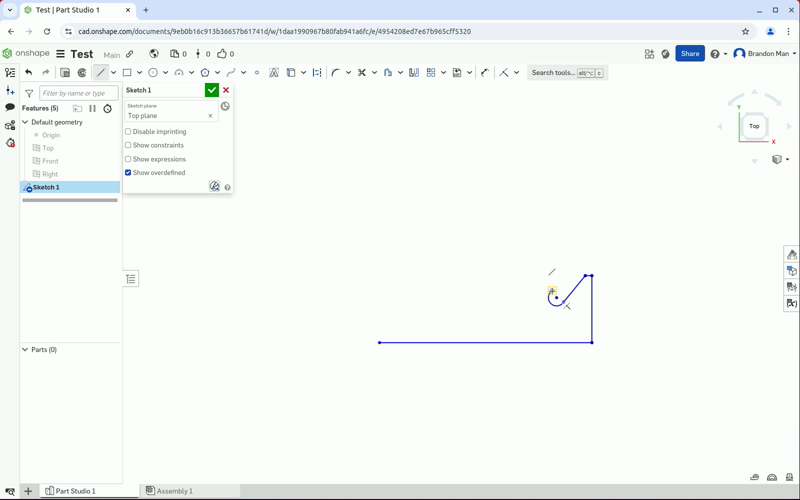
scroll(-6)
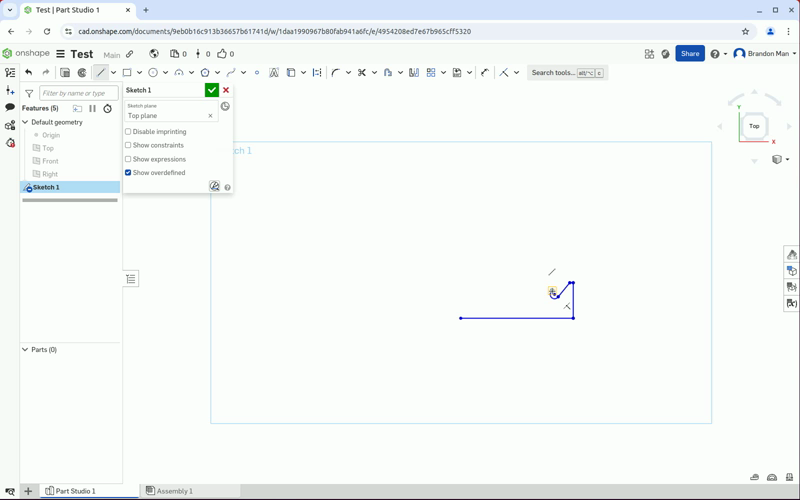
key_down(shift)
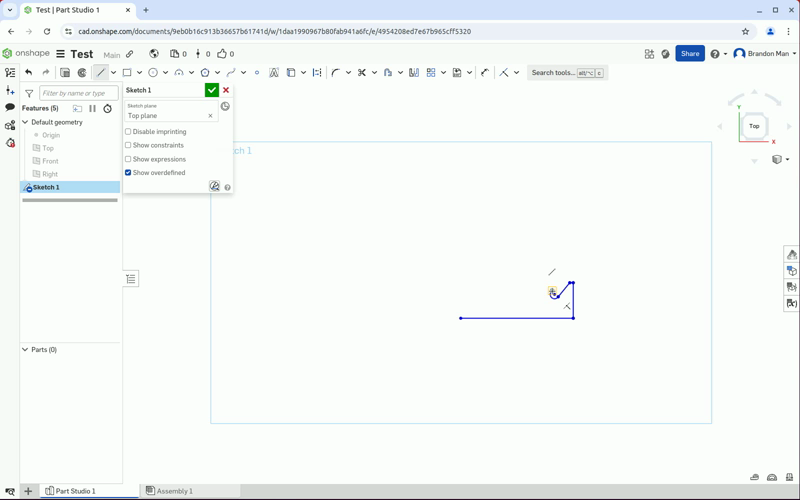
mouse_move(582, 290)
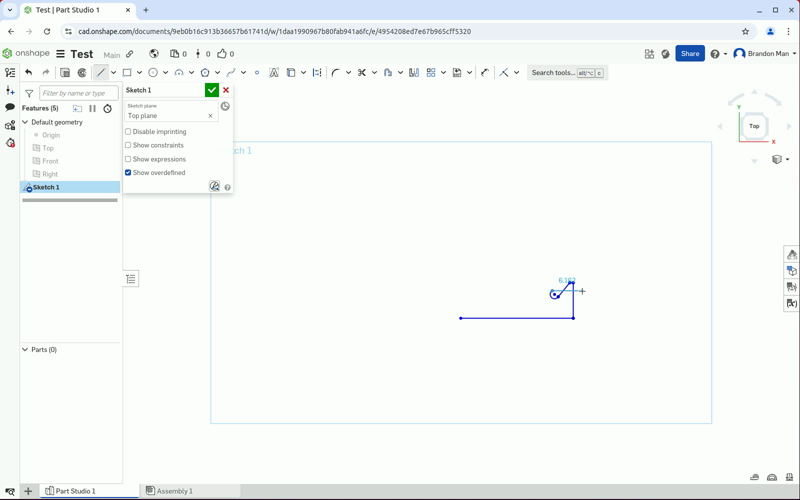
mouse_move(559, 282)
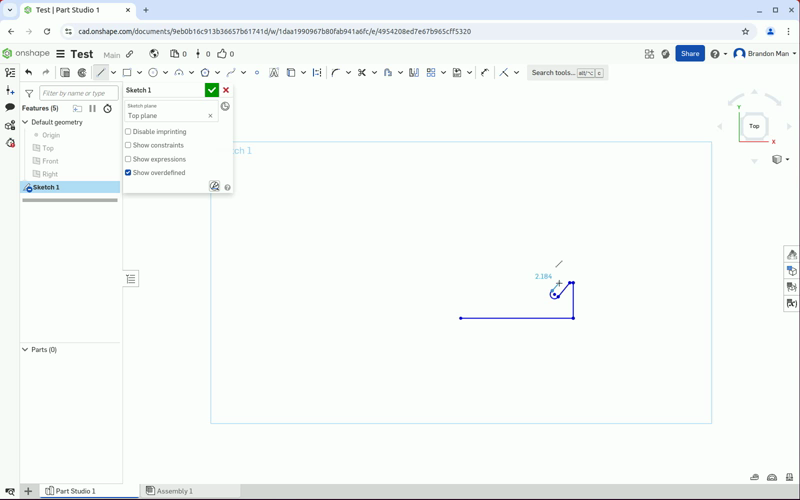
click(559, 282)
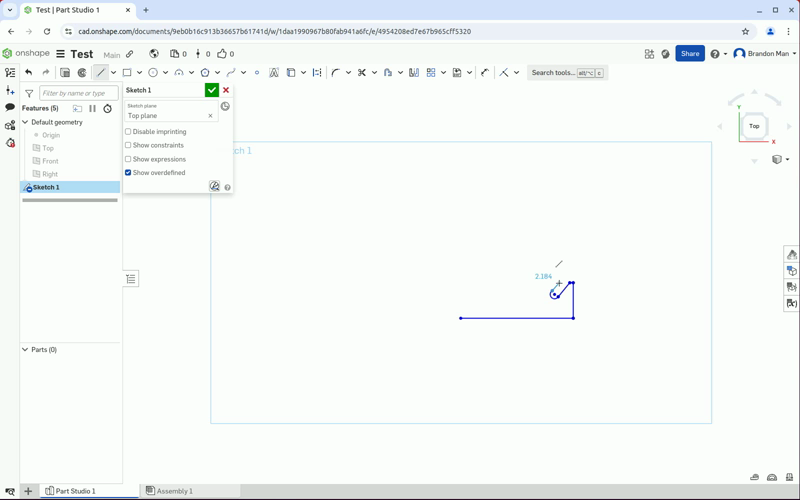
key_up(shift)
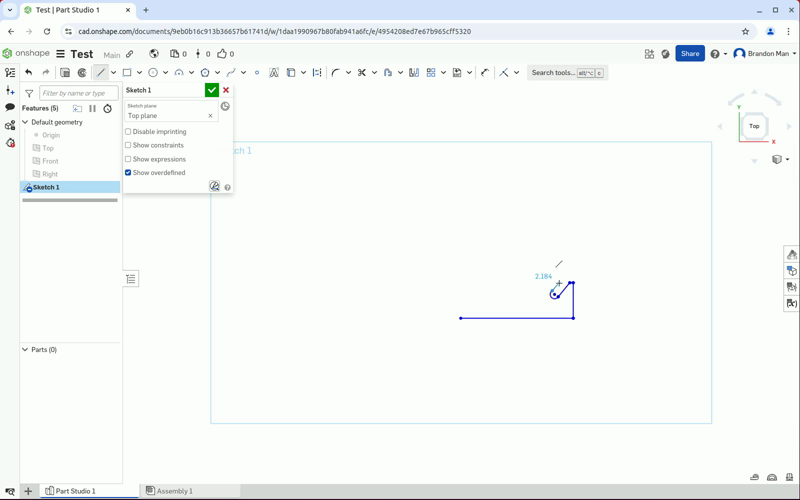
key_down(shift)
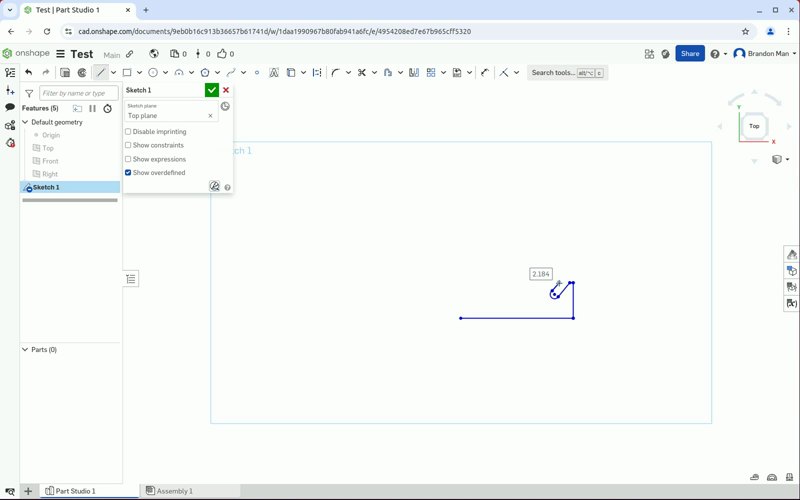
mouse_move(460, 282)
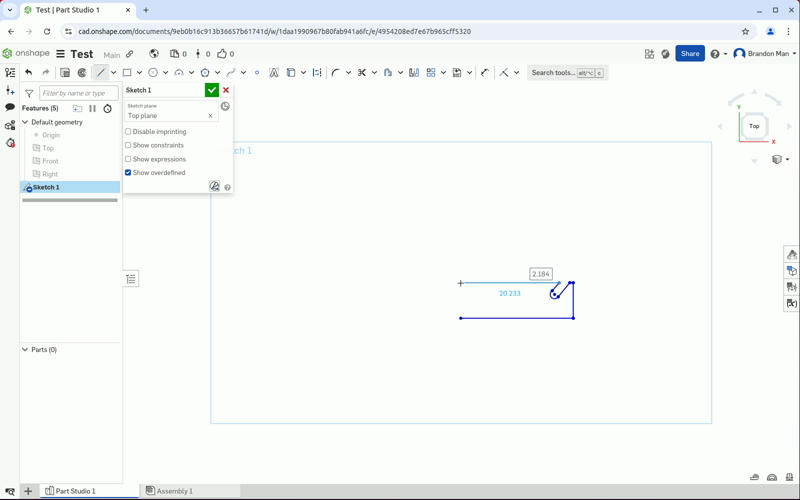
click(460, 282)
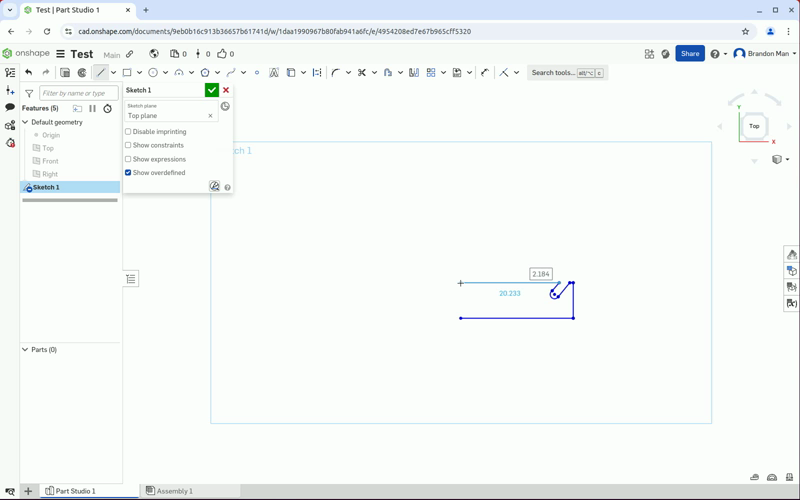
key_up(shift)
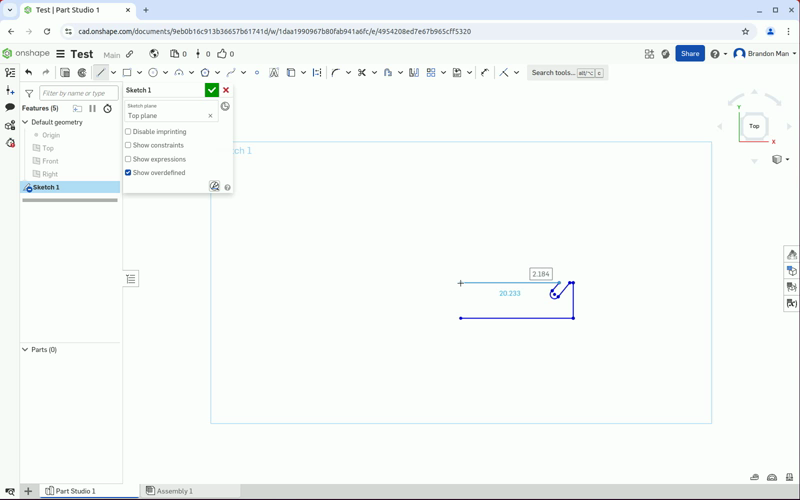
mouse_move(490, 282)
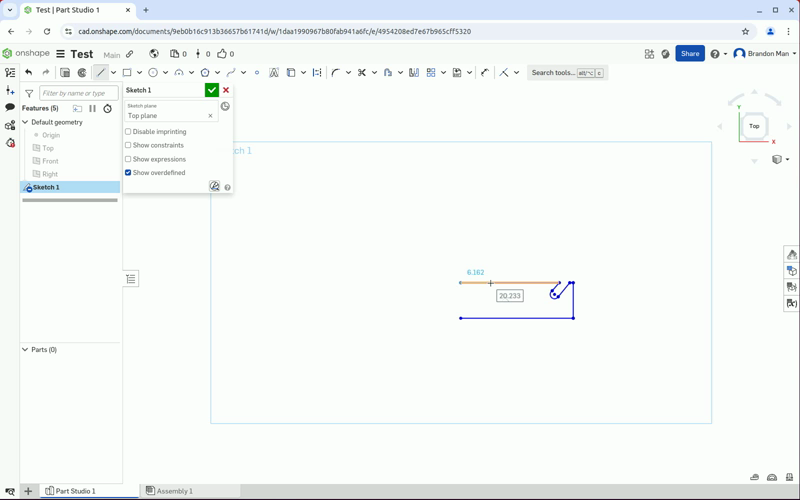
key_down(shift)
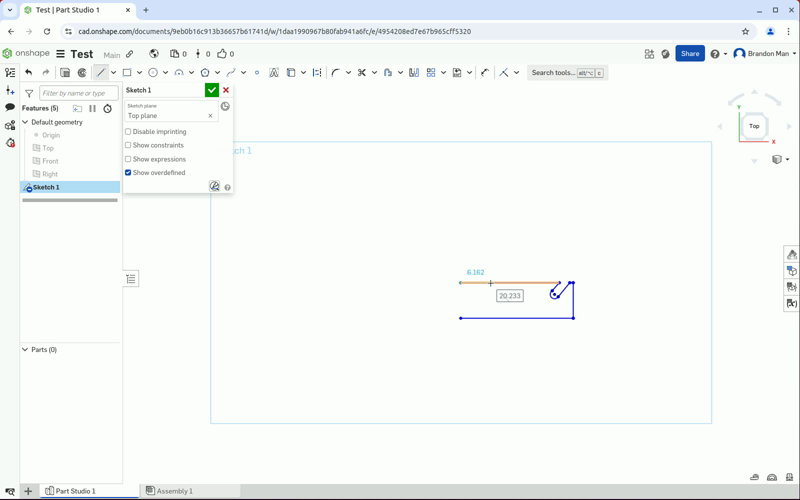
mouse_move(460, 318)
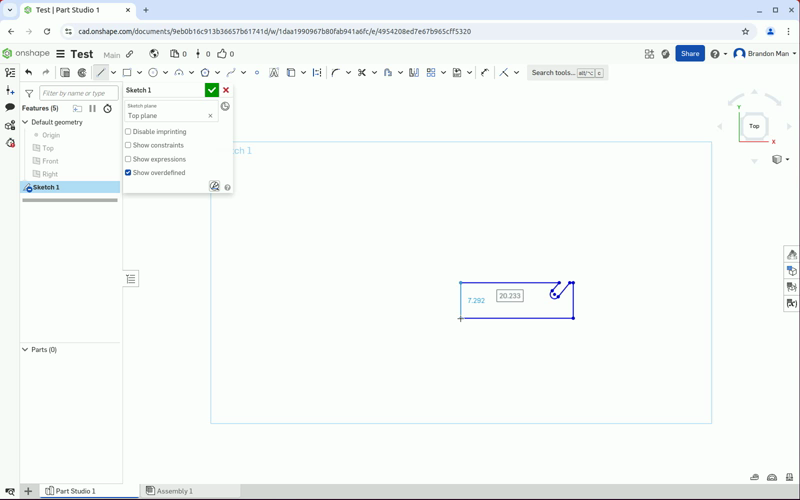
key_up(shift)
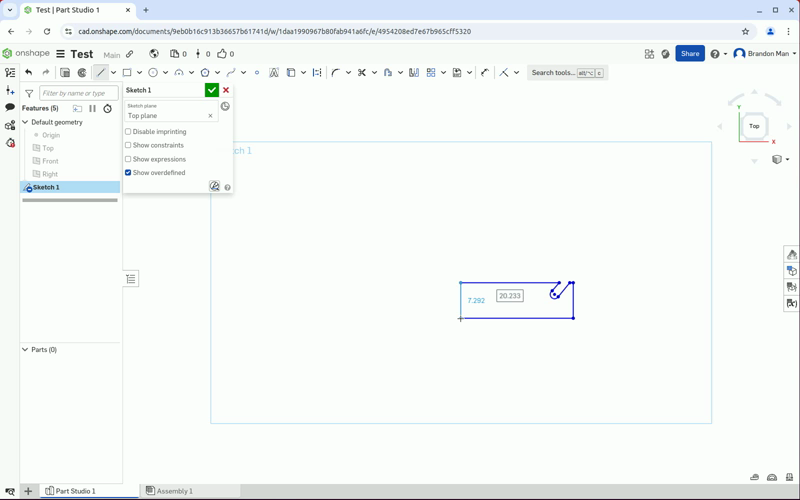
click(460, 318)
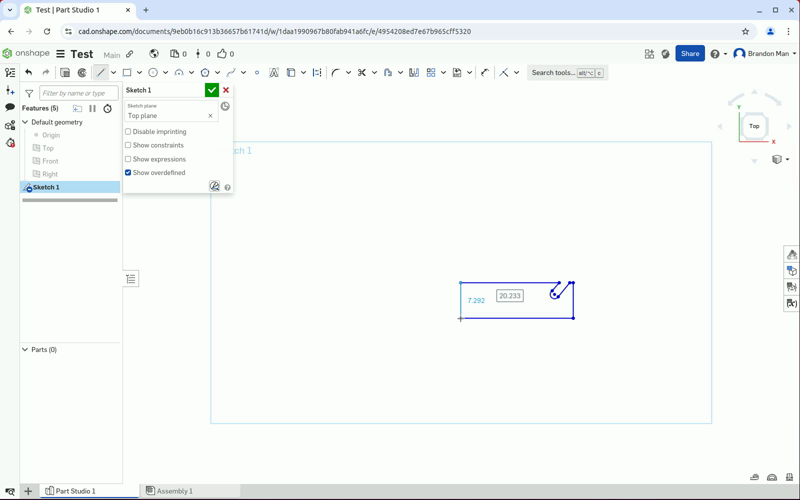
key(esc)
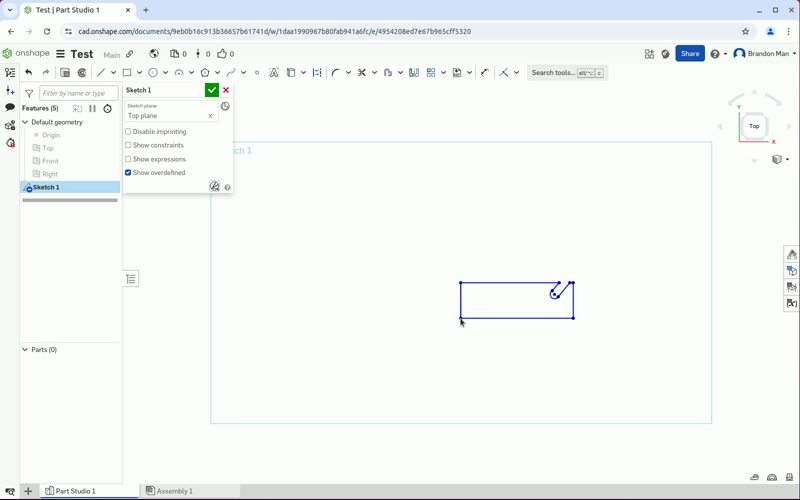
key(l)
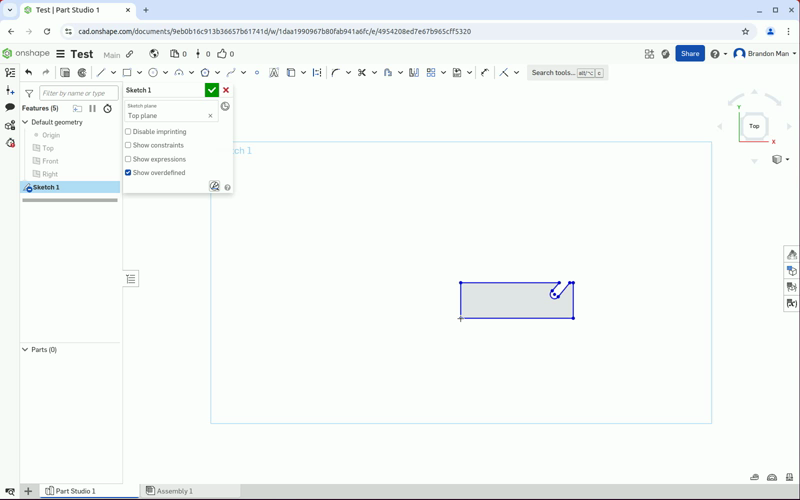
key_down(shift)
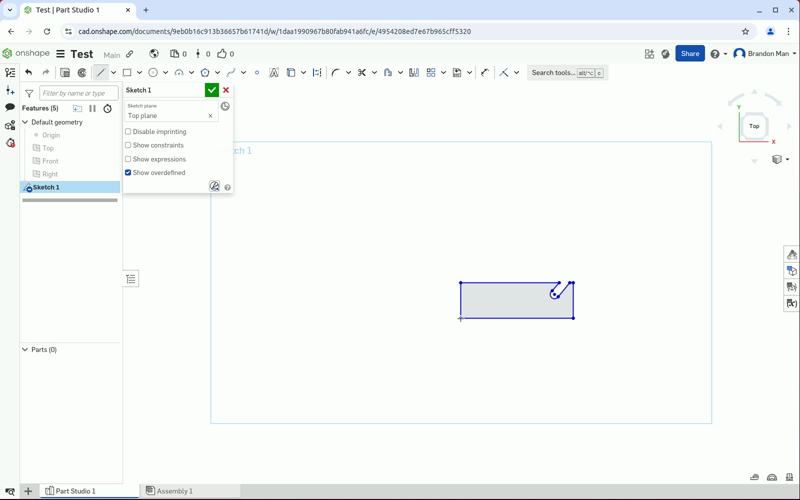
mouse_move(466, 312)
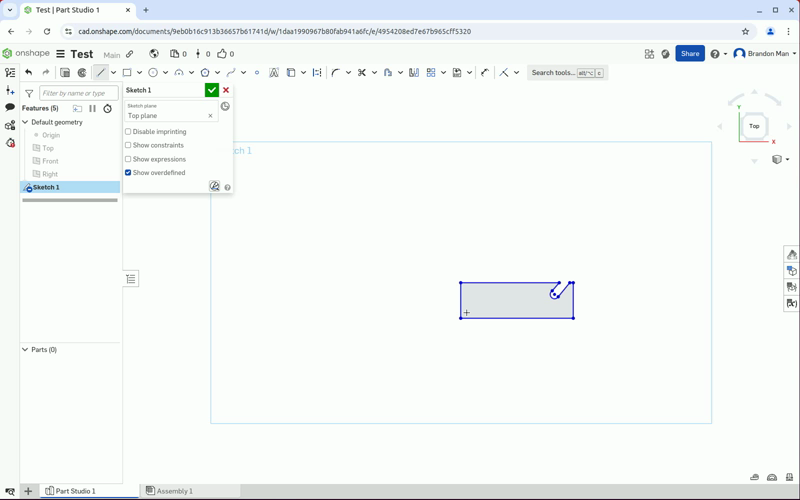
click(466, 312)
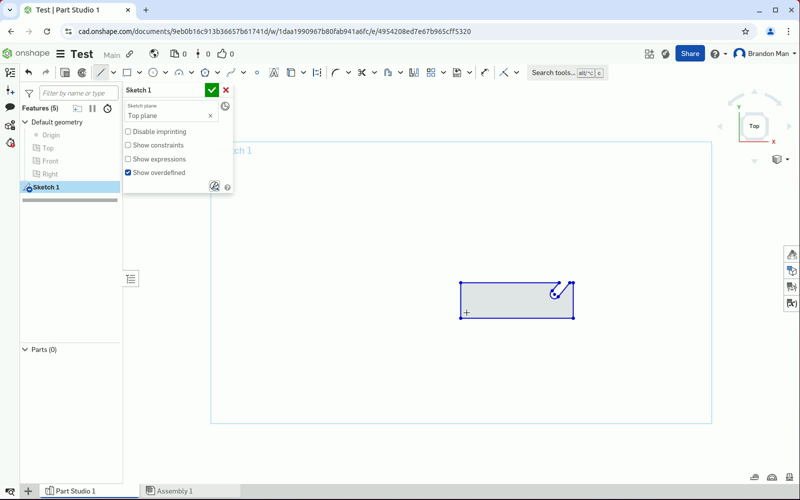
key_up(shift)
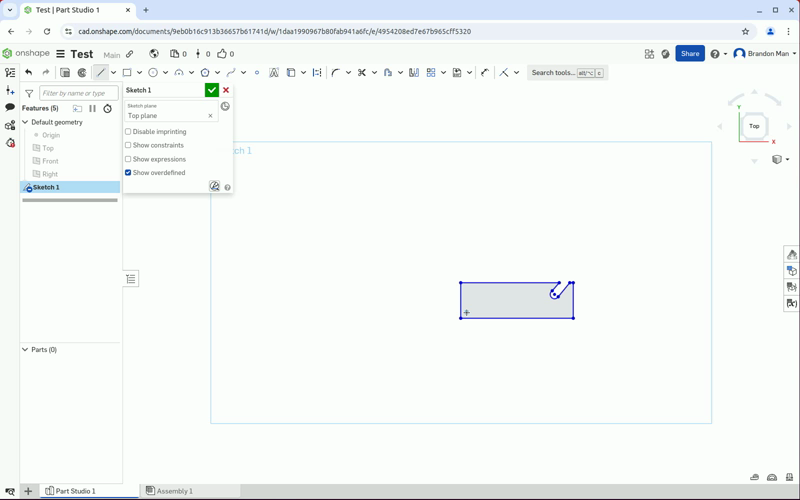
key_down(shift)
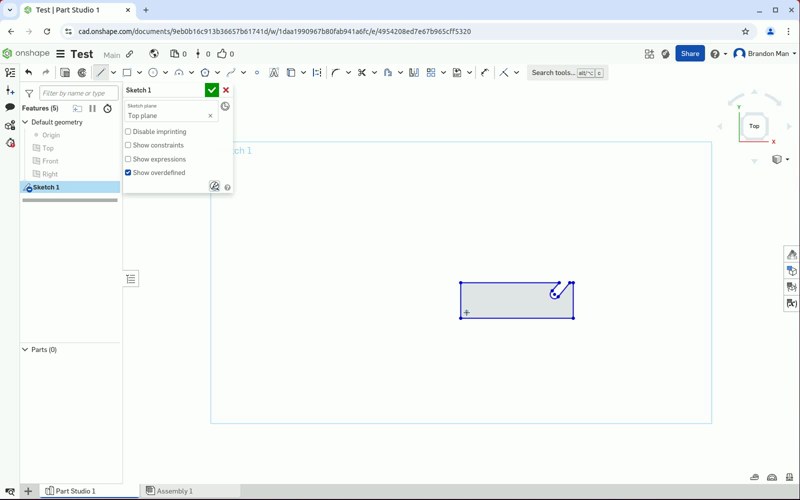
mouse_move(496, 312)
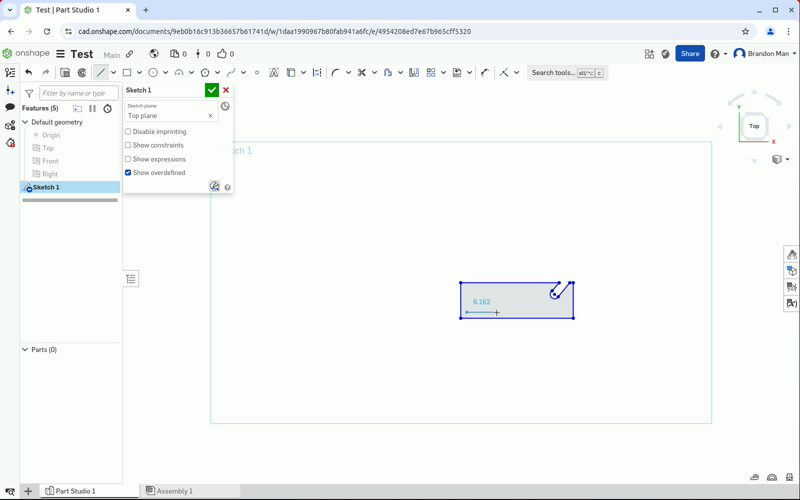
mouse_move(491, 312)
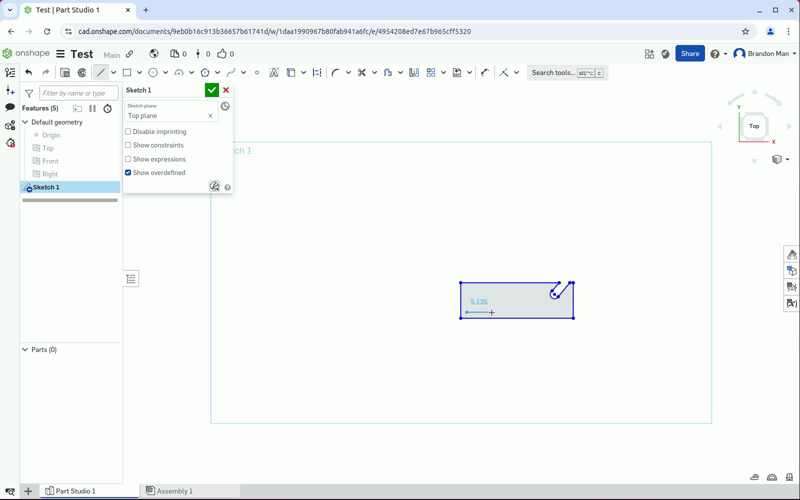
click(491, 312)
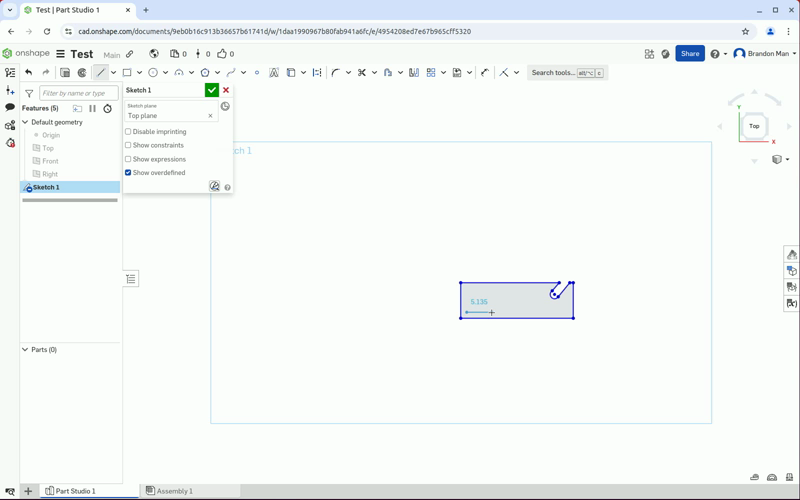
key_up(shift)
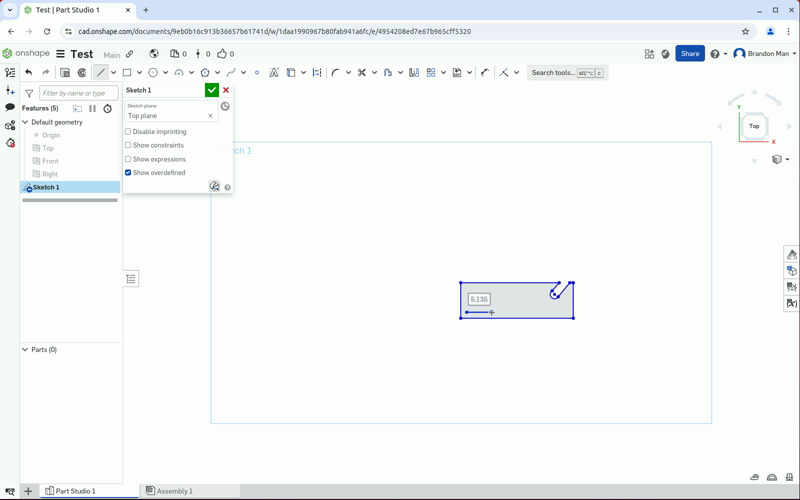
key_down(shift)
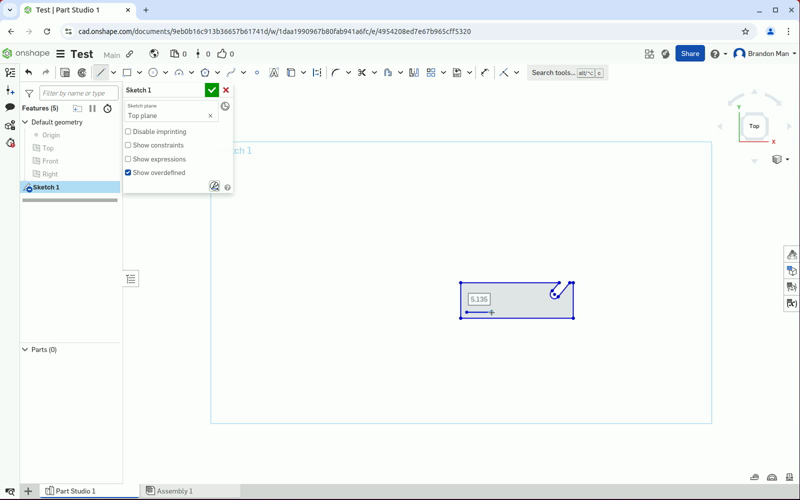
mouse_move(521, 312)
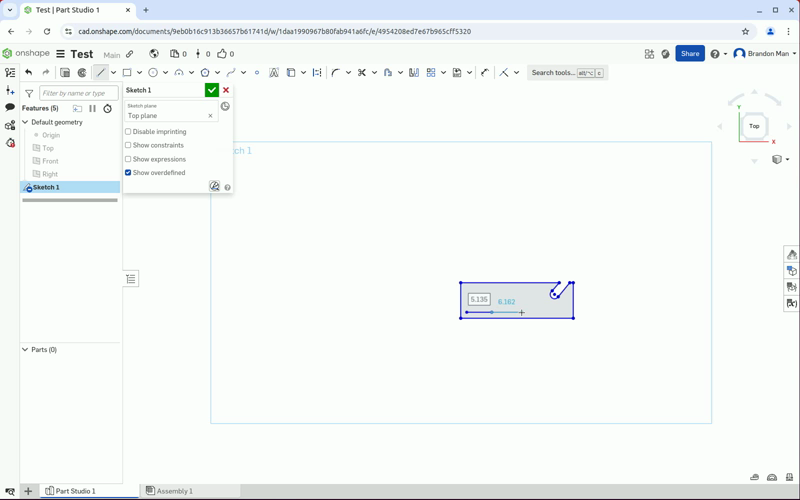
mouse_move(491, 288)
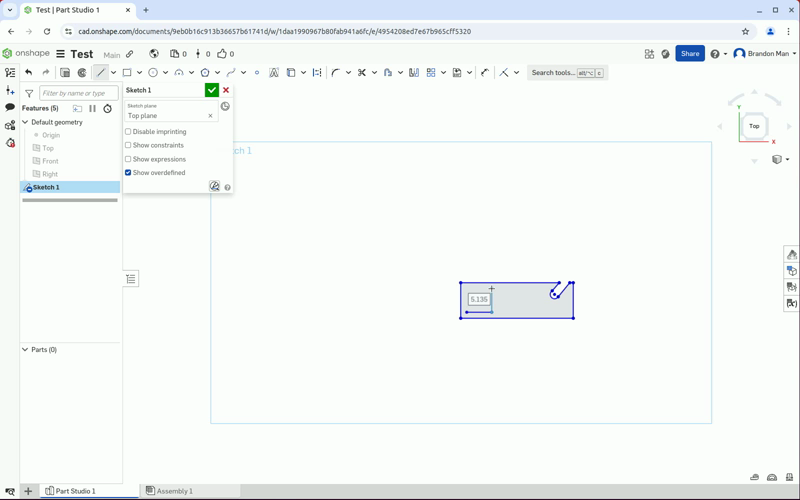
click(491, 288)
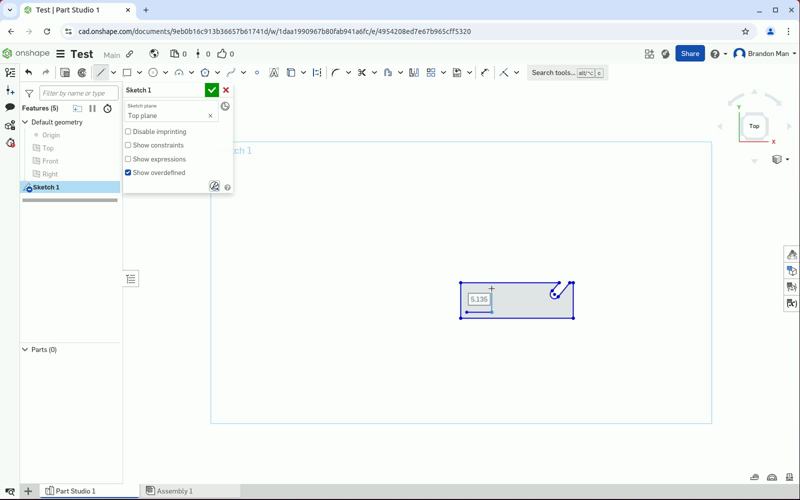
key_up(shift)
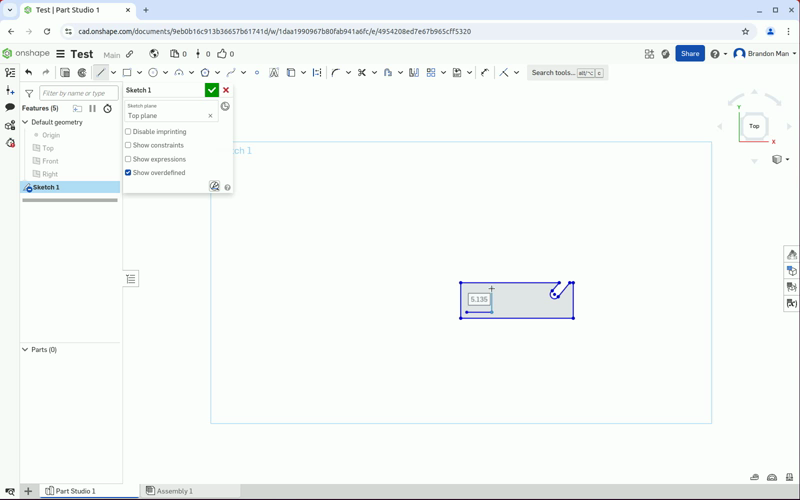
key_down(shift)
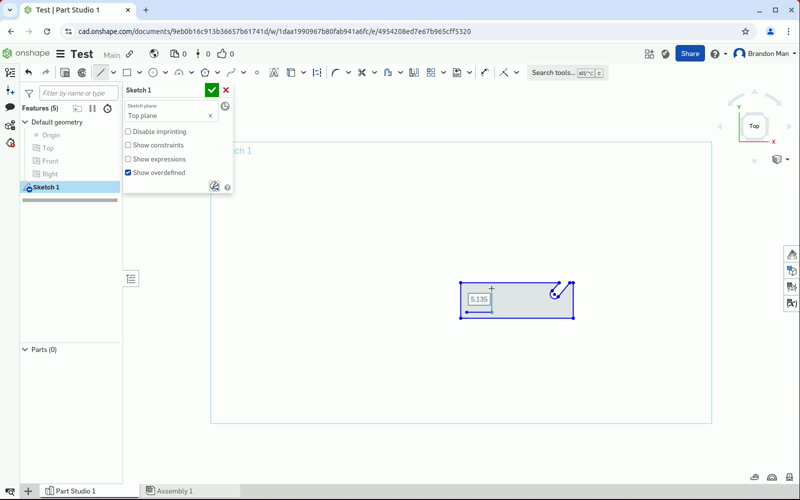
mouse_move(521, 288)
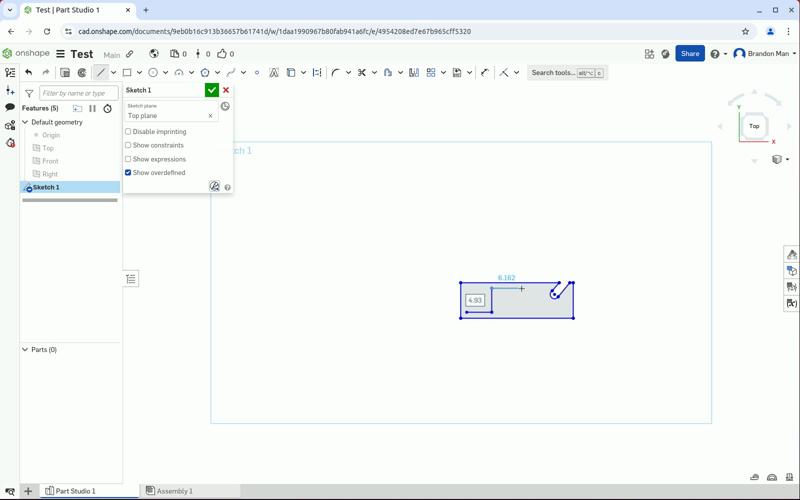
mouse_move(466, 288)
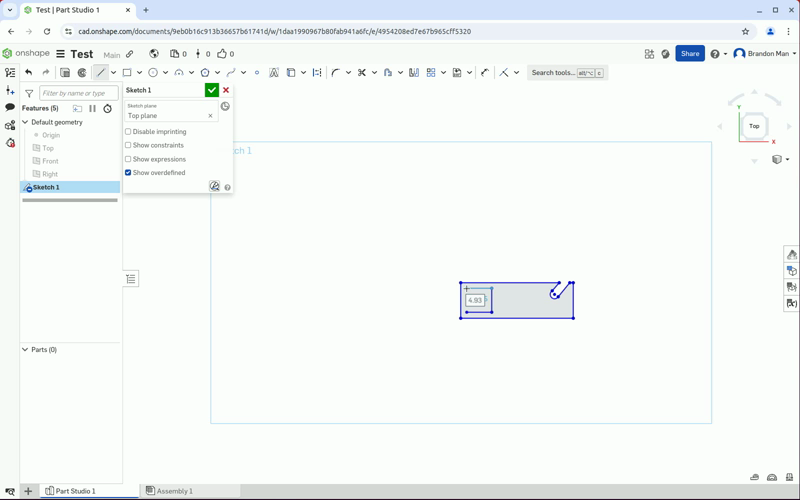
click(466, 288)
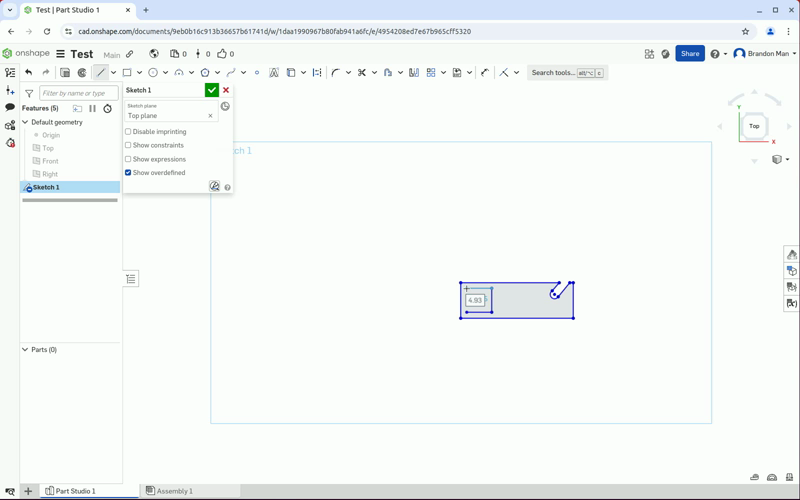
key_up(shift)
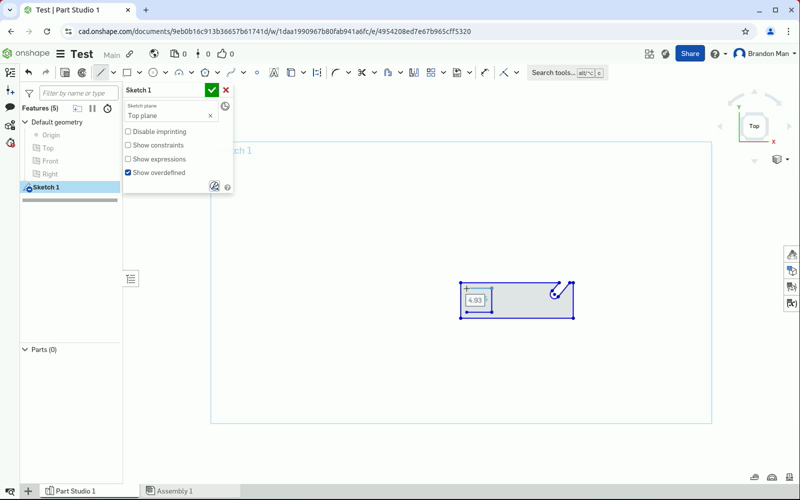
mouse_move(496, 288)
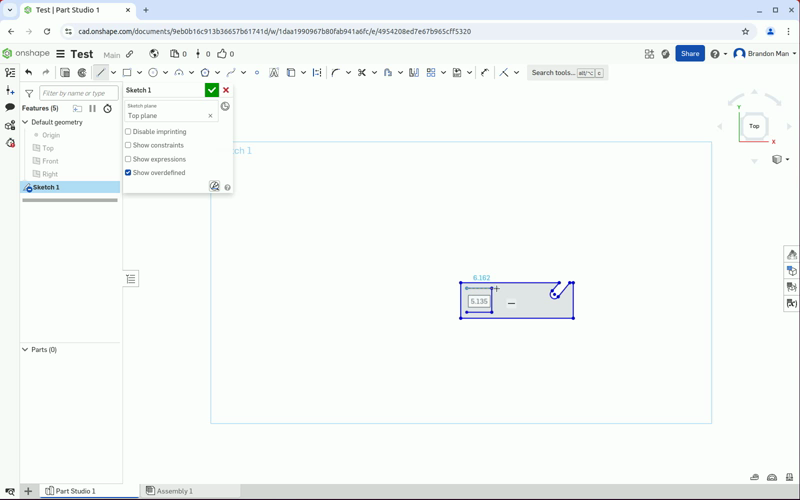
key_down(shift)
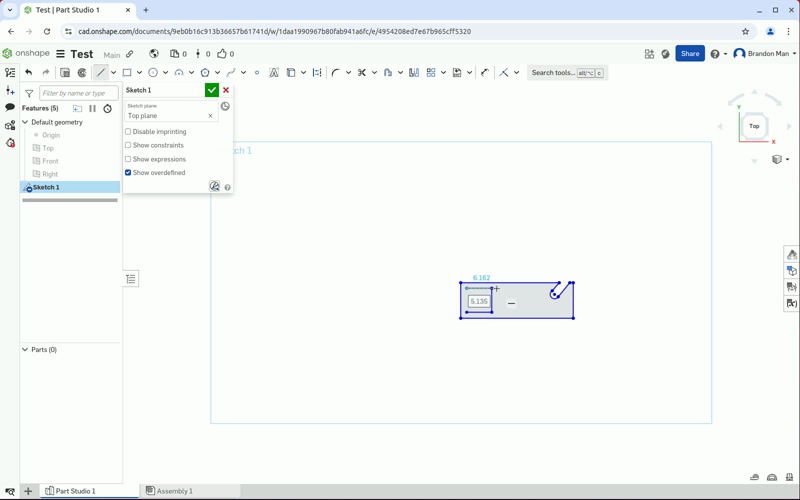
mouse_move(466, 312)
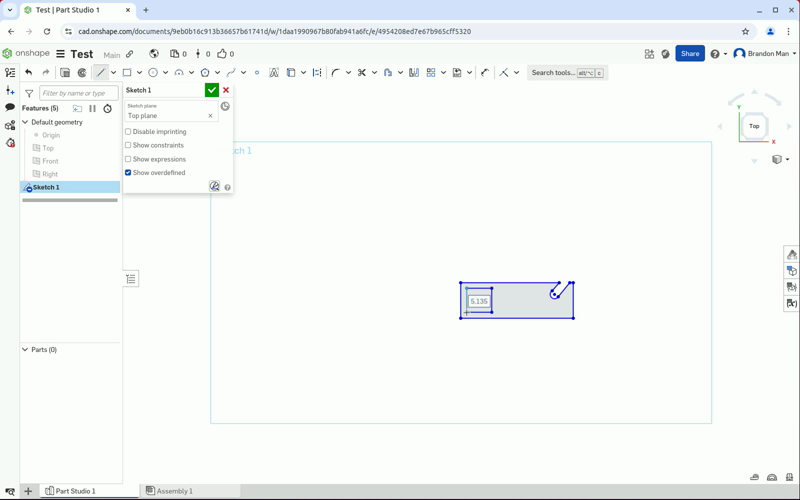
key_up(shift)
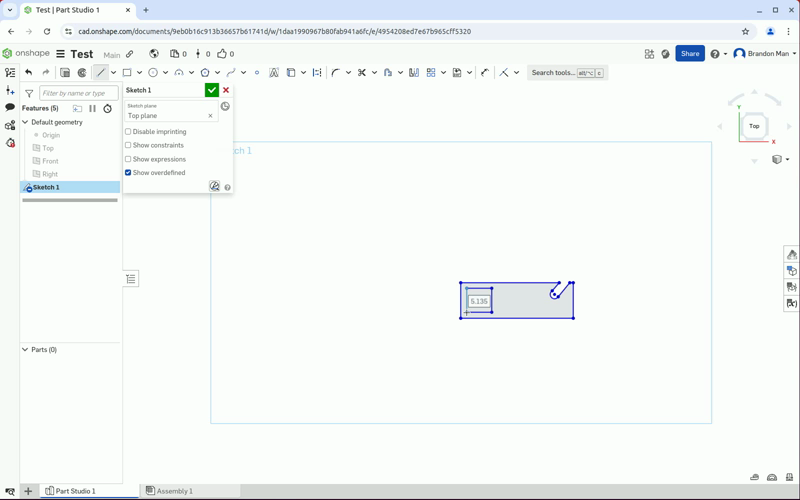
click(466, 312)
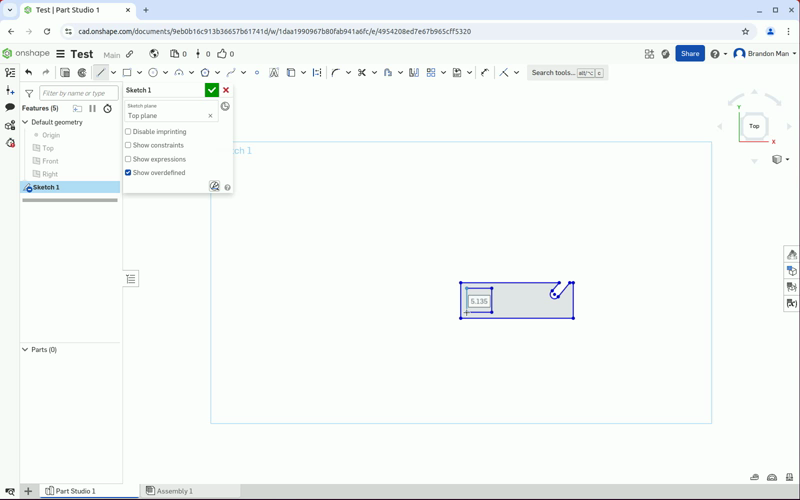
key(esc)
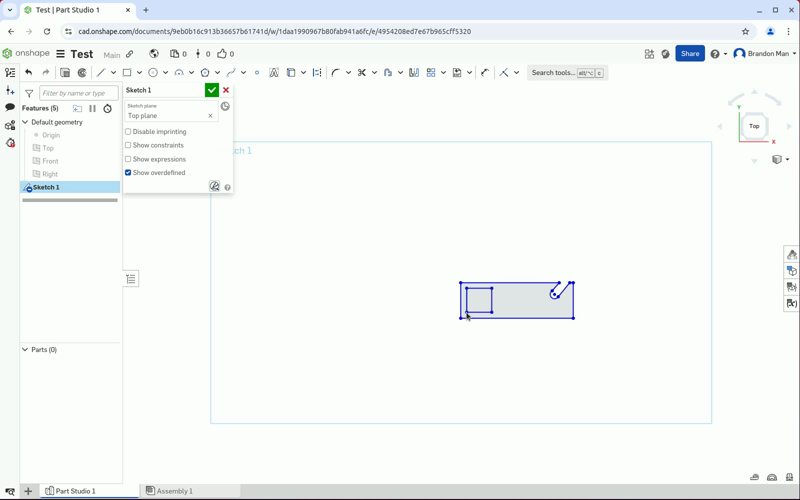
mouse_move(548, 289)
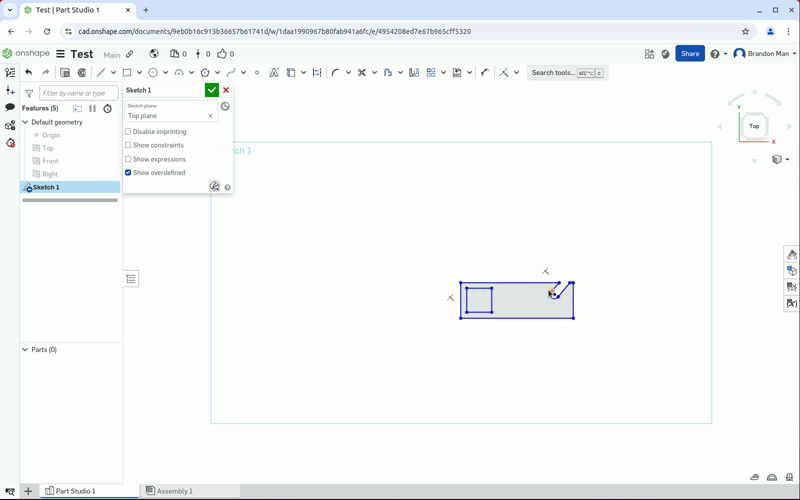
click(548, 289)
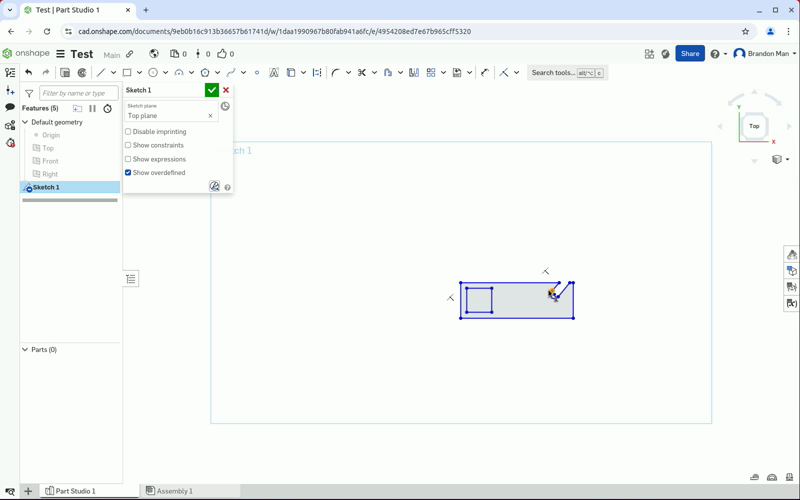
mouse_move(73, 352)
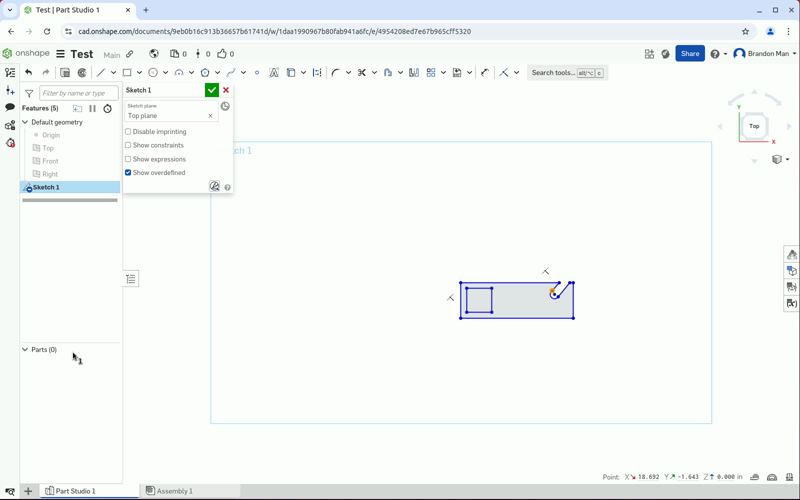
key(shift+y)
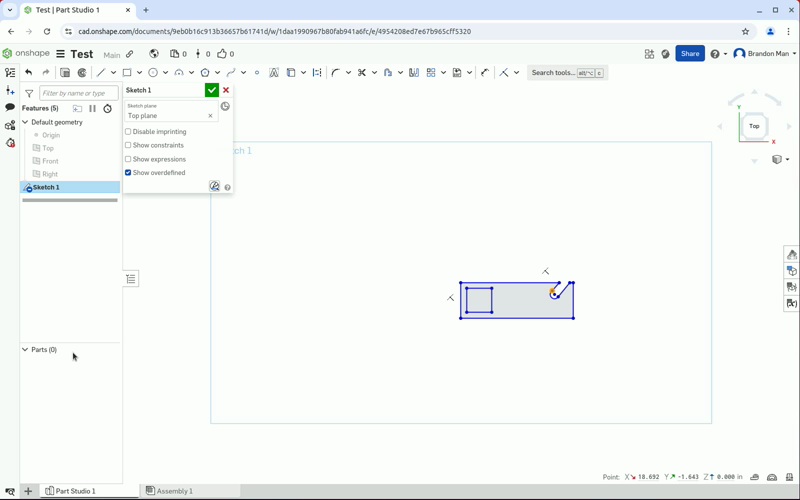
key(shift+e)
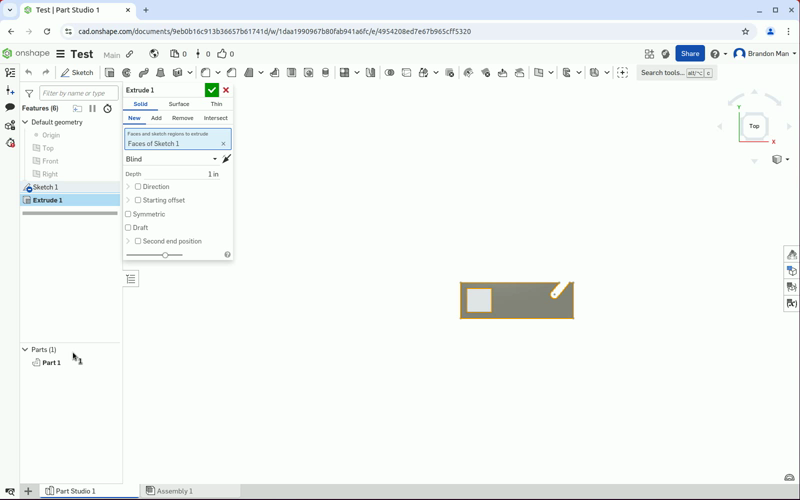
mouse_move(143, 106)
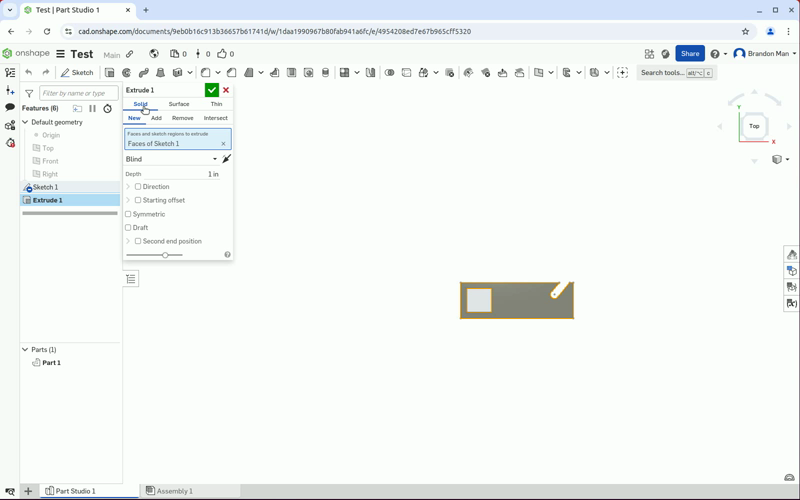
click(143, 106)
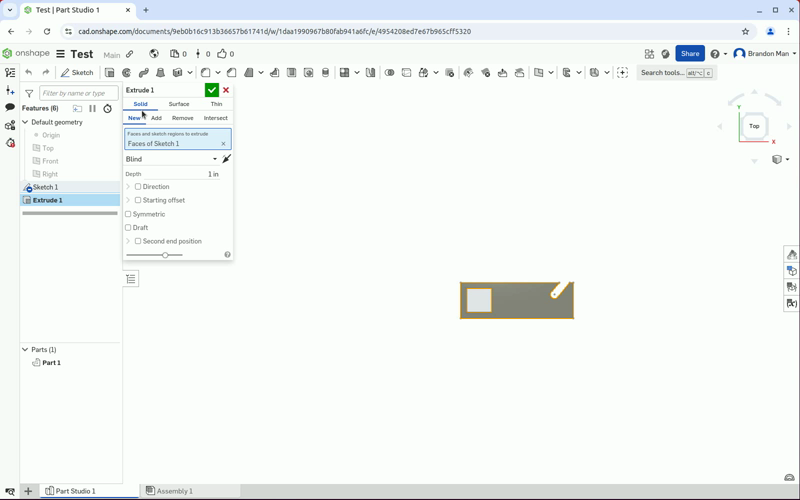
mouse_move(137, 120)
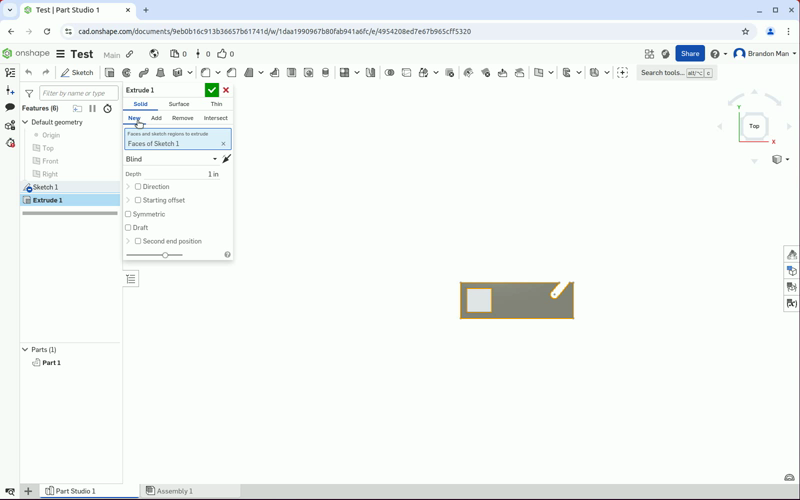
click(137, 120)
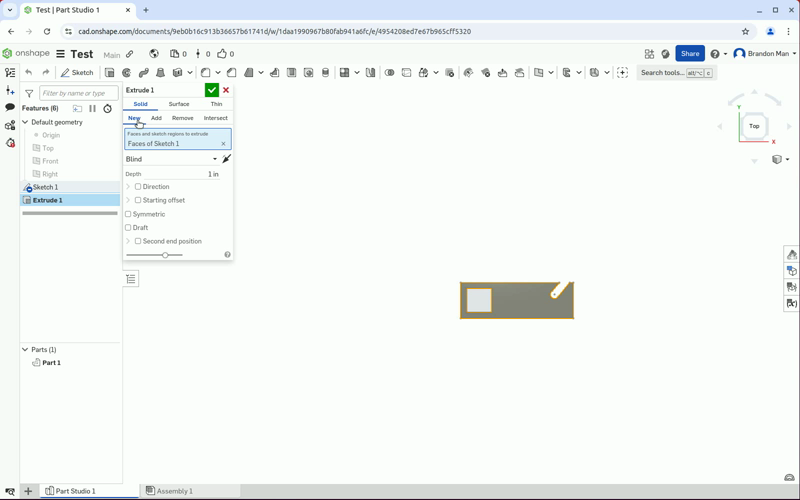
key(tab, 4)
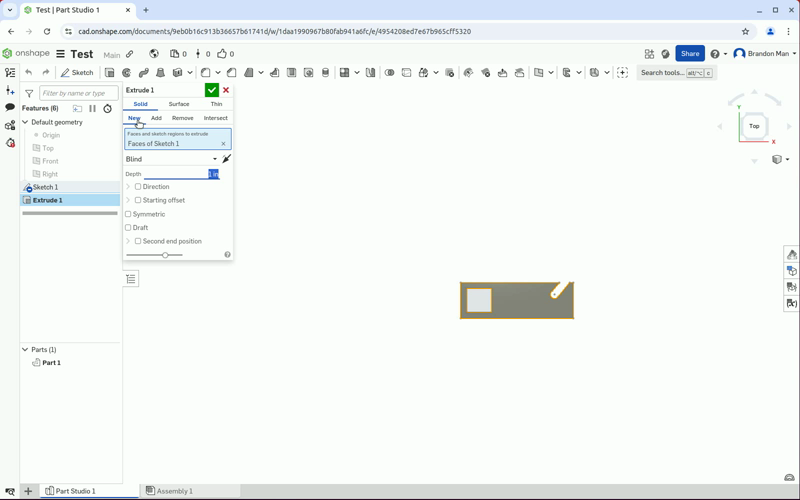
text(6.499)
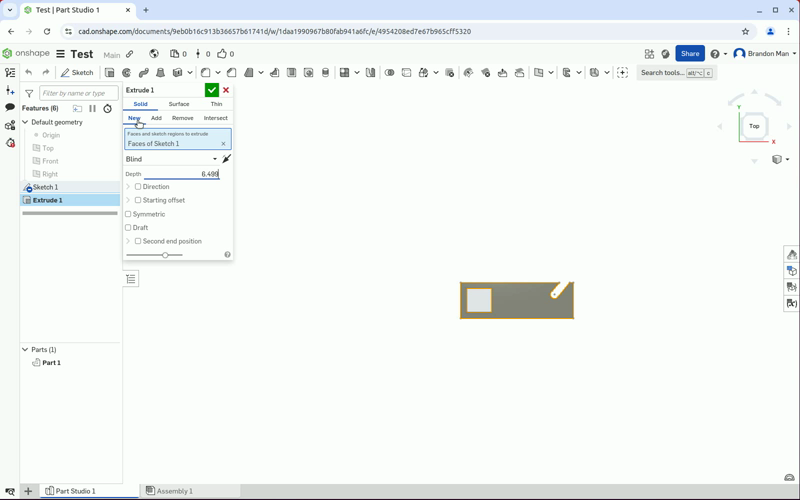
key(enter)
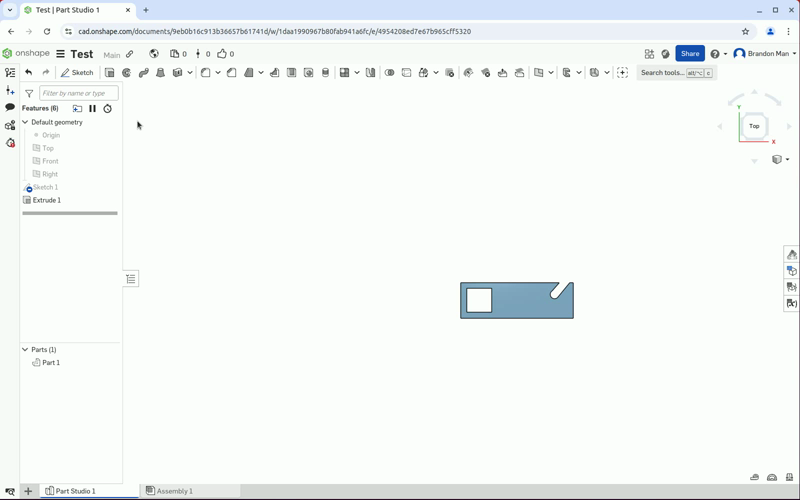
key(shift+h)
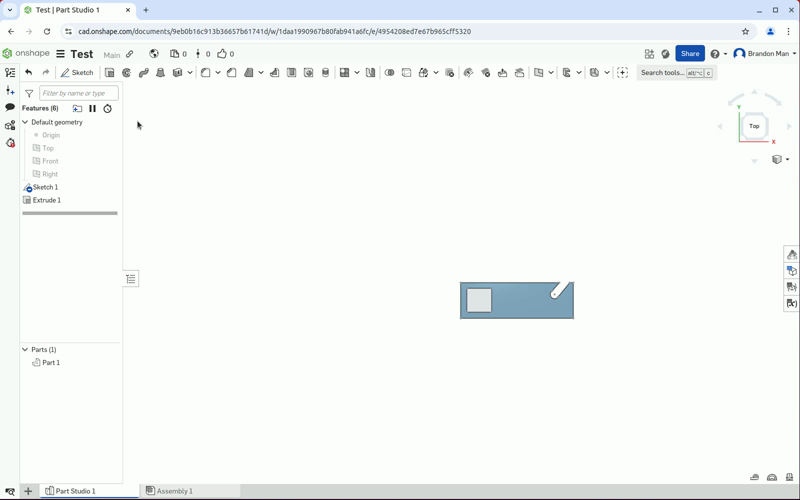
key(shift+h)
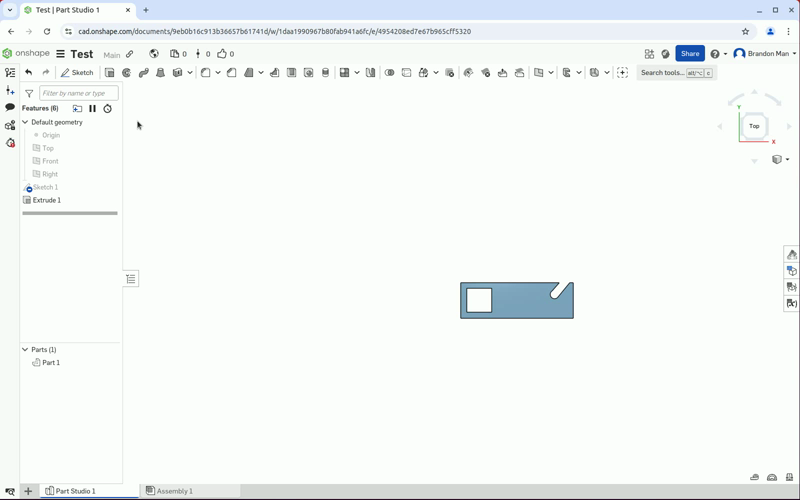
mouse_move(73, 189)
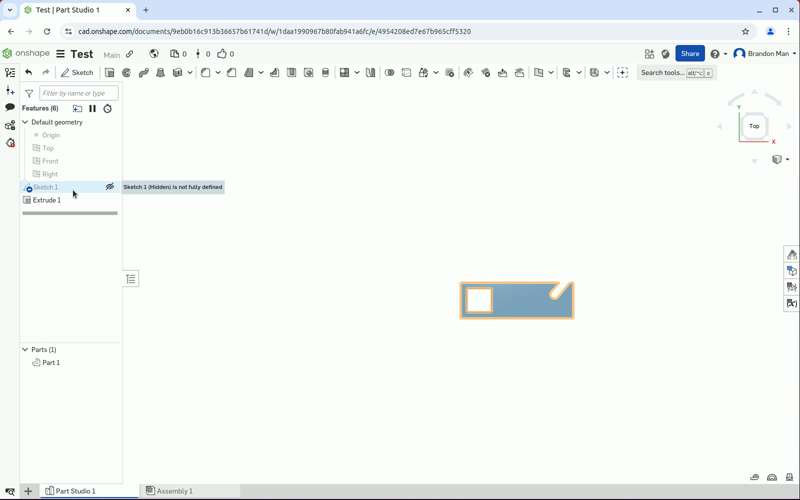
click(73, 189)
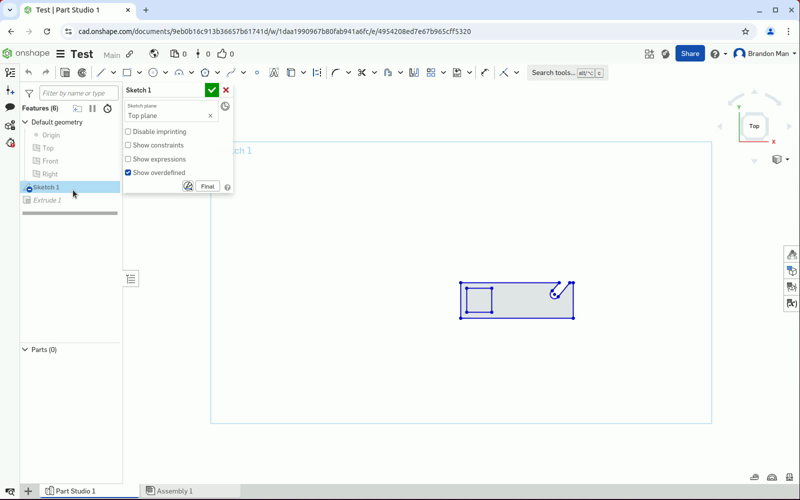
mouse_move(229, 92)
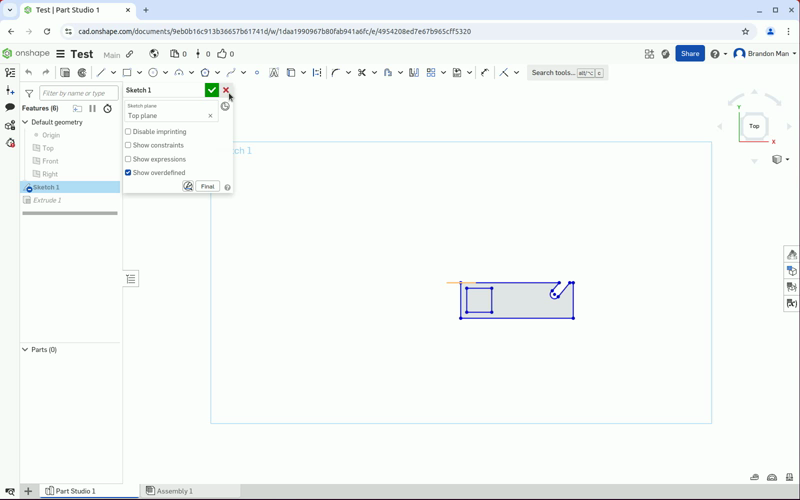
click(229, 92)
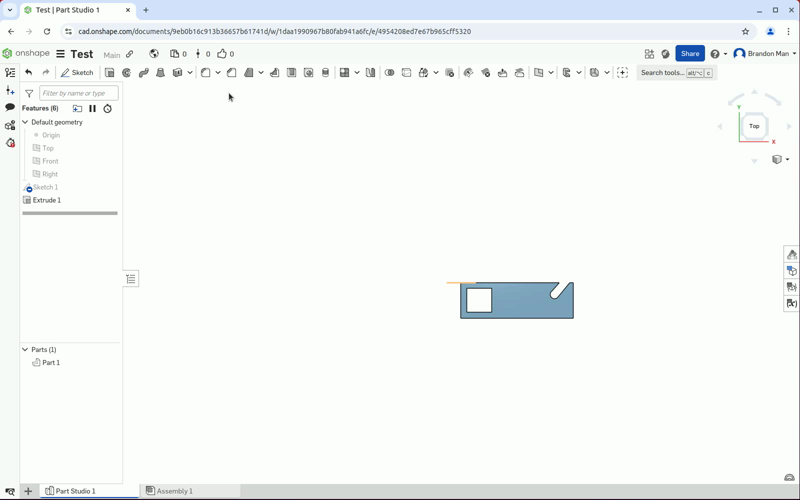
mouse_move(73, 352)
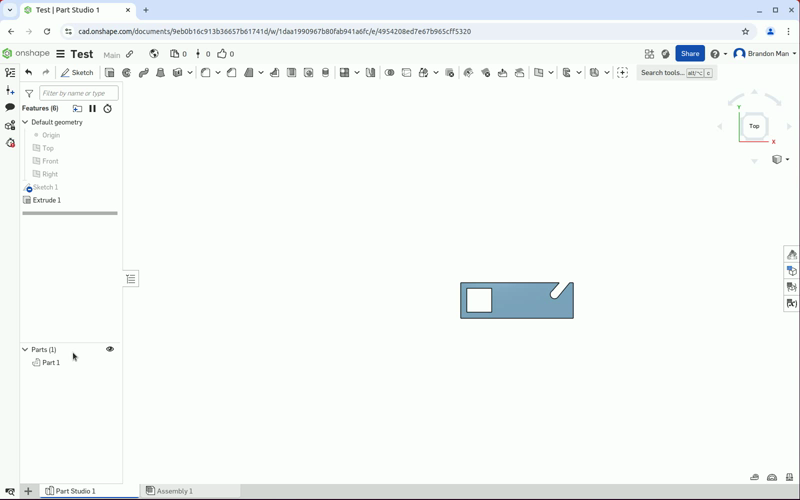
key(y)
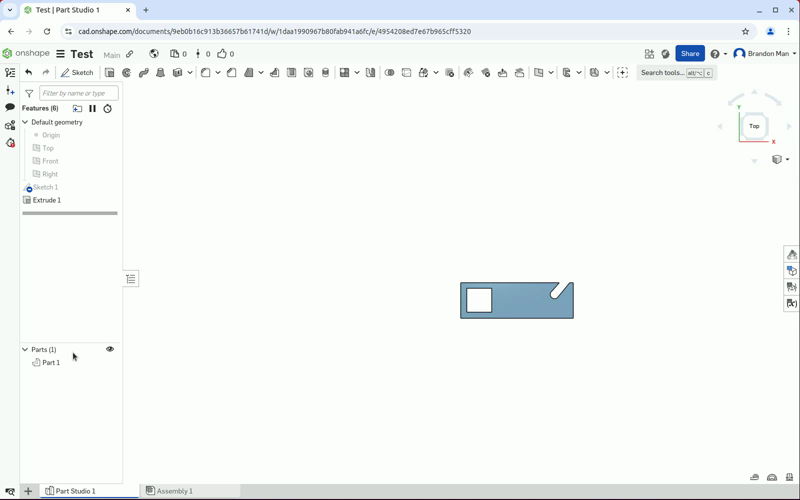
key(shift+p)
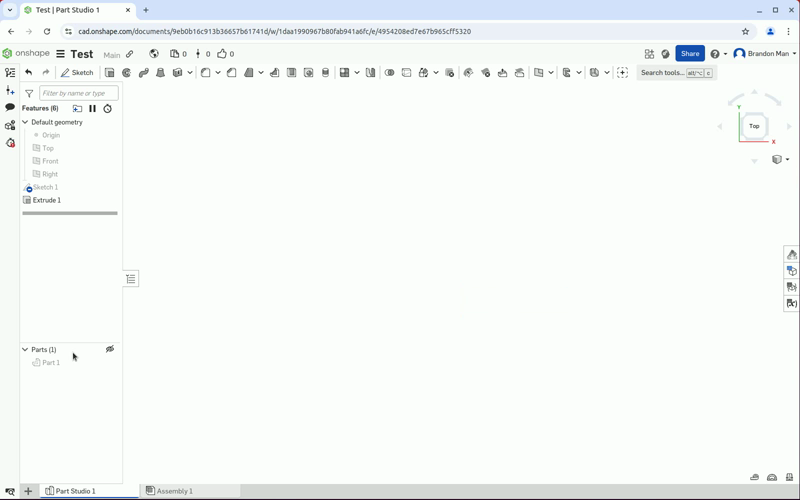
key(space)
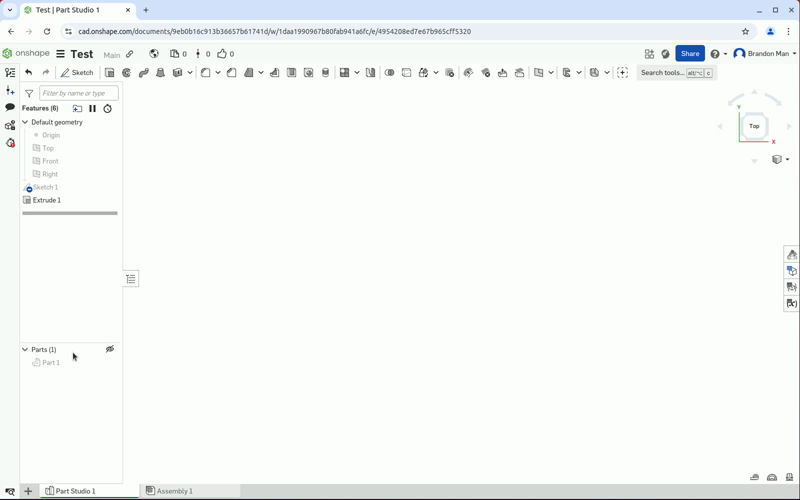
key_down(shift)
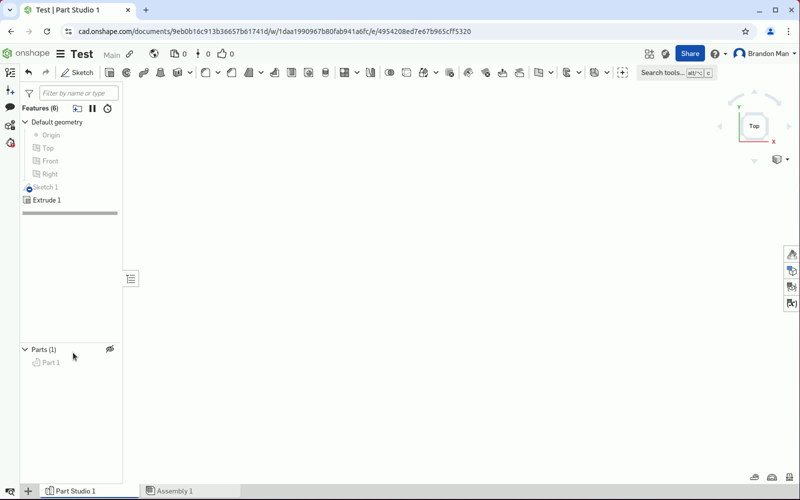
key(up)
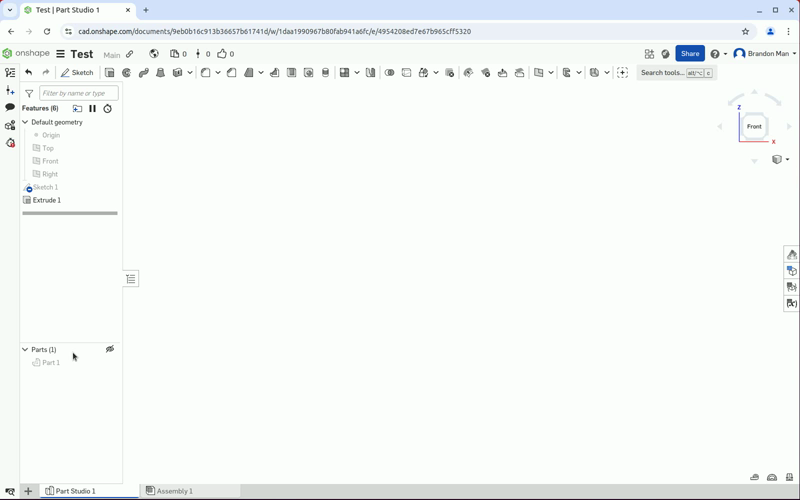
key_up(shift)
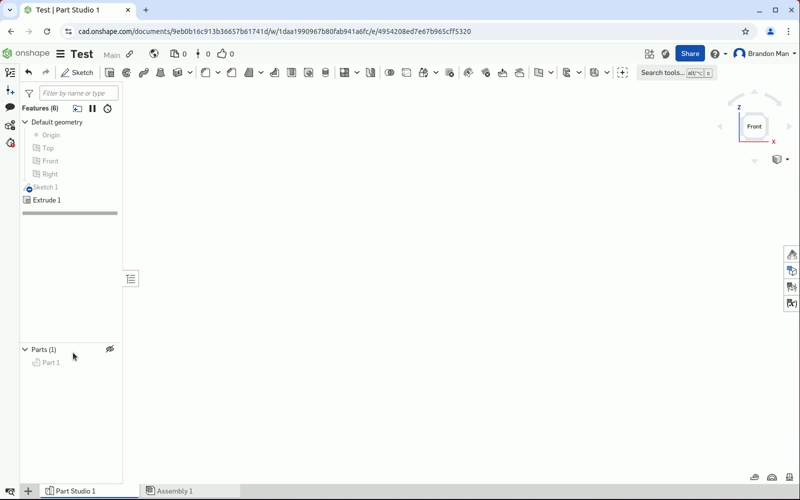
key(space)
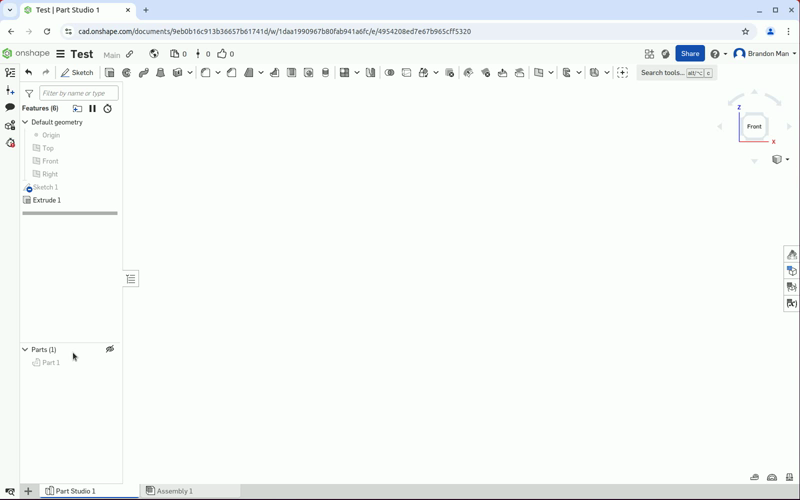
key_down(shift)
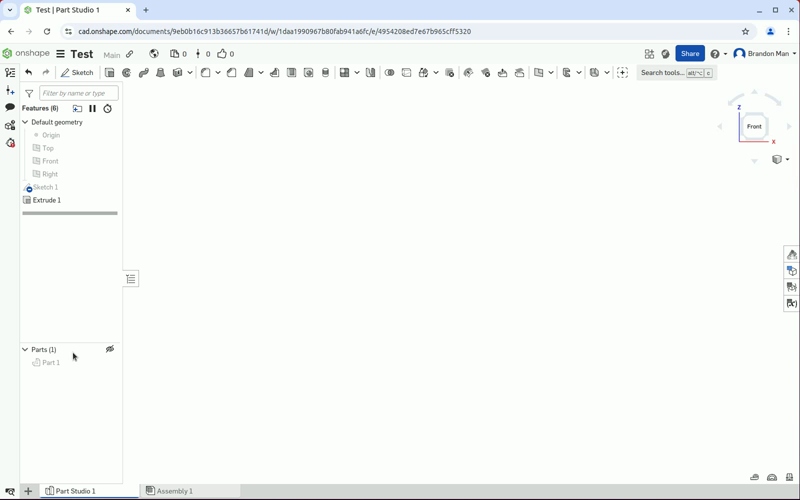
key(left)
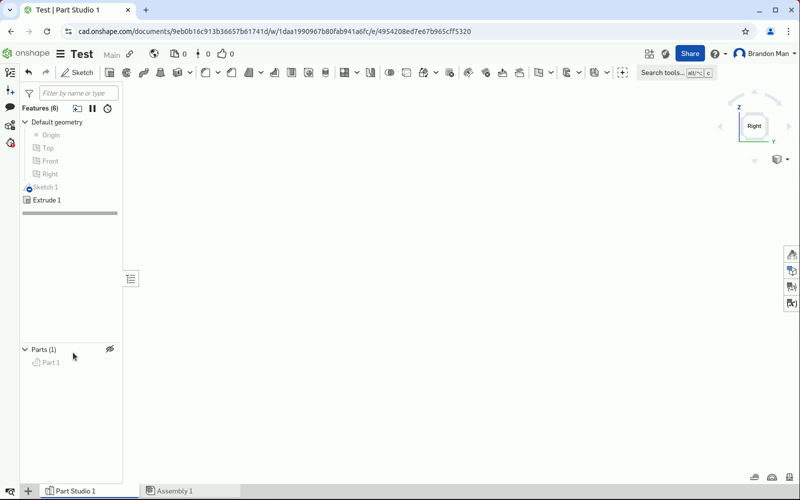
key_up(shift)
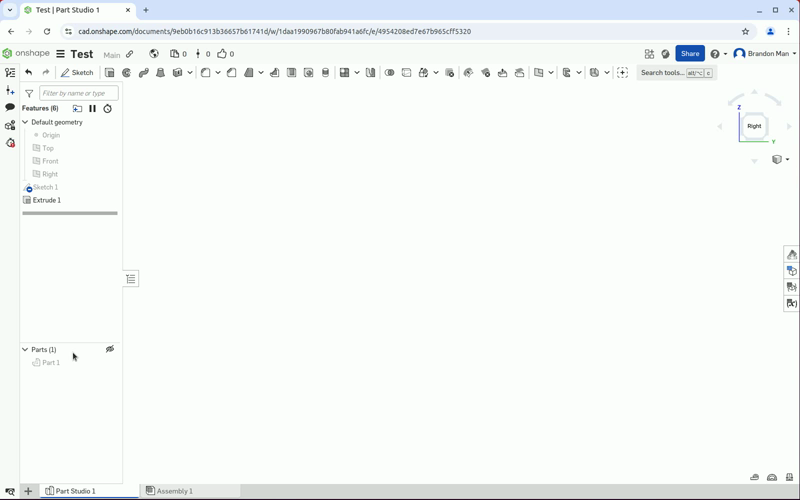
mouse_move(73, 352)
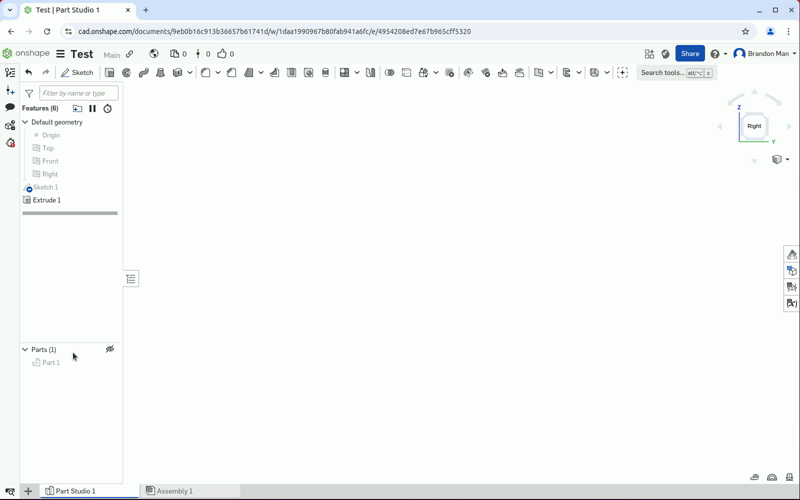
key(shift+y)
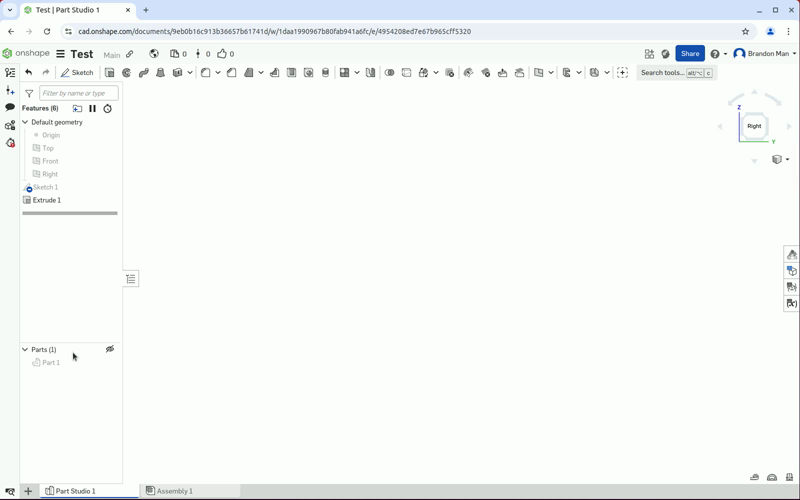
key(shift+s)
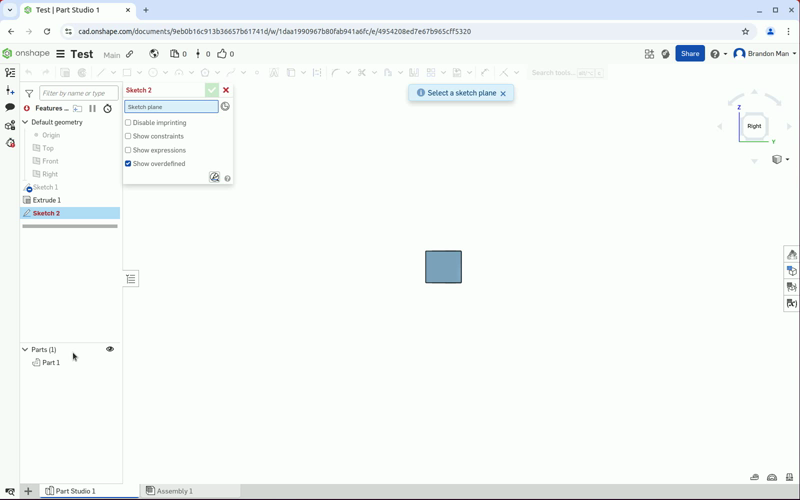
mouse_move(73, 176)
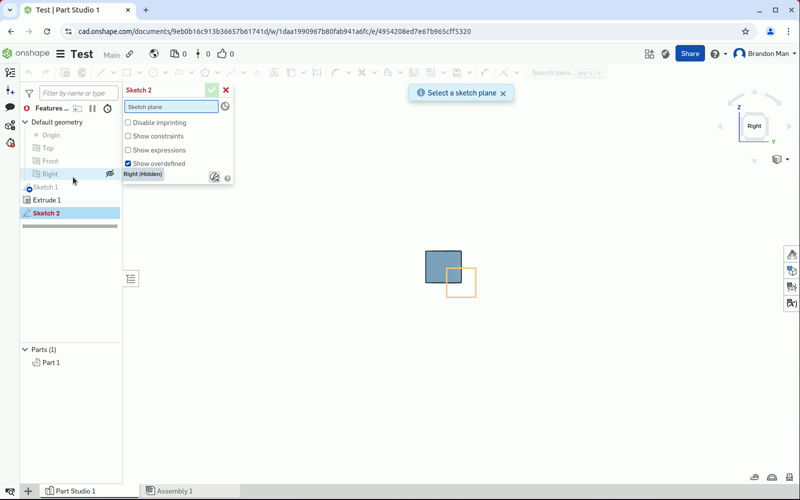
click(73, 176)
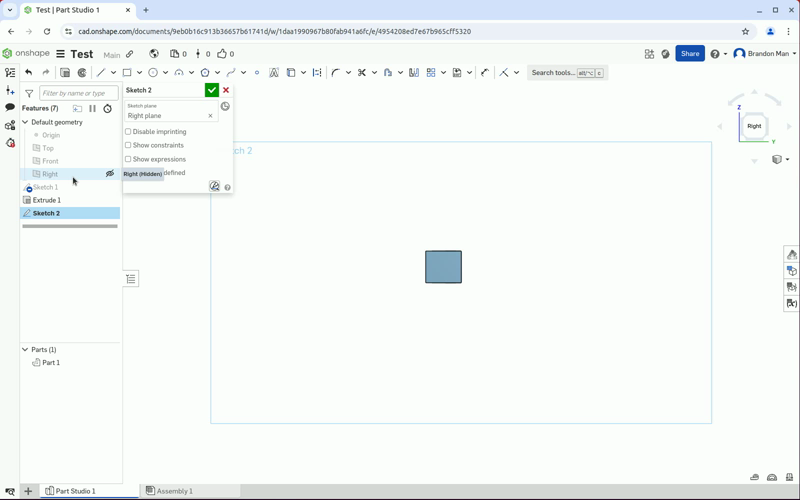
mouse_move(73, 352)
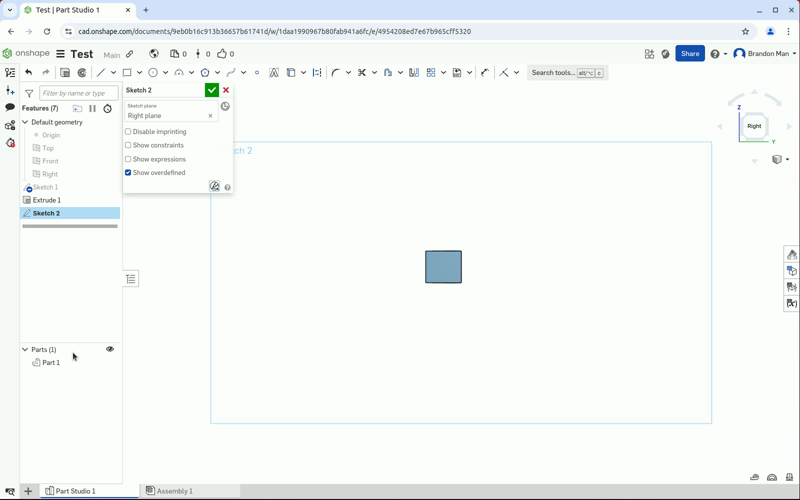
key(y)
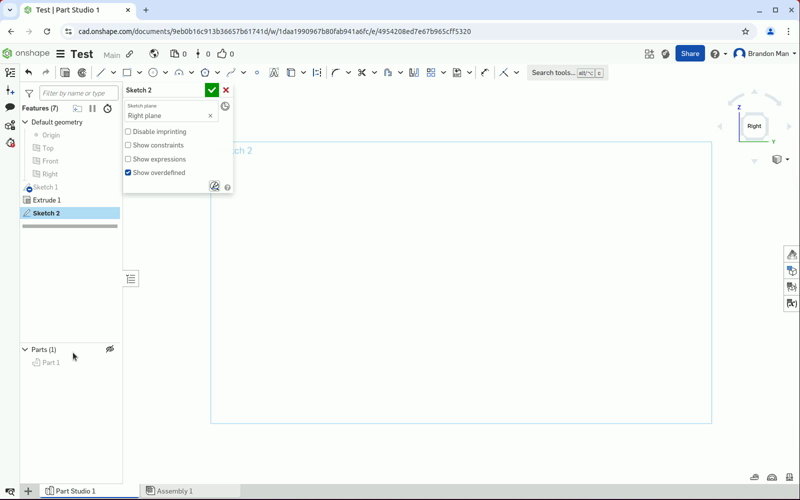
key(c)
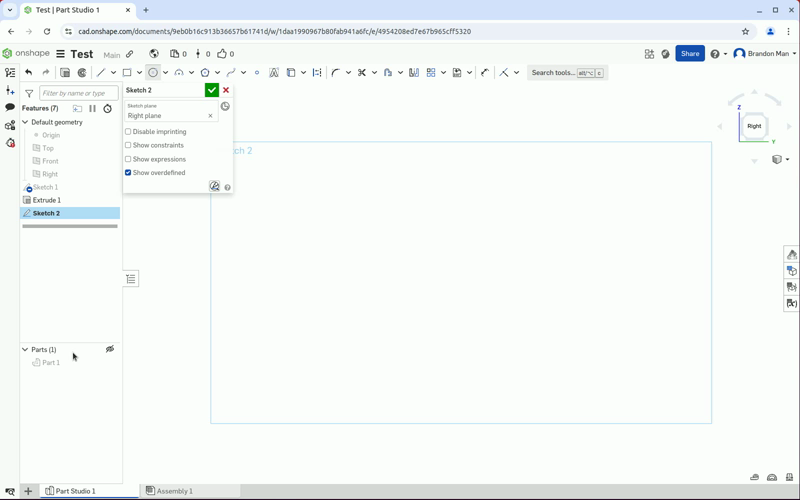
key_down(shift)
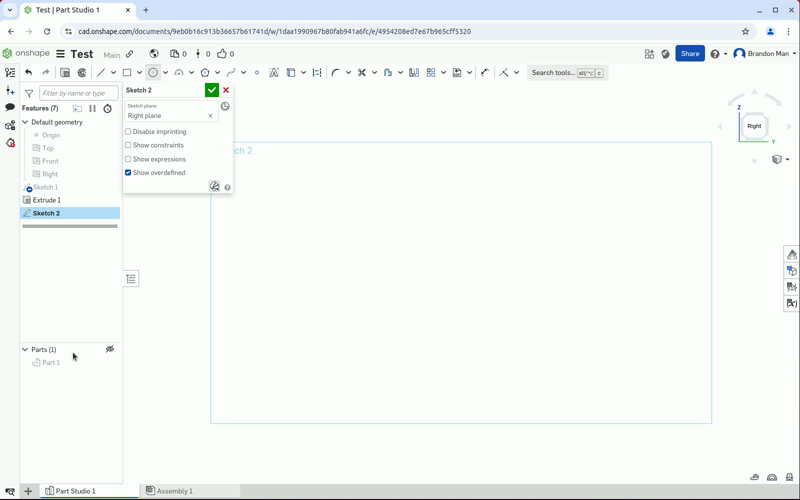
mouse_move(443, 266)
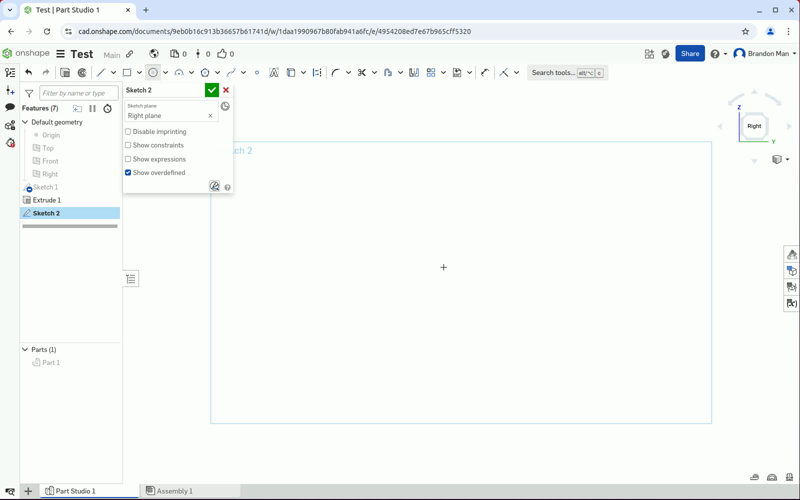
click(443, 266)
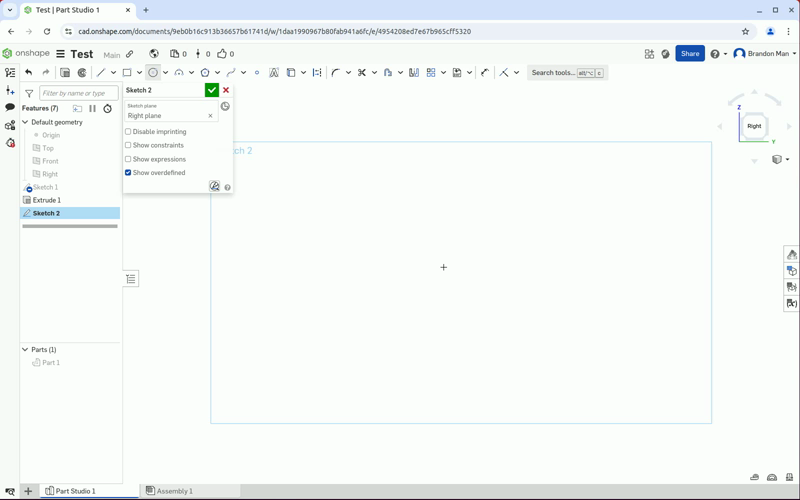
key_up(shift)
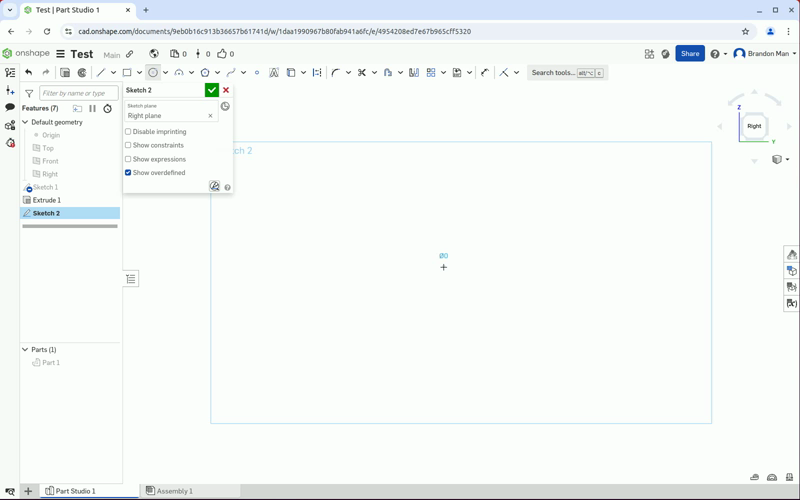
mouse_move(446, 266)
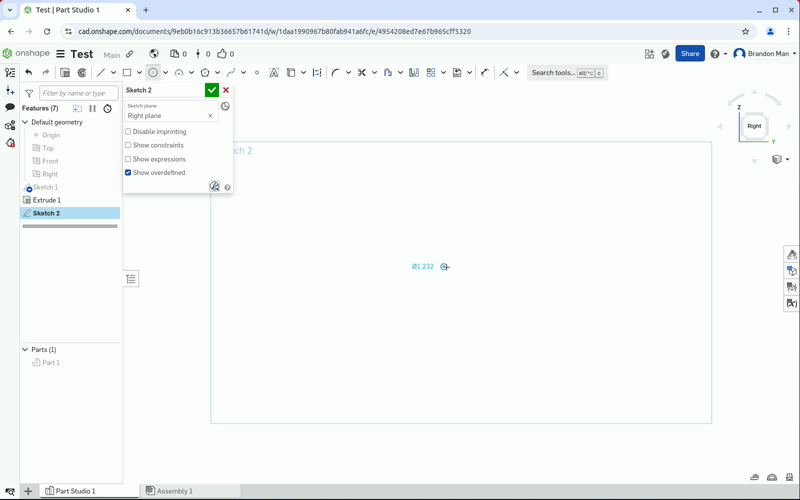
click(446, 266)
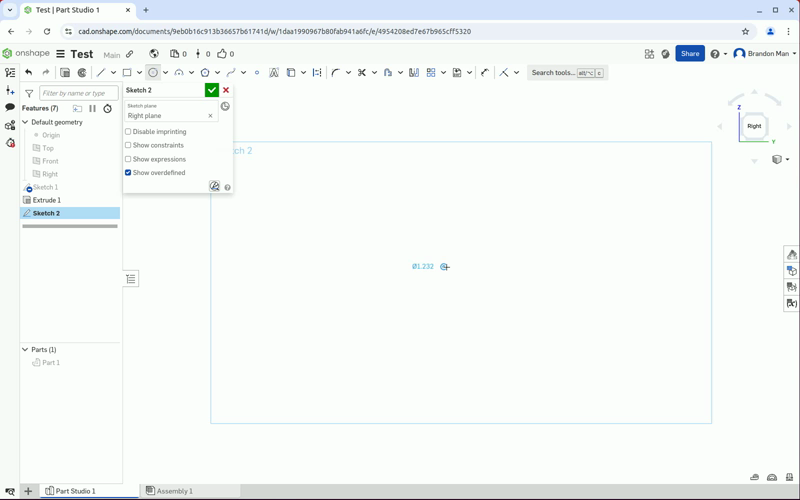
key(esc)
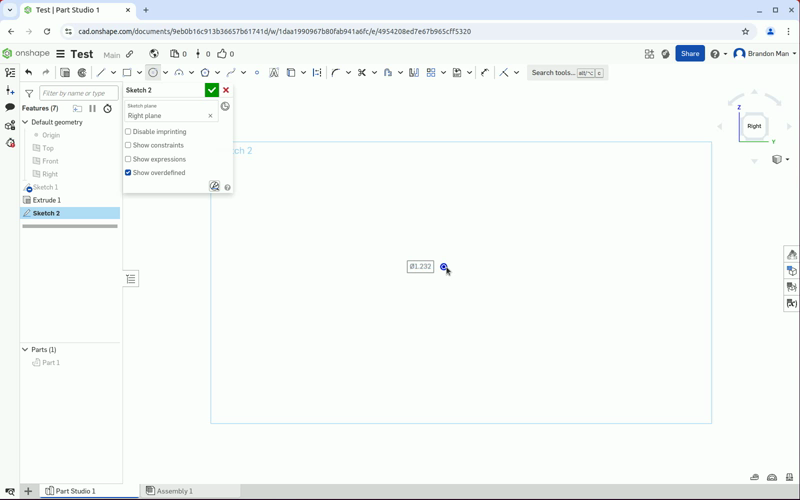
mouse_move(446, 267)
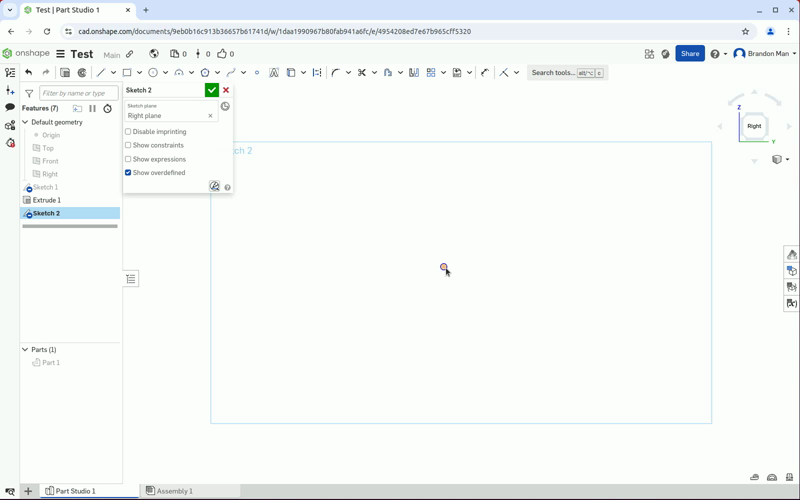
scroll(6)
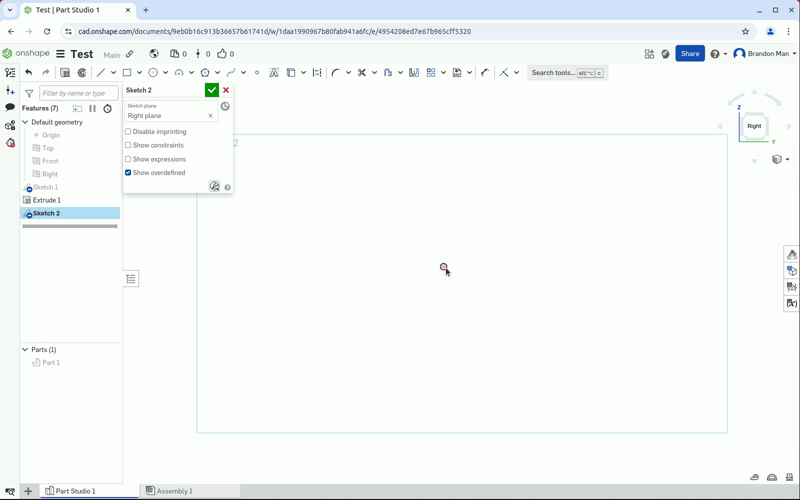
scroll(6)
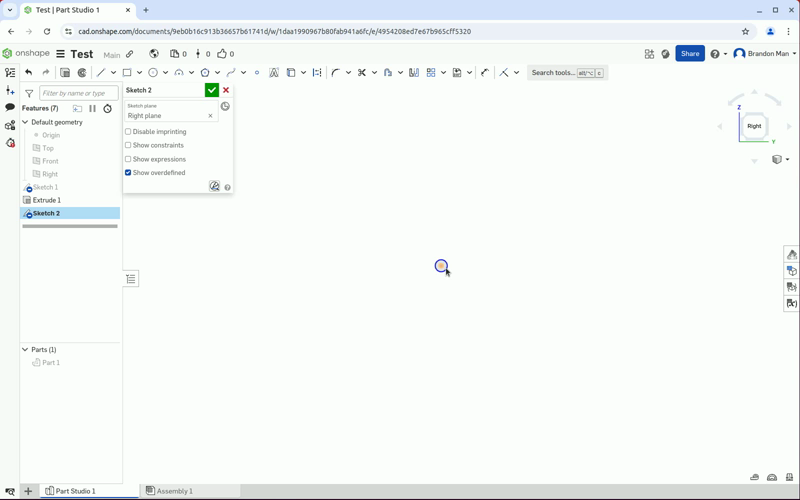
scroll(6)
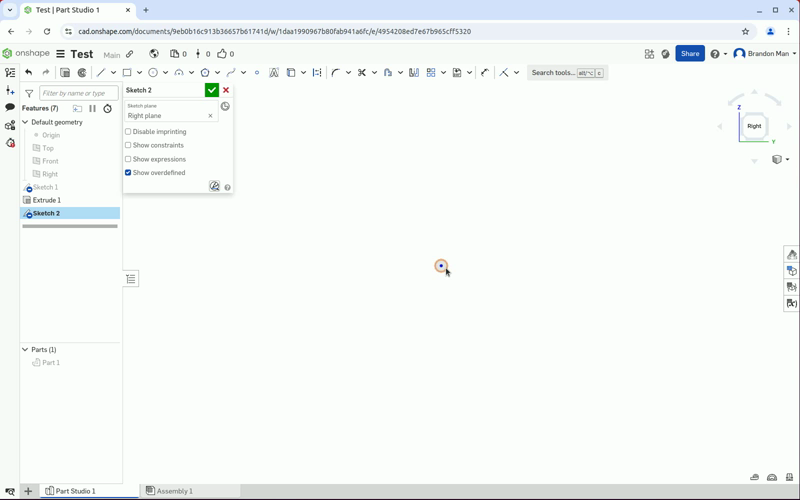
scroll(6)
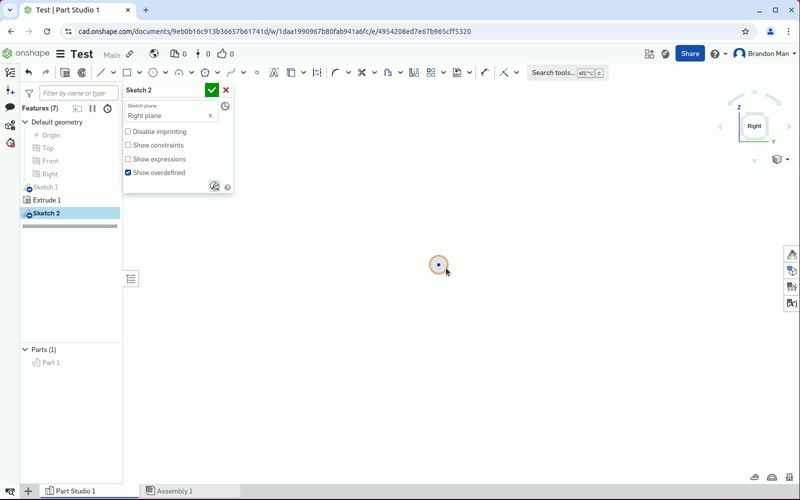
scroll(6)
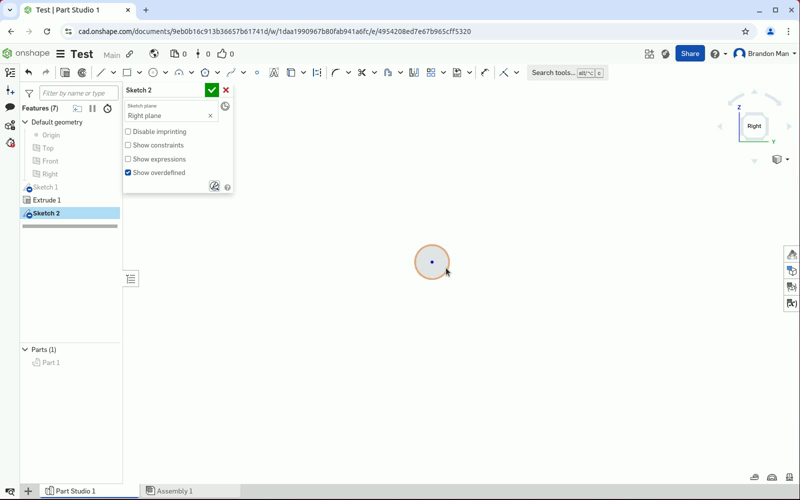
scroll(6)
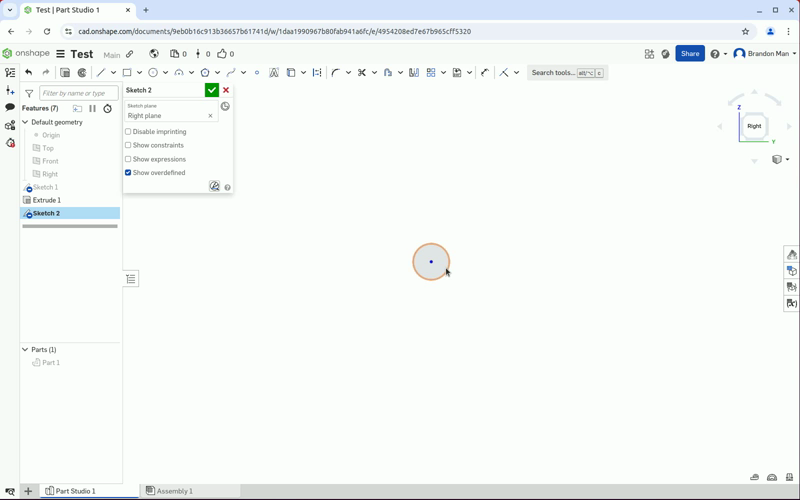
scroll(6)
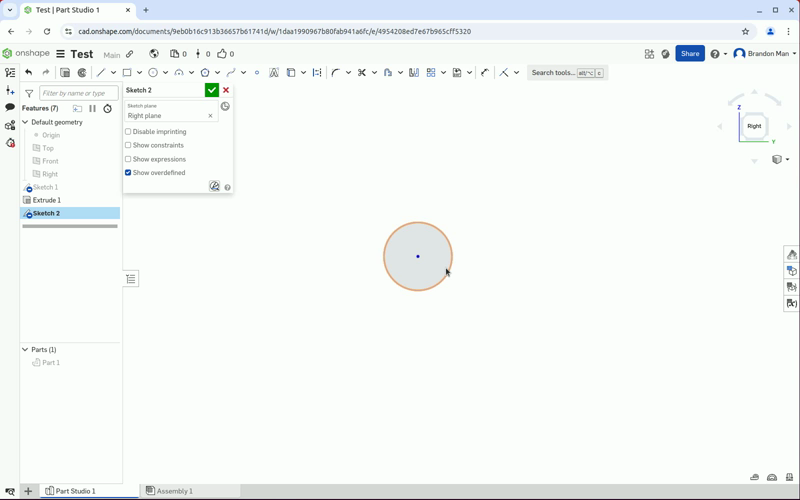
click(446, 267)
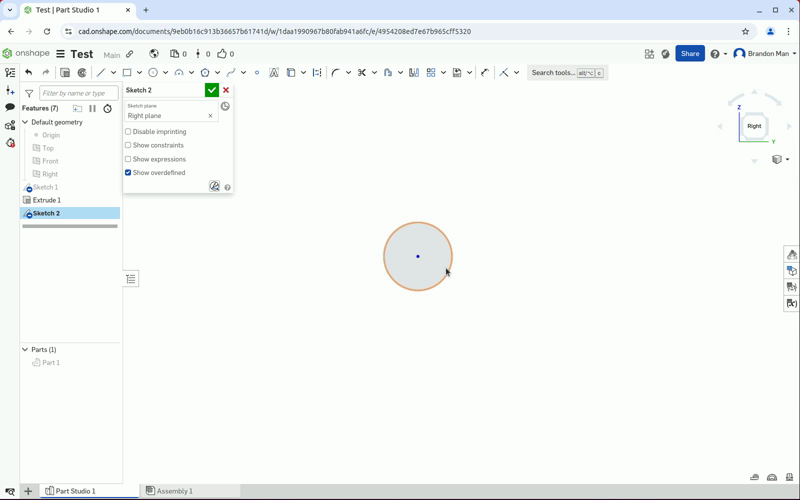
scroll(-6)
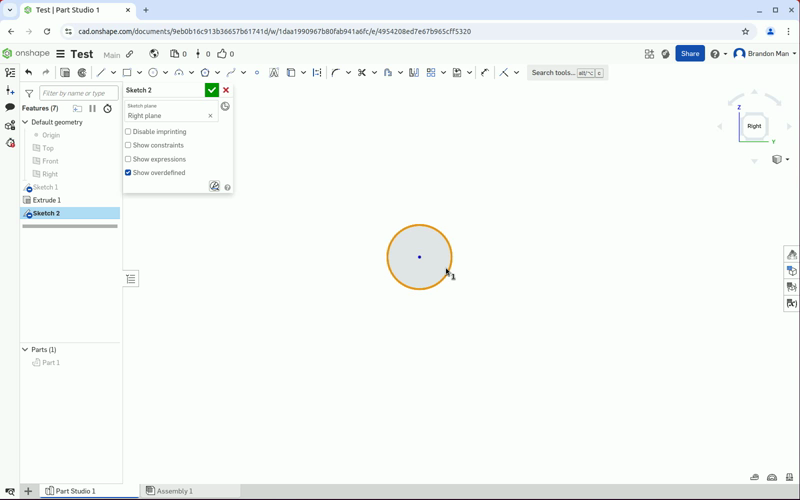
scroll(-6)
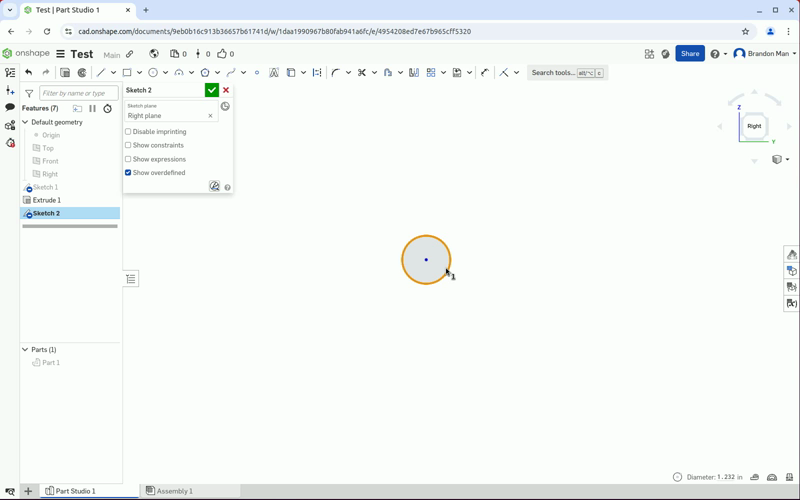
scroll(-6)
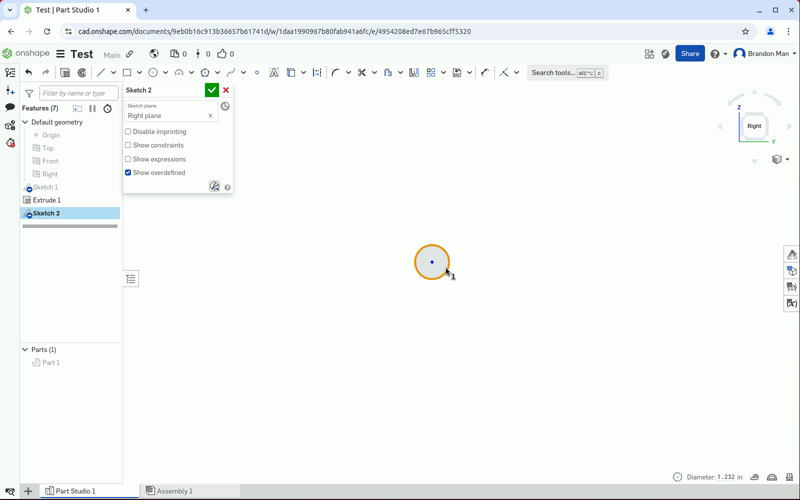
scroll(-6)
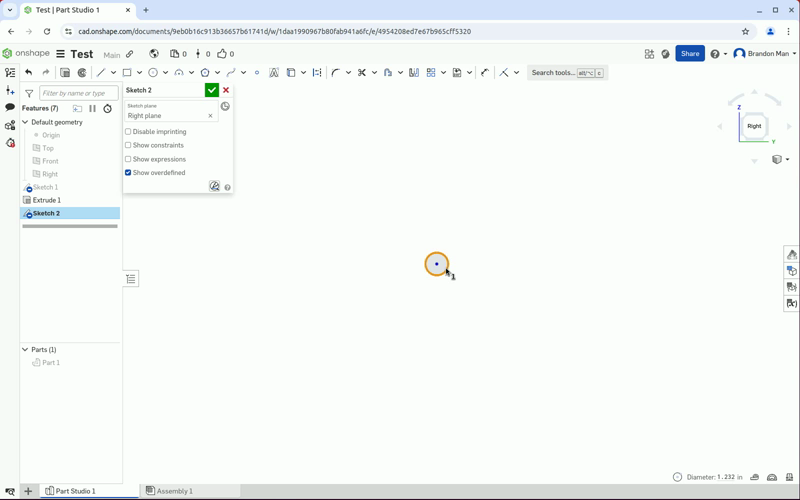
scroll(-6)
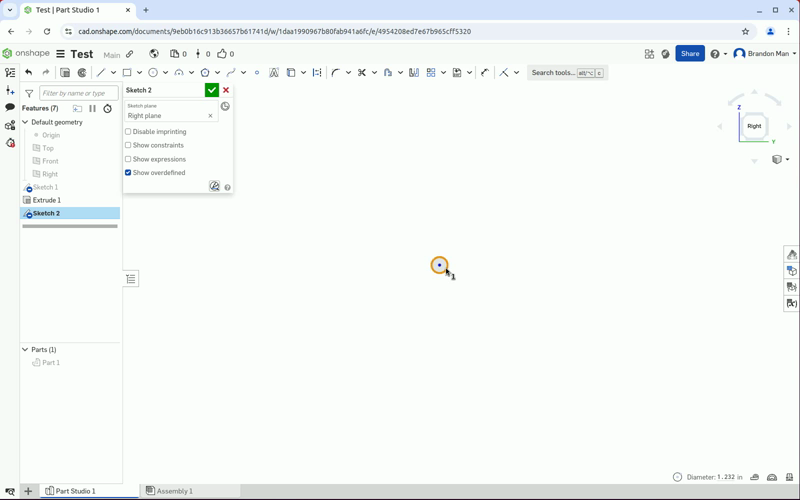
scroll(-6)
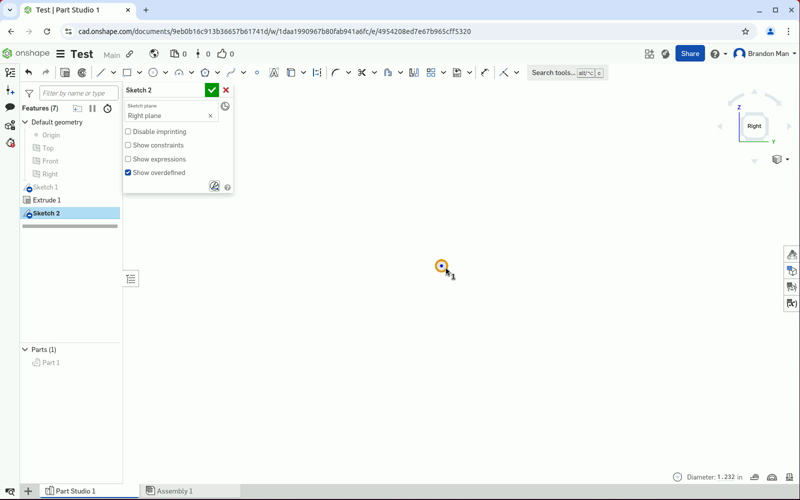
scroll(-6)
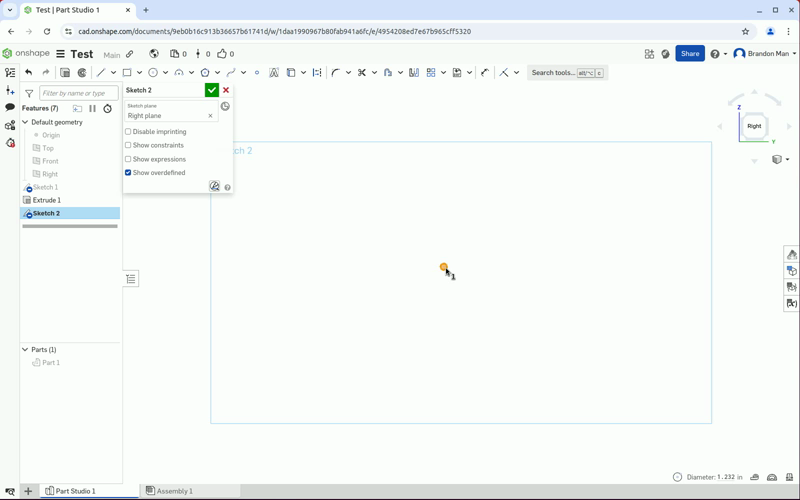
mouse_move(73, 352)
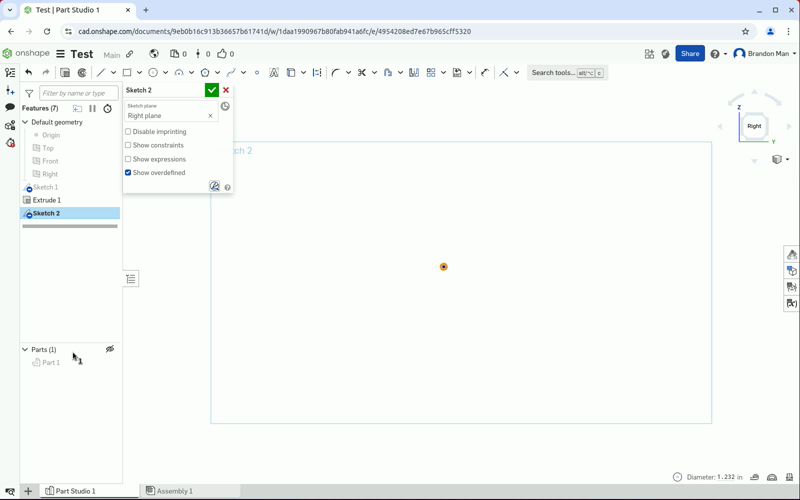
key(shift+y)
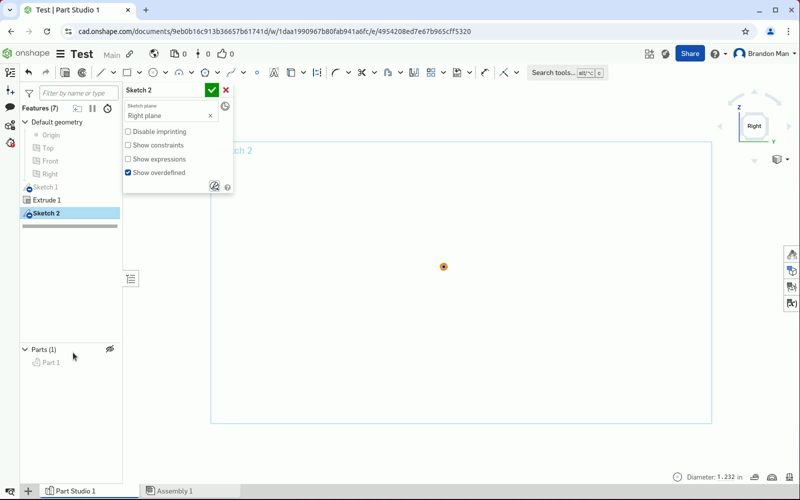
key(shift+e)
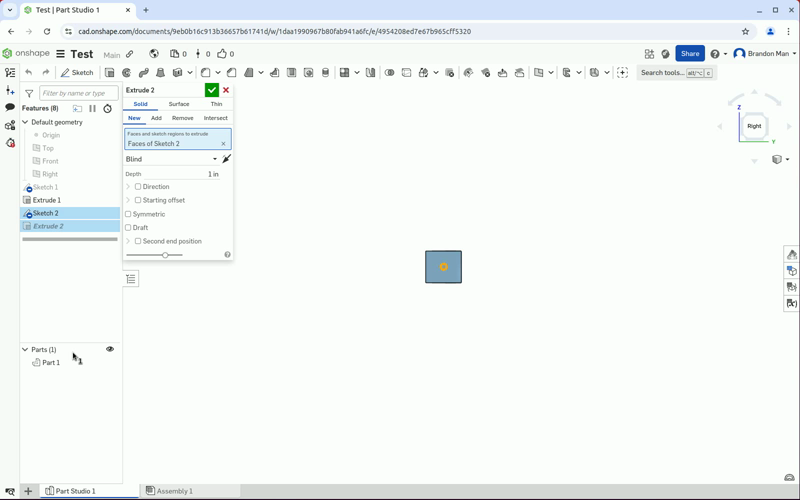
mouse_move(143, 106)
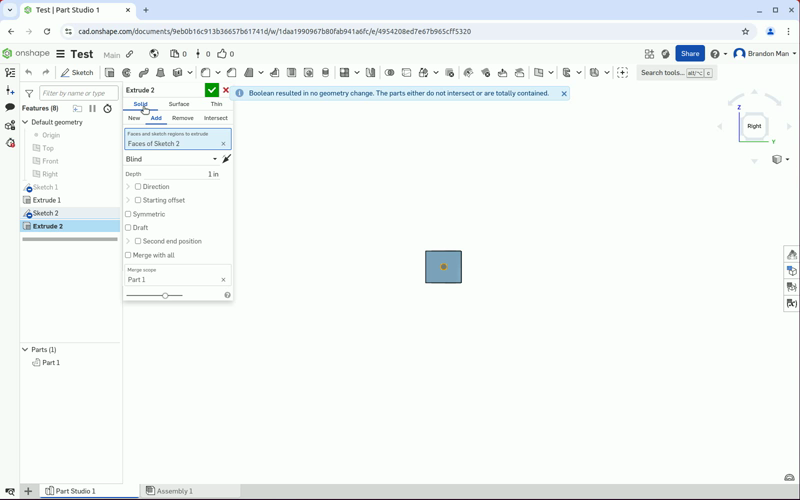
click(143, 106)
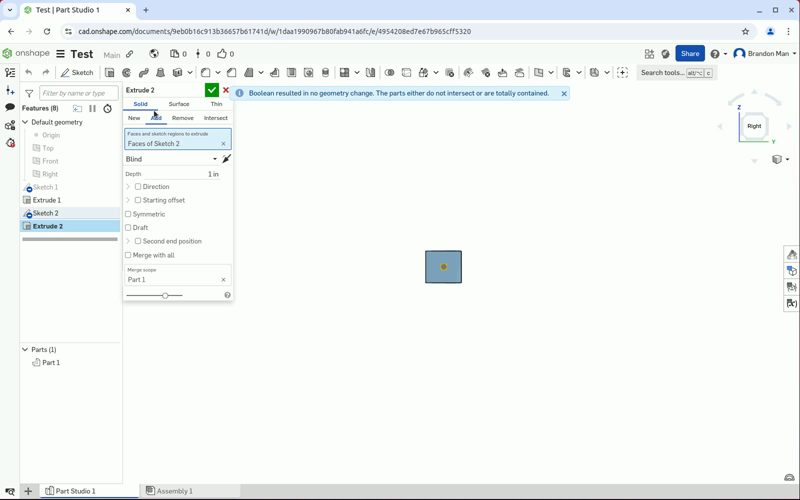
mouse_move(186, 120)
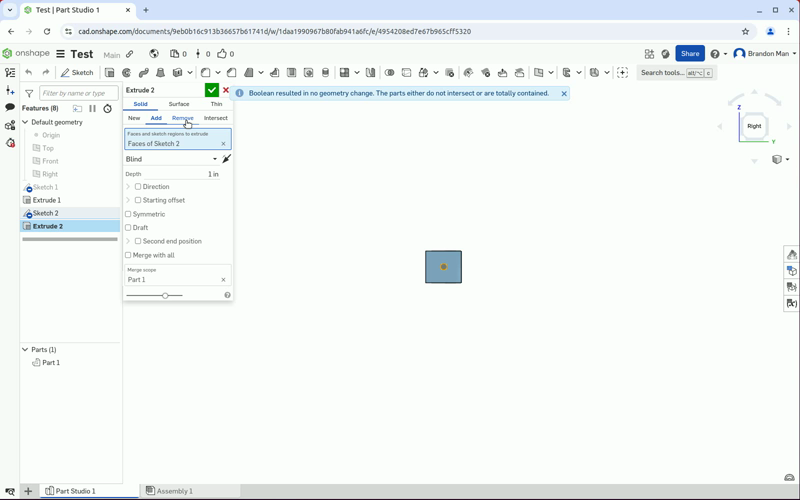
click(186, 120)
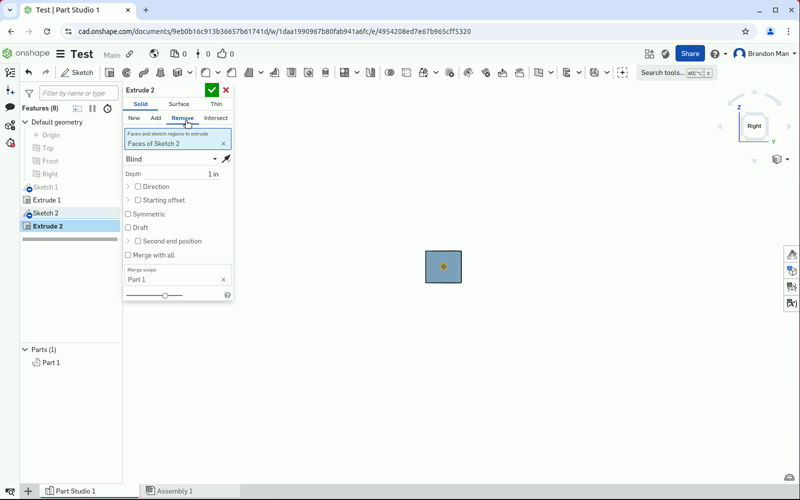
key(tab, 4)
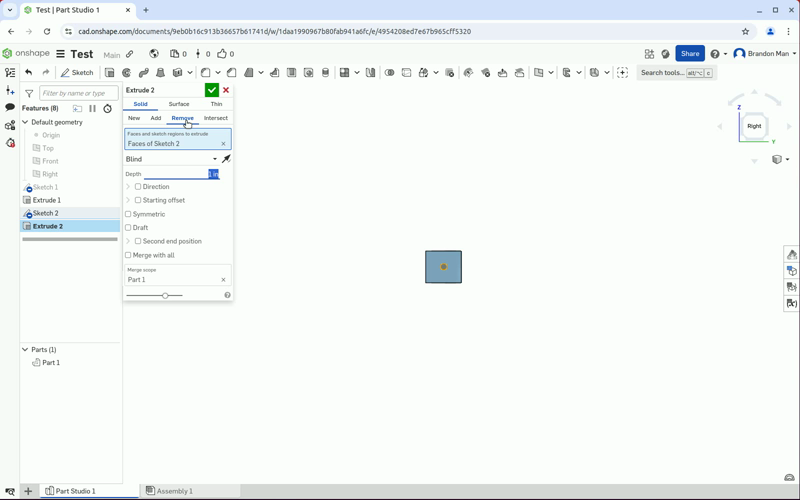
text(1.926)
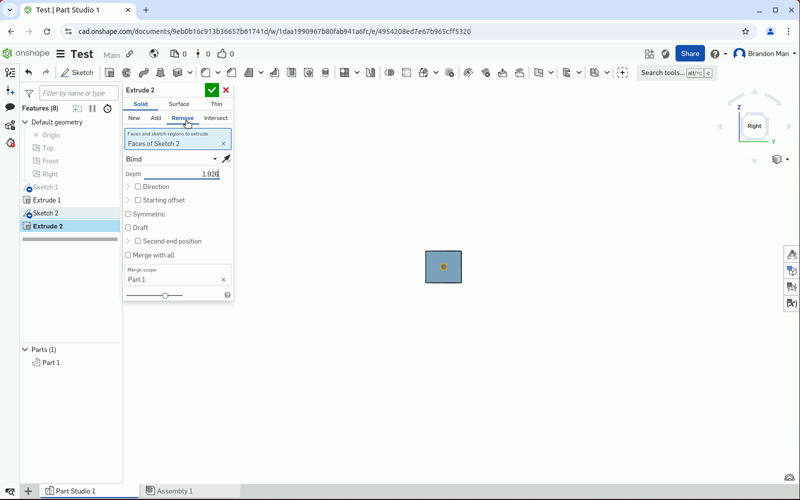
key(tab, 6)
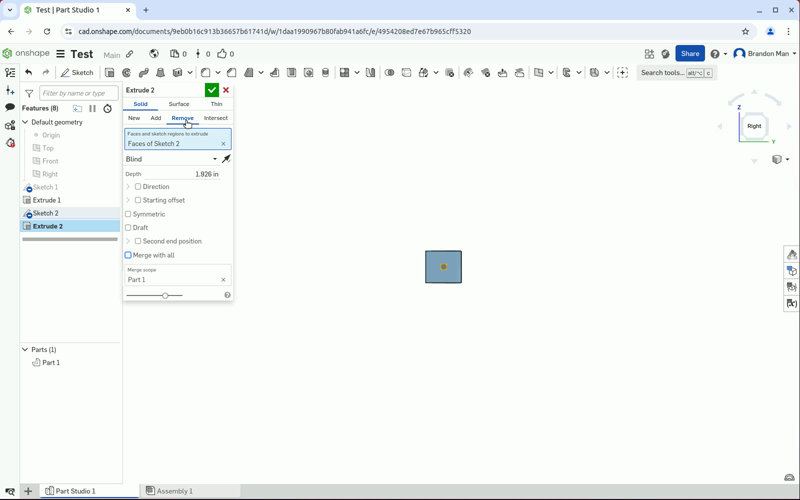
key(space)
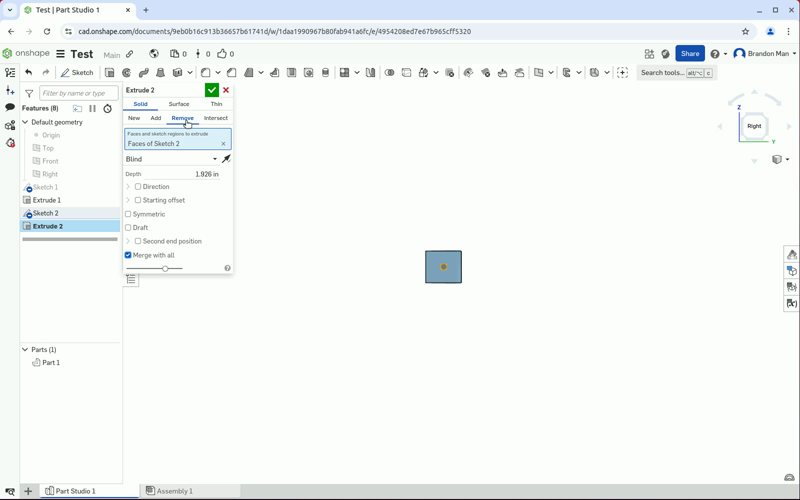
key(enter)
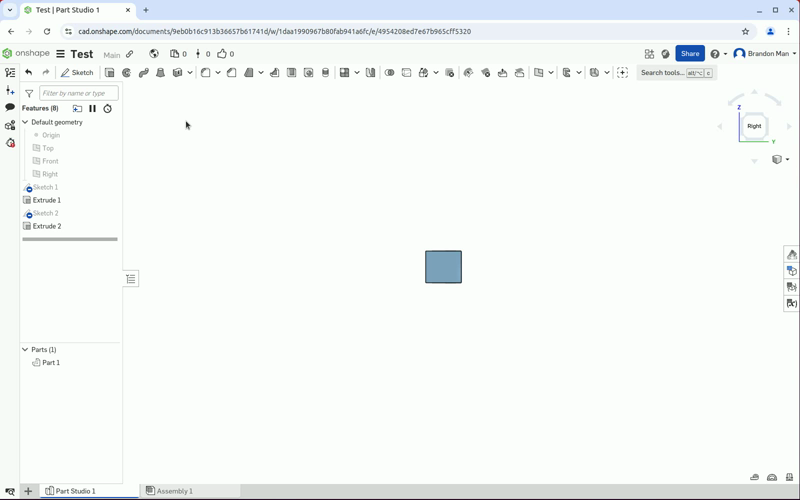
key(shift+h)
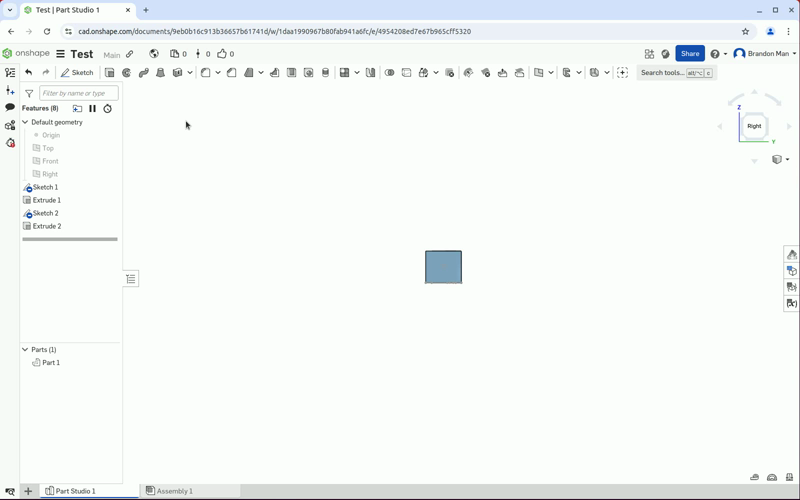
key(shift+h)
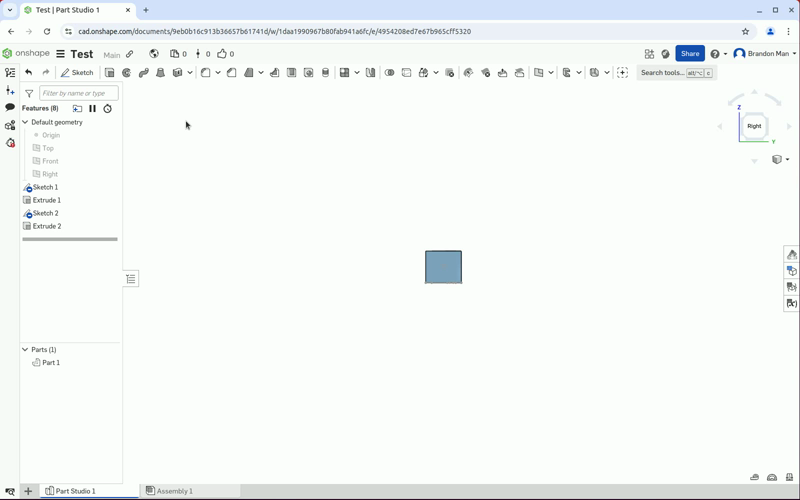
key(shift+7)
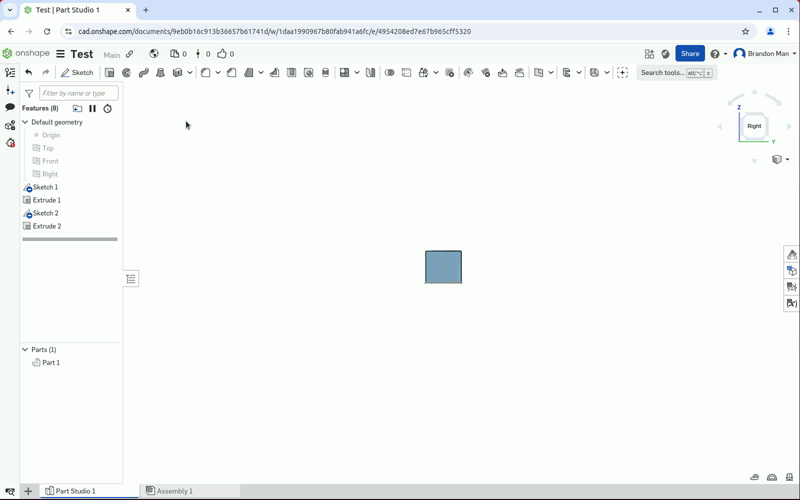
key(right, 2)
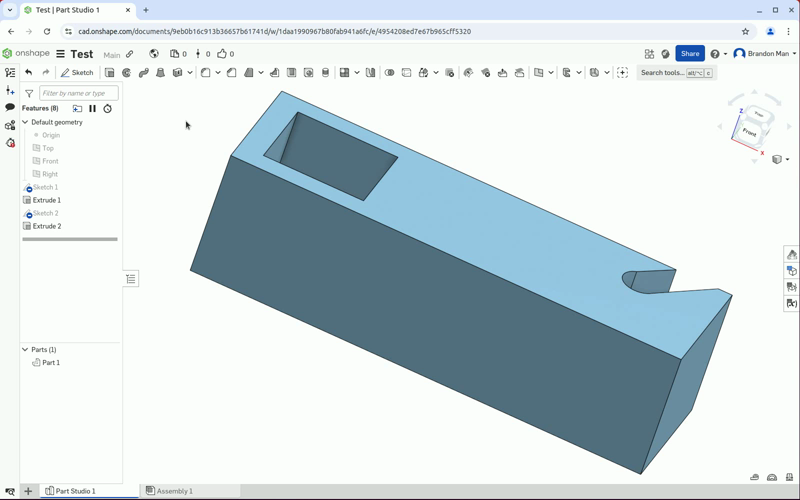
key(down, 2)
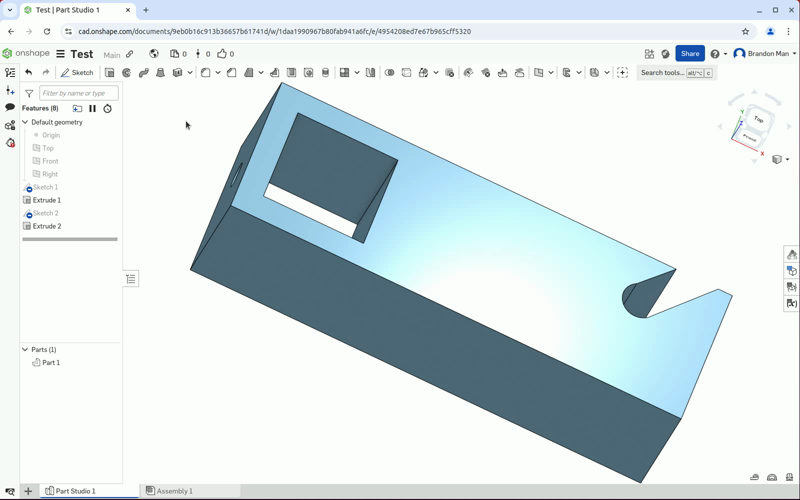
key(up, 2)
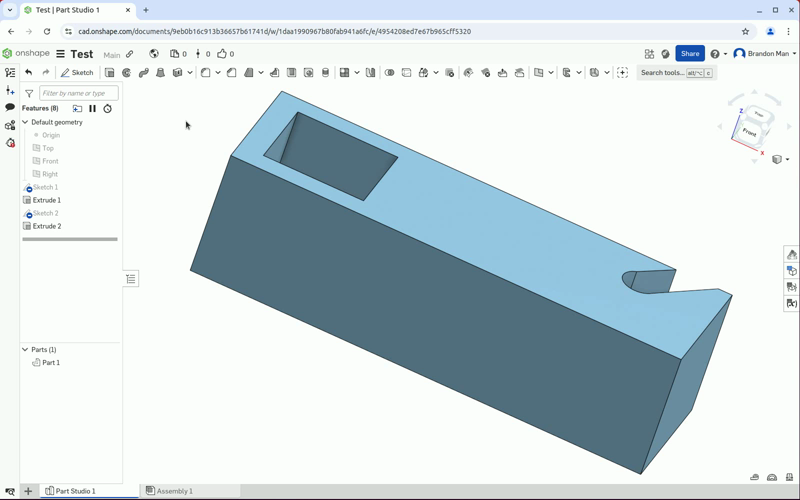
key(left, 2)
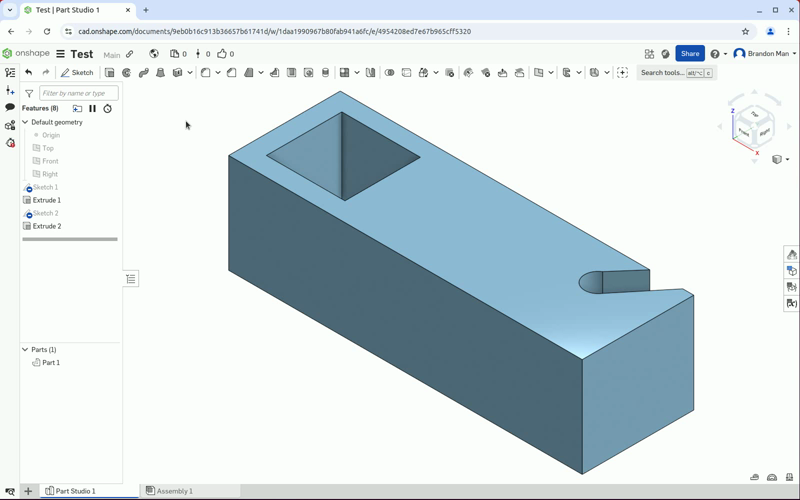
mouse_move(73, 189)
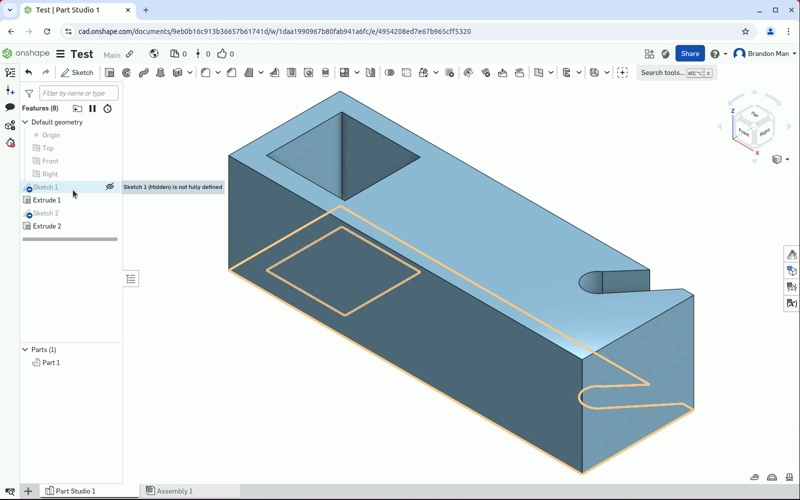
click(73, 189)